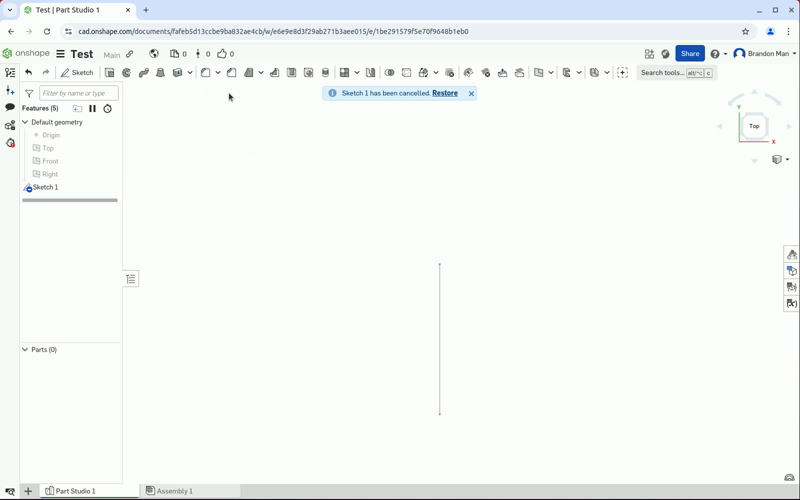
key(shift+h)
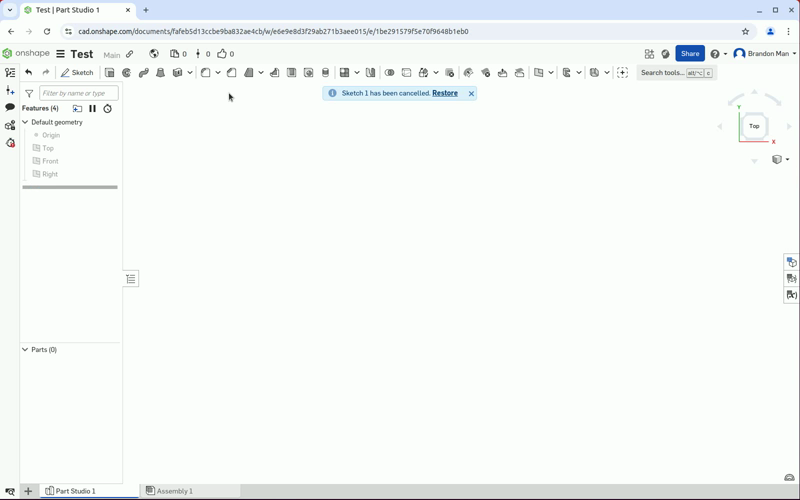
mouse_move(73, 352)
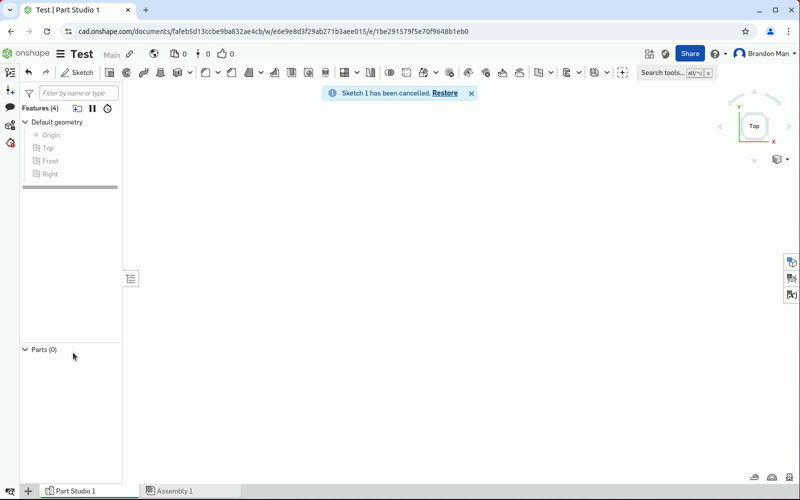
key(y)
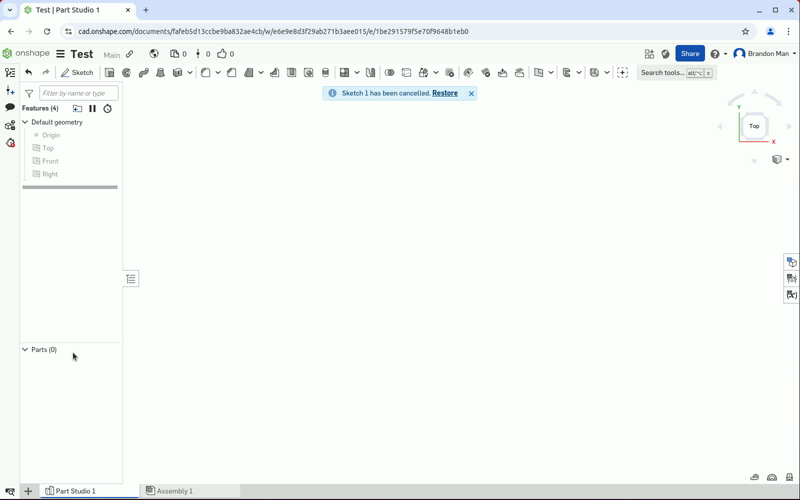
key(shift+p)
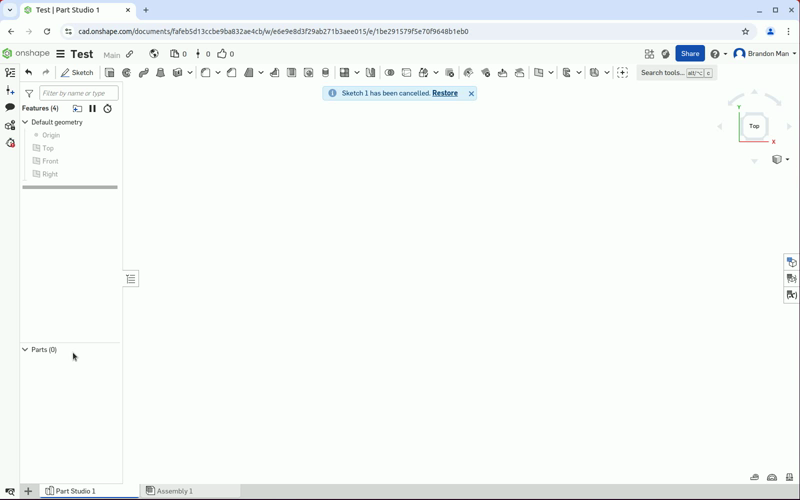
key(space)
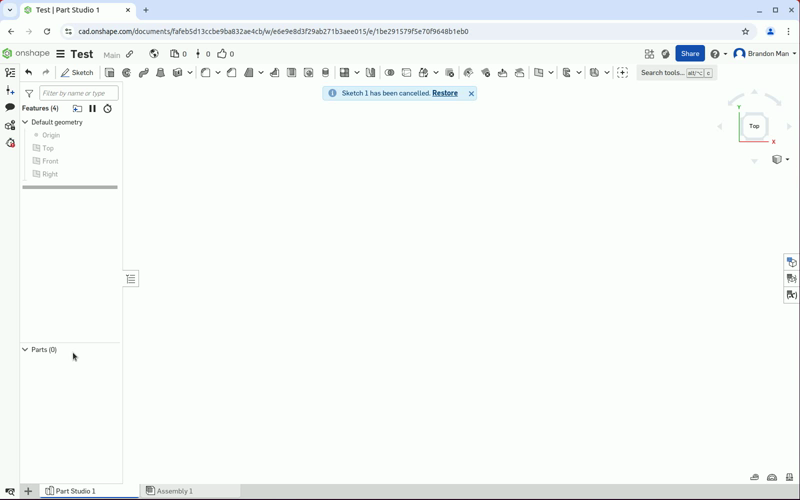
key_down(shift)
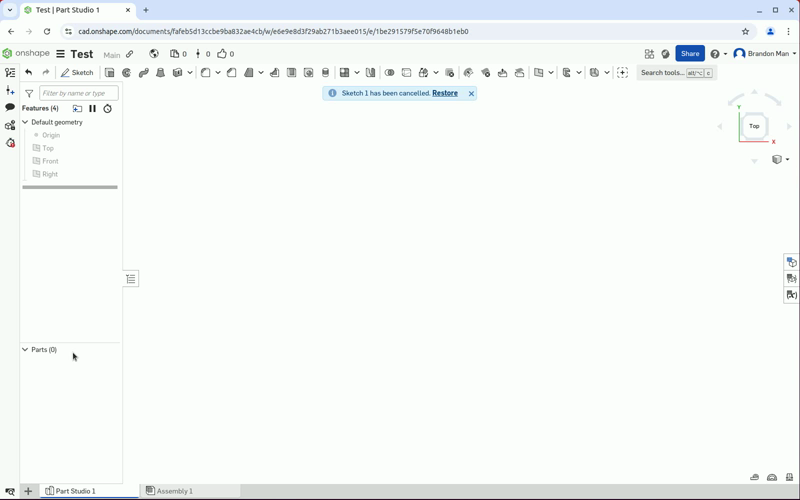
key(up)
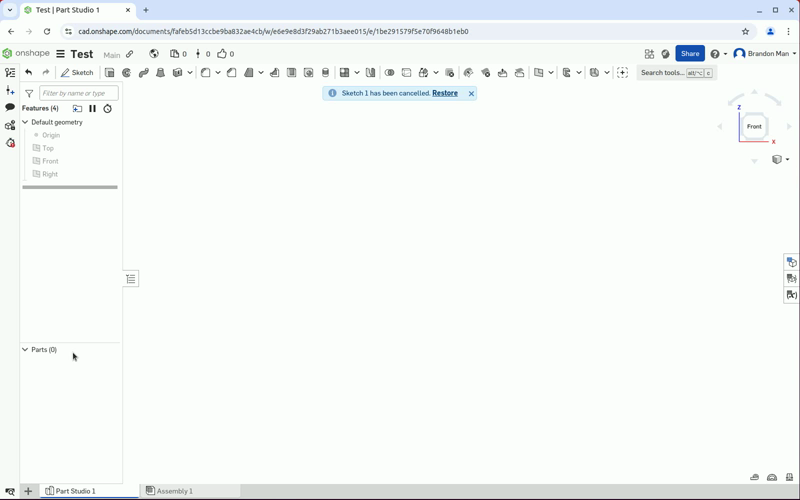
key_up(shift)
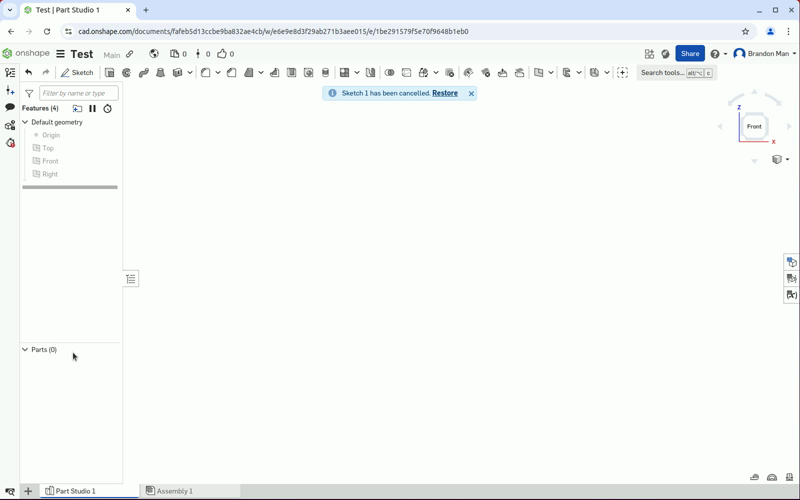
mouse_move(73, 352)
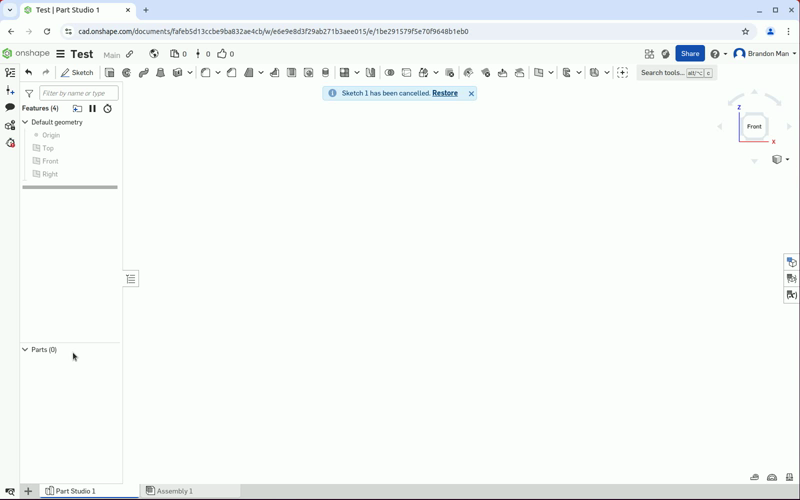
key(shift+y)
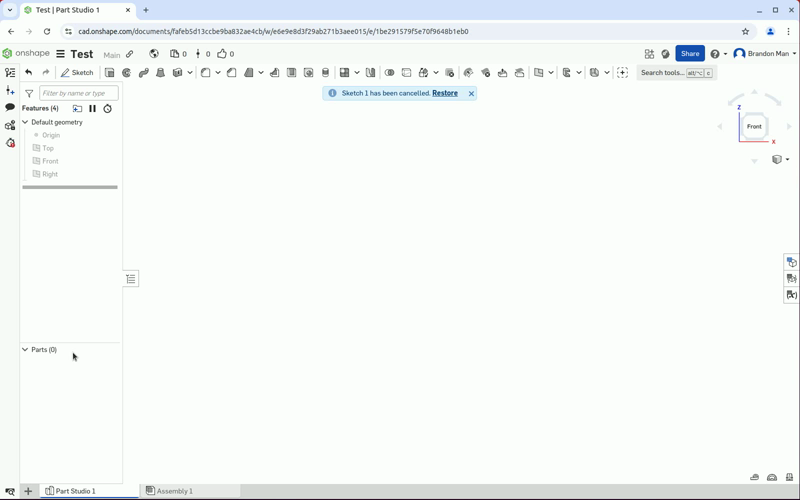
key(shift+s)
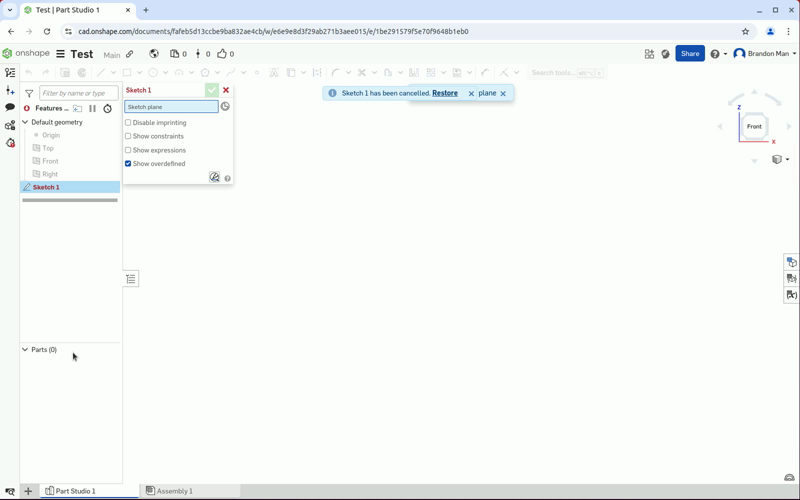
mouse_move(73, 163)
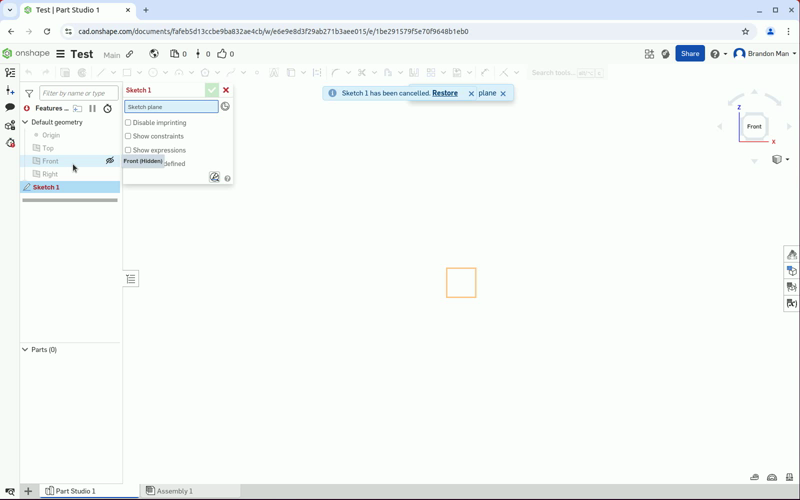
click(73, 163)
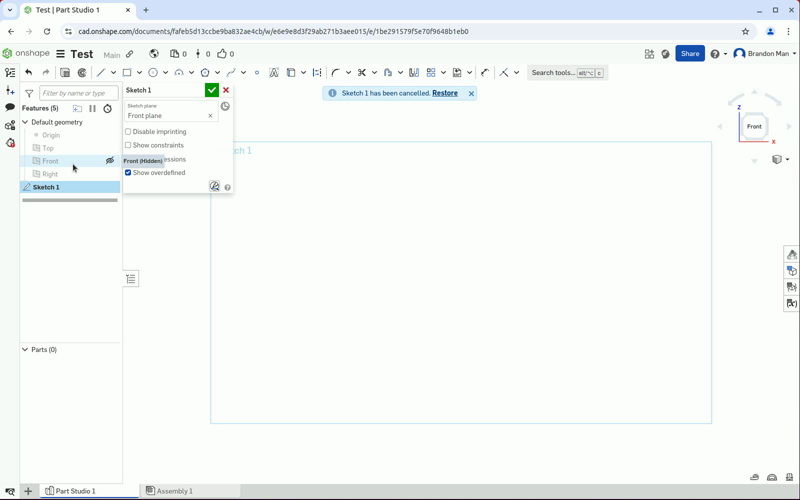
mouse_move(73, 352)
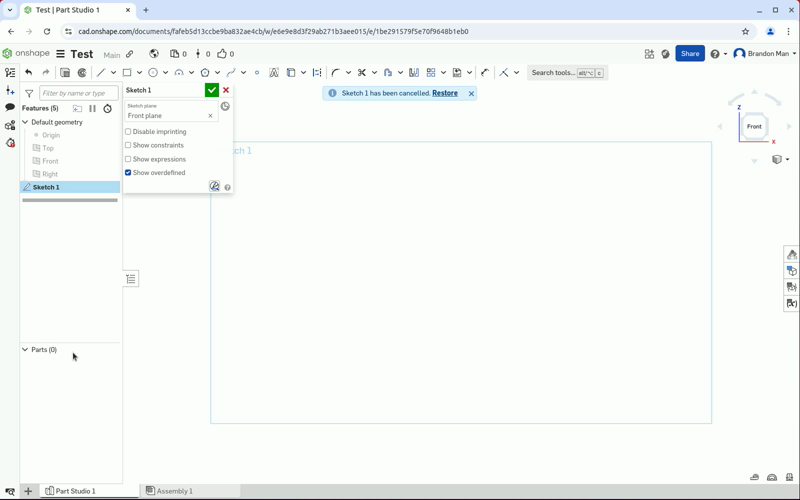
key(y)
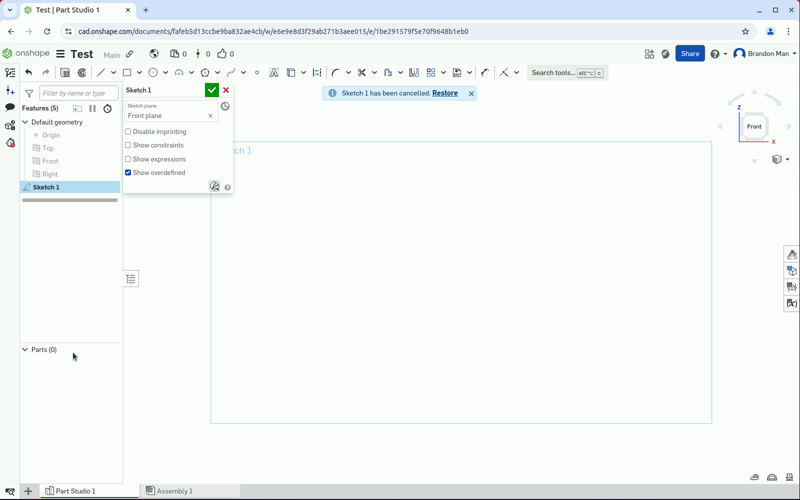
key(l)
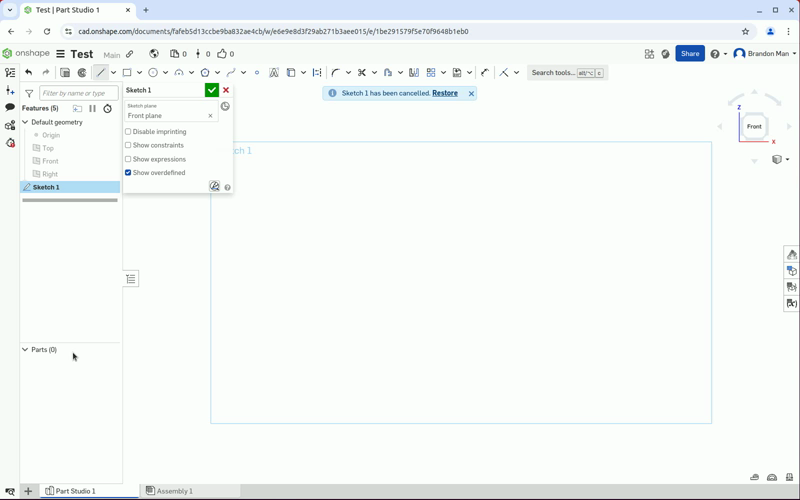
key_down(shift)
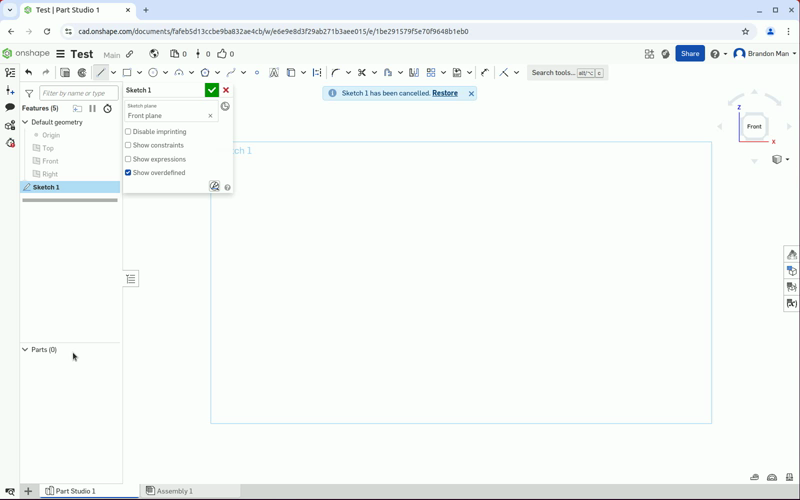
mouse_move(397, 255)
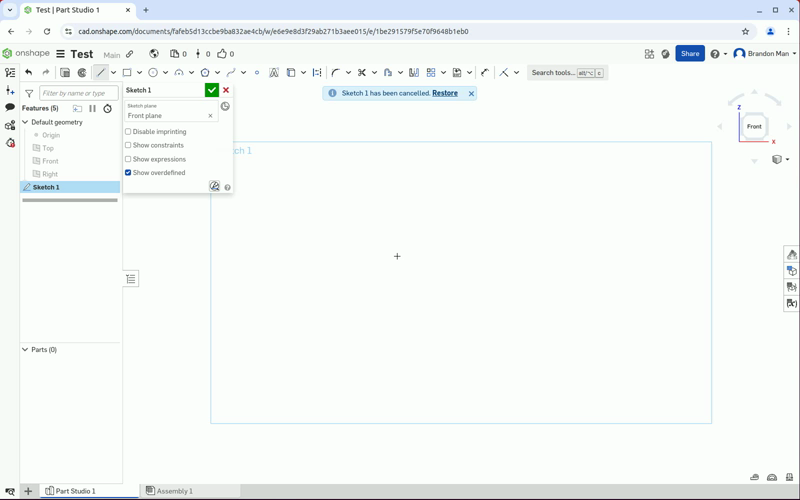
click(397, 255)
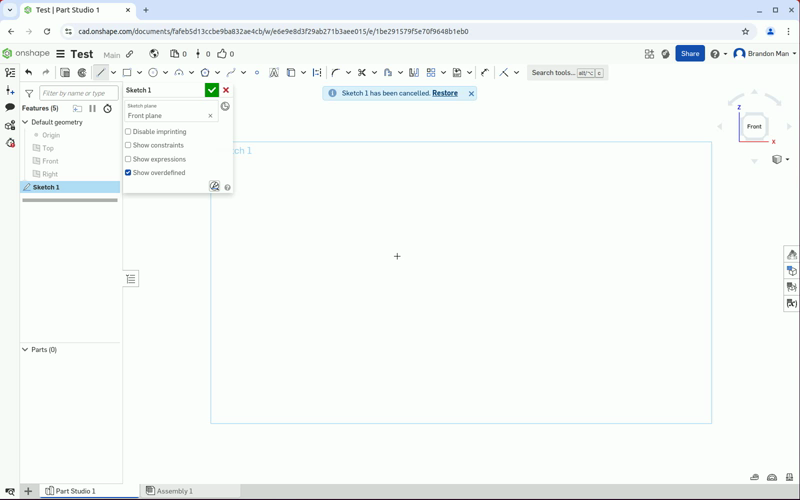
key_up(shift)
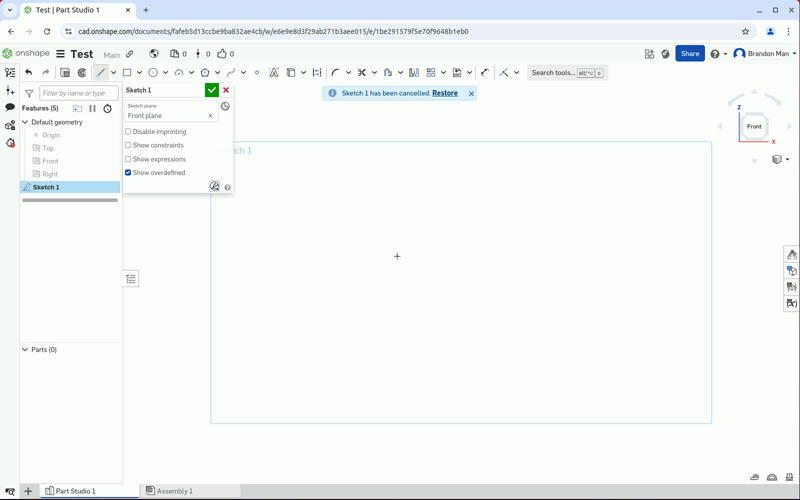
key_down(shift)
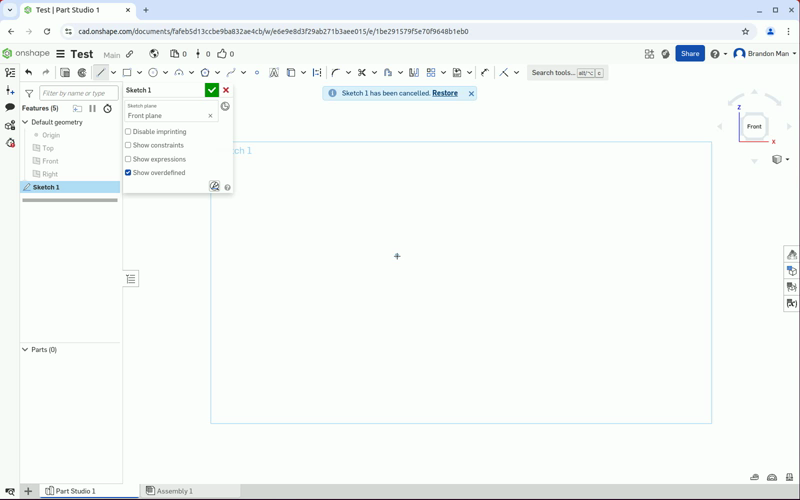
mouse_move(427, 255)
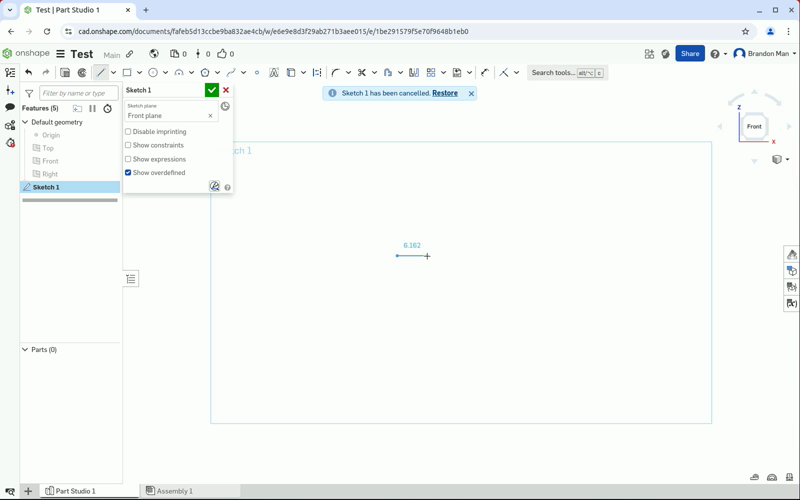
mouse_move(435, 292)
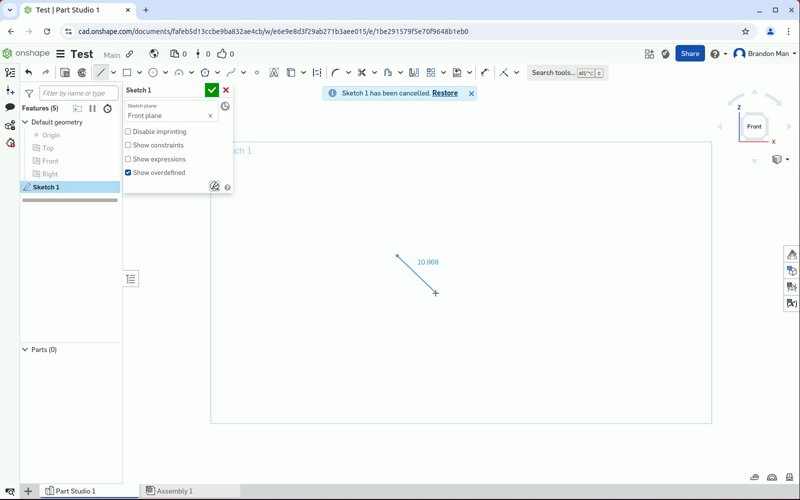
click(435, 292)
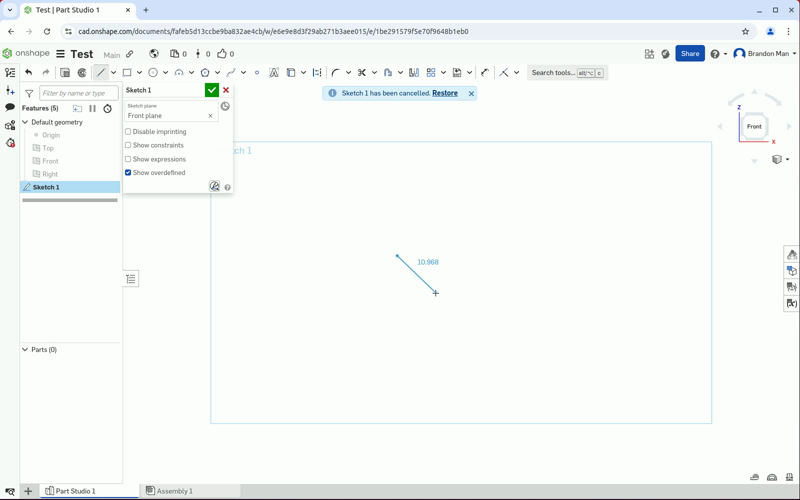
key_up(shift)
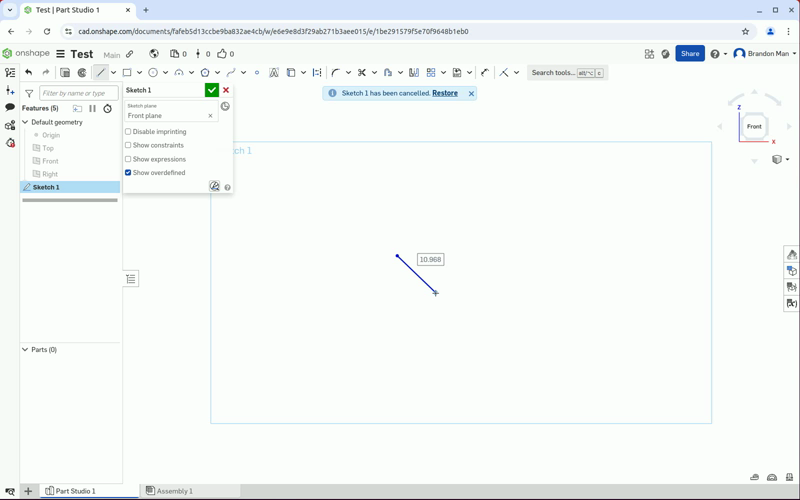
key_down(shift)
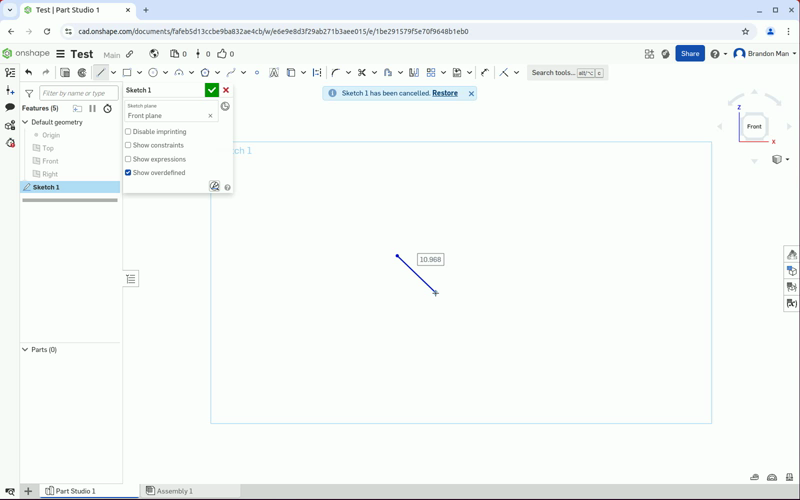
mouse_move(465, 292)
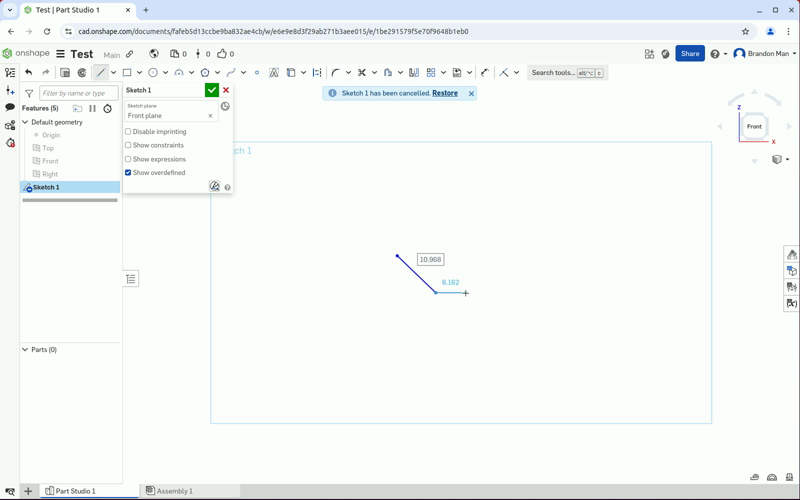
mouse_move(447, 292)
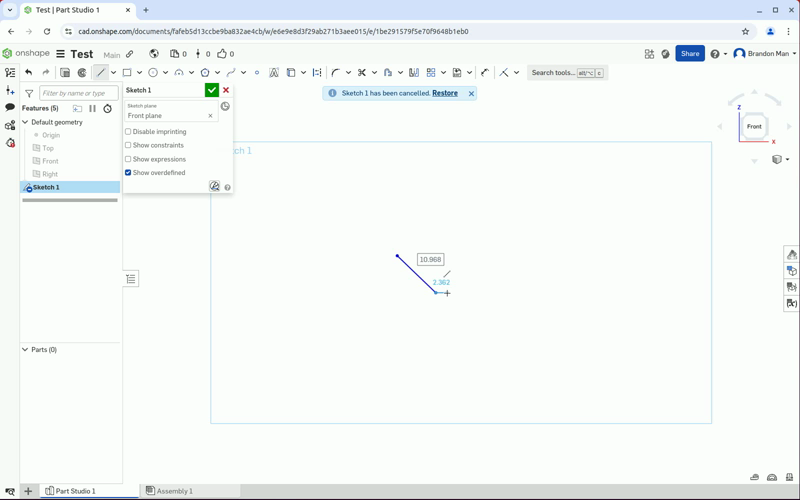
click(447, 292)
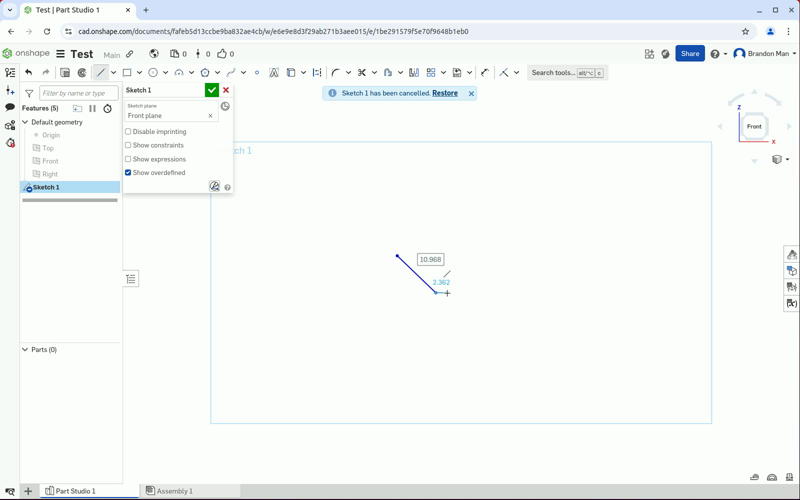
key_up(shift)
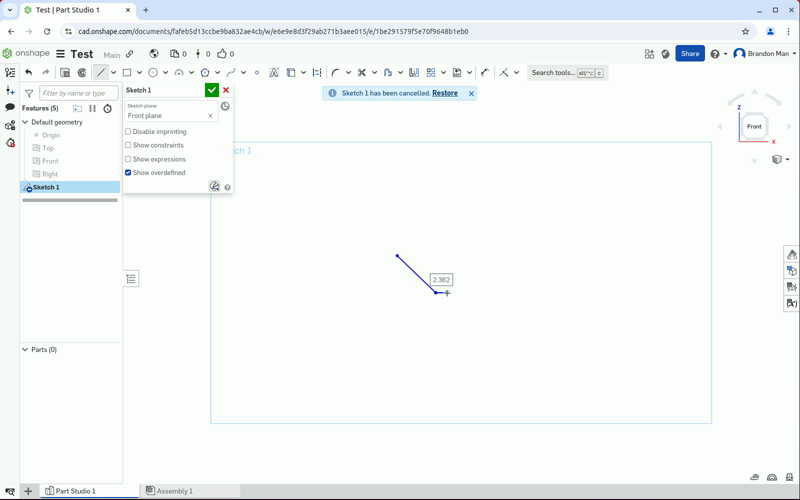
key_down(shift)
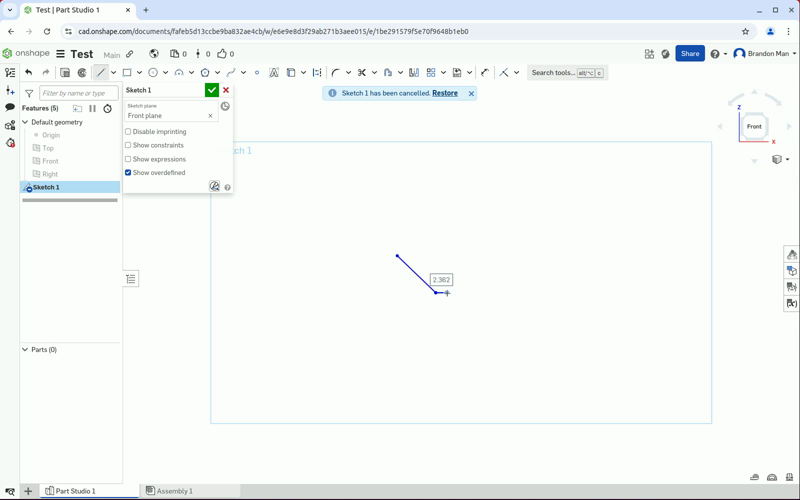
mouse_move(477, 292)
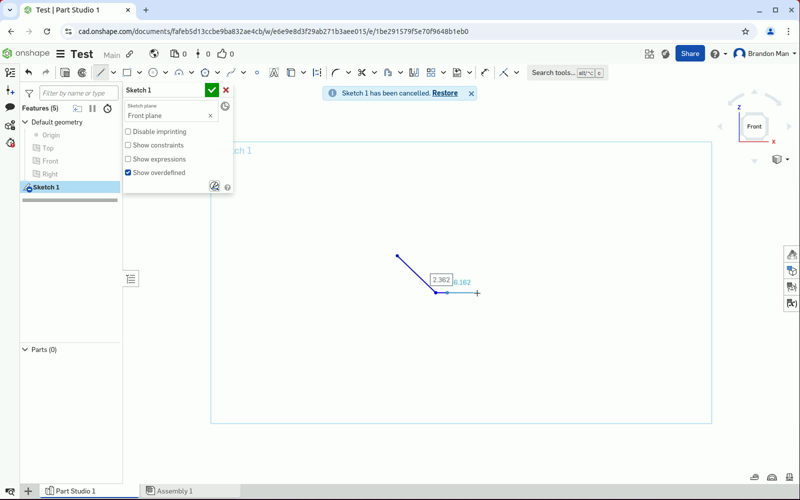
mouse_move(447, 258)
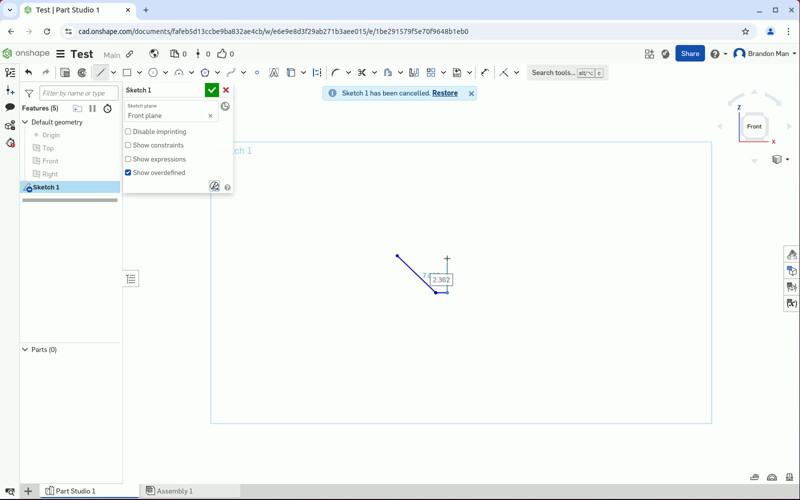
click(447, 258)
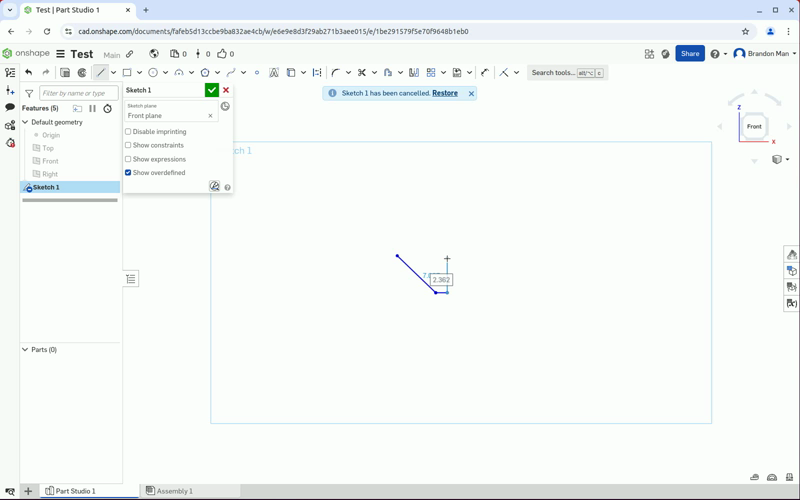
key_up(shift)
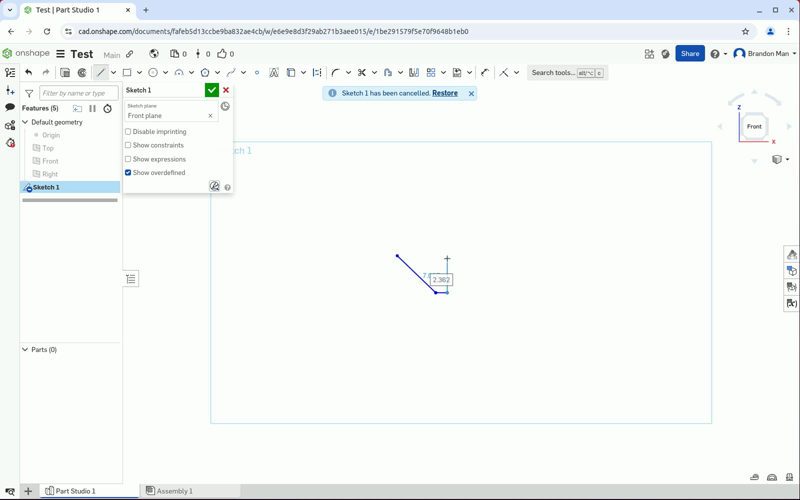
key_down(shift)
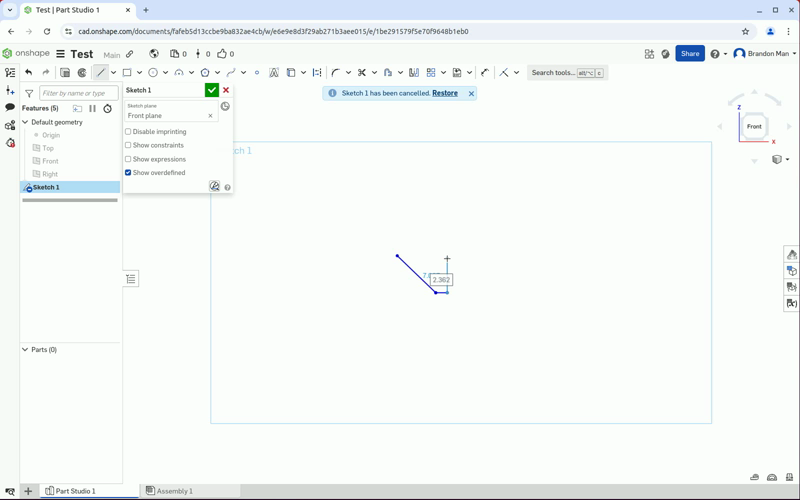
mouse_move(477, 258)
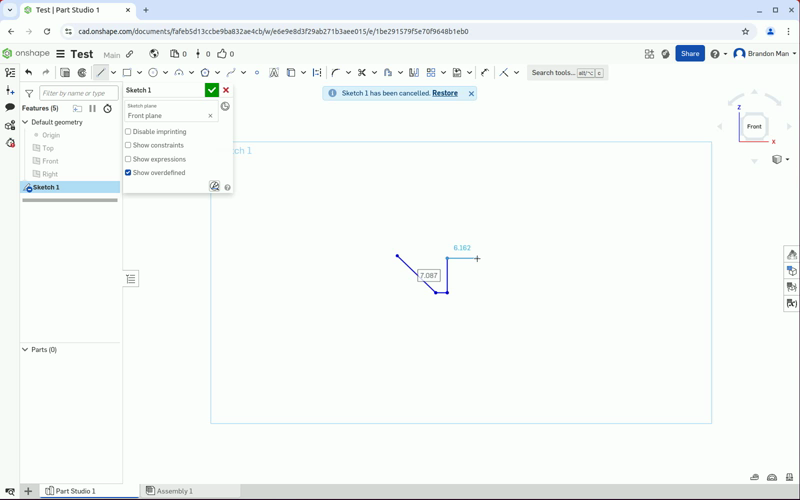
mouse_move(421, 250)
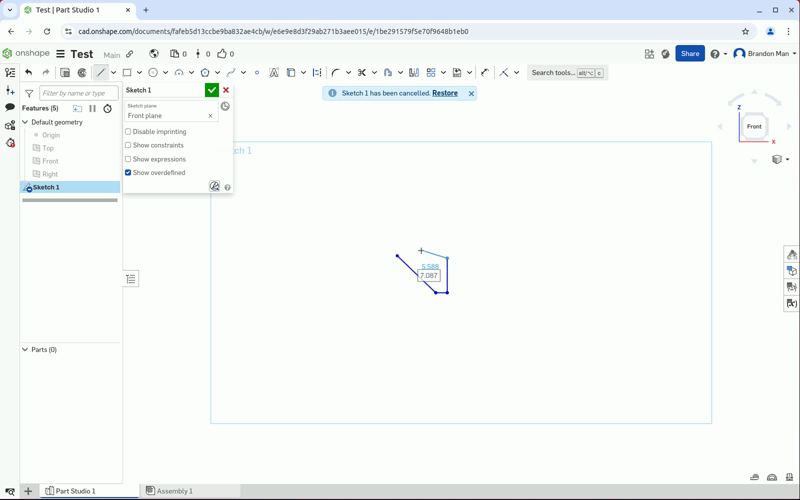
click(421, 250)
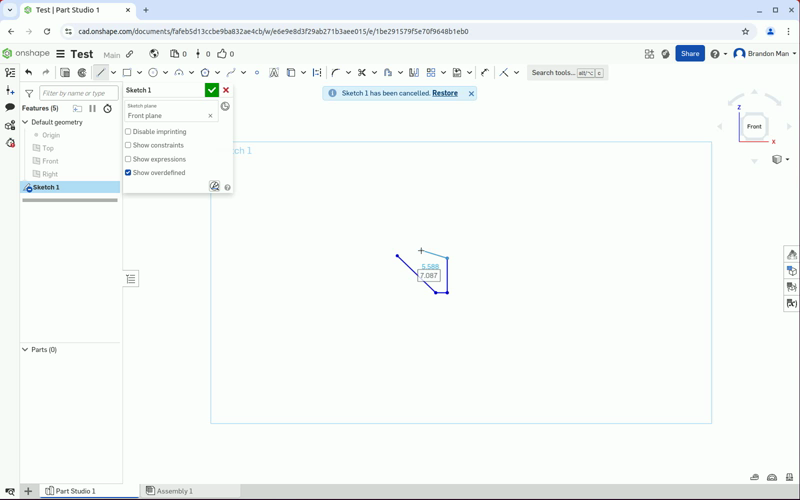
key_up(shift)
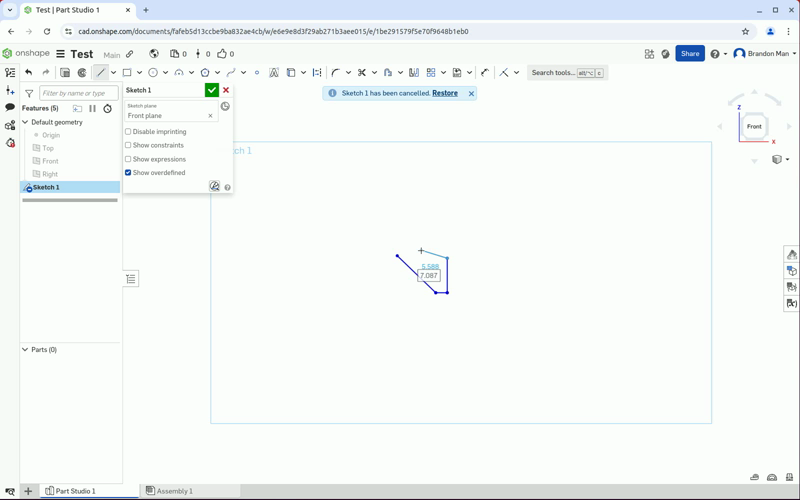
key_down(shift)
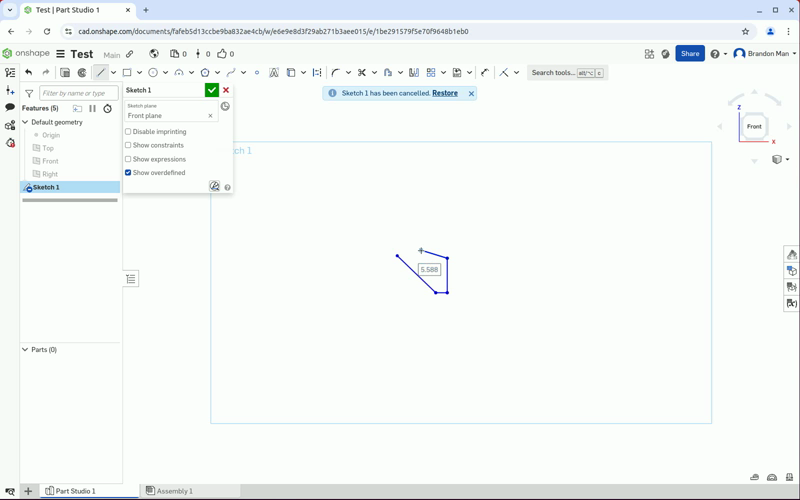
mouse_move(451, 250)
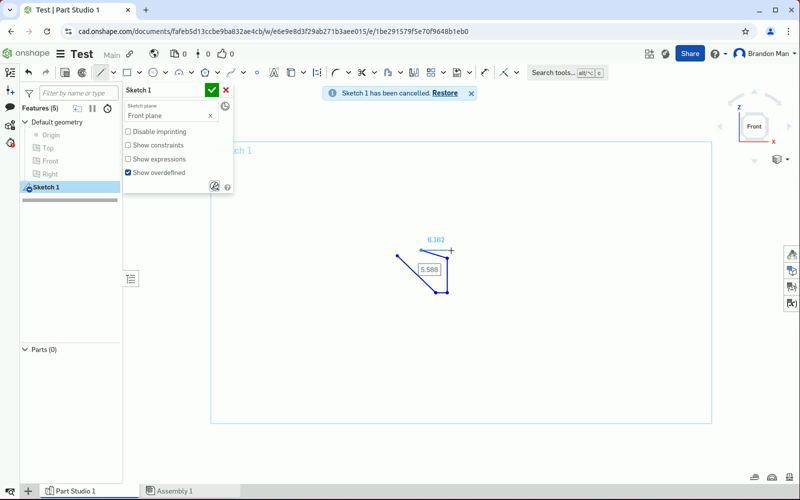
mouse_move(421, 225)
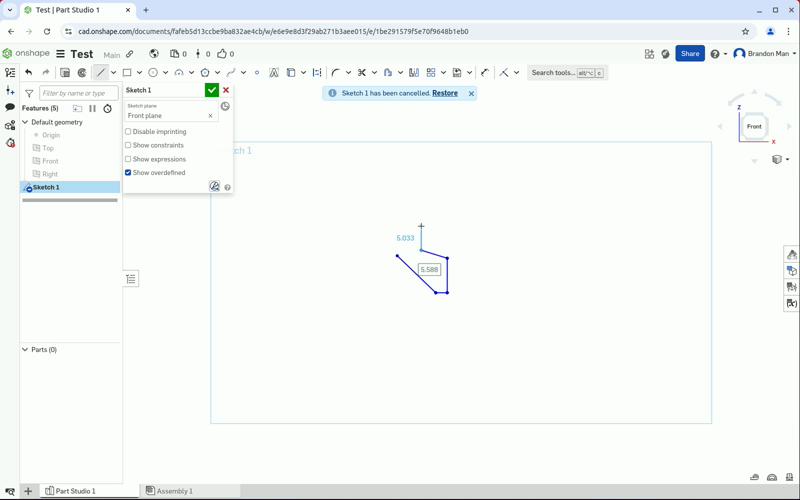
click(421, 225)
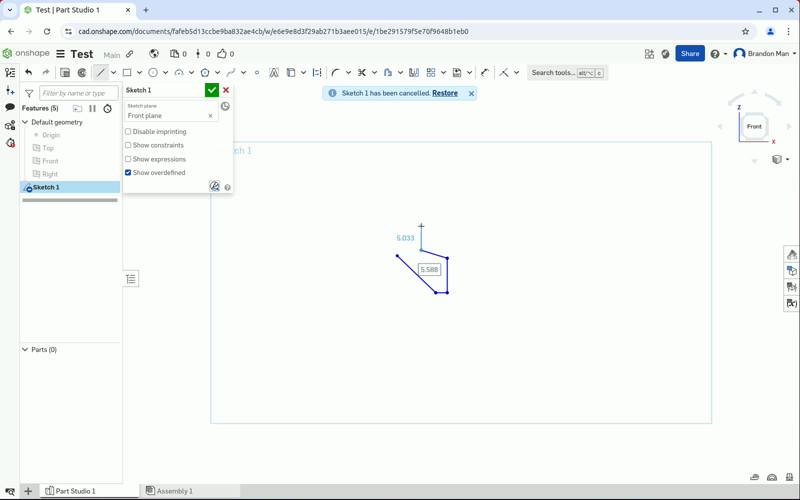
key_up(shift)
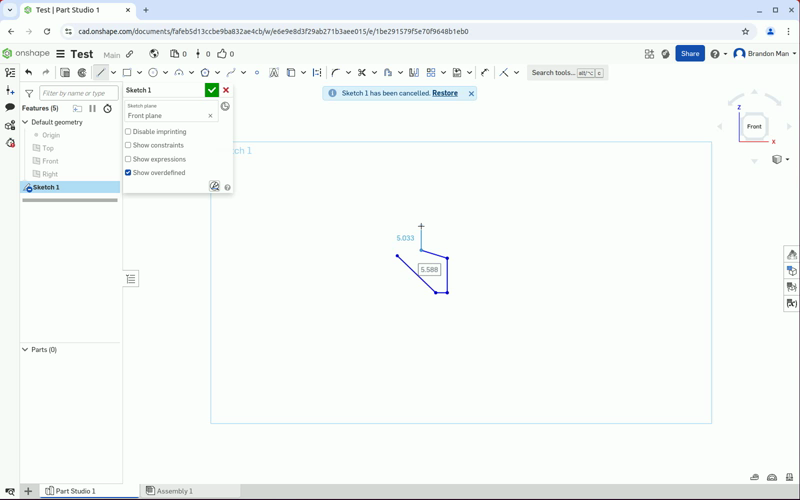
key_down(shift)
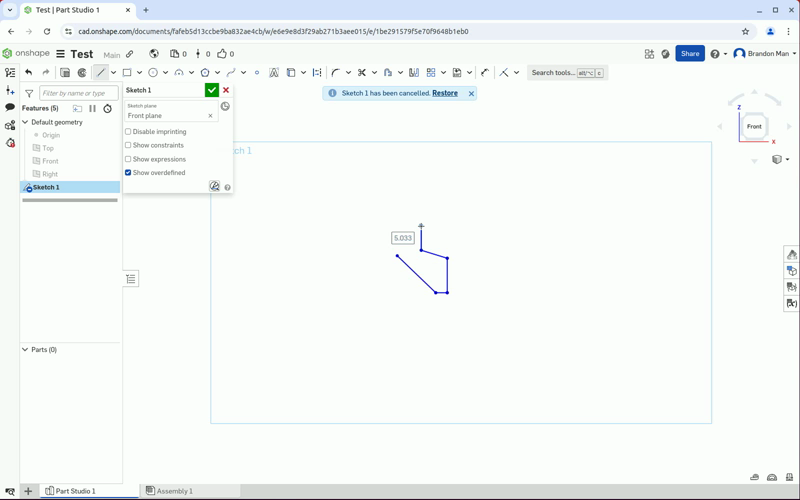
mouse_move(451, 225)
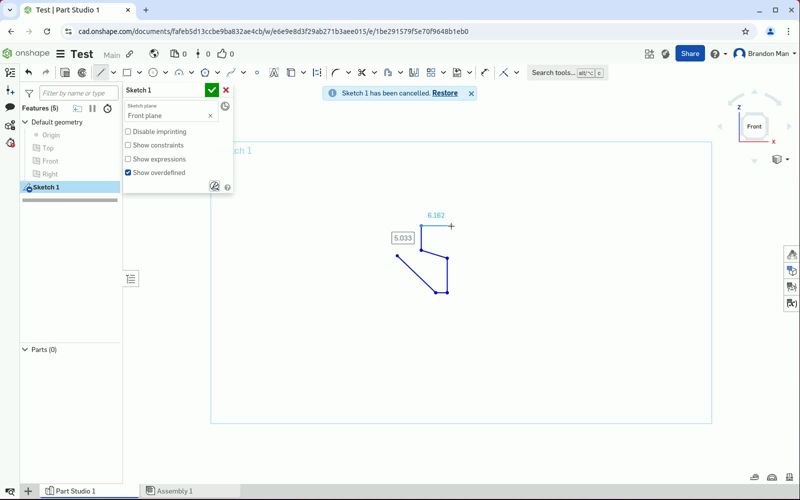
mouse_move(431, 178)
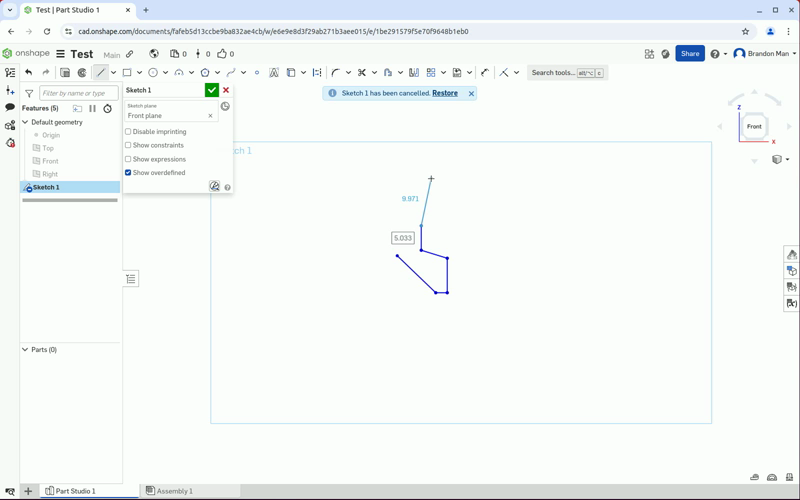
click(431, 178)
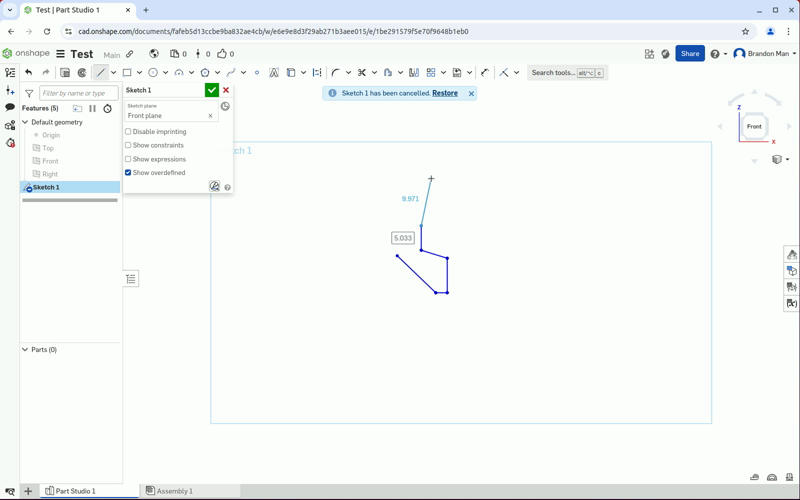
key_up(shift)
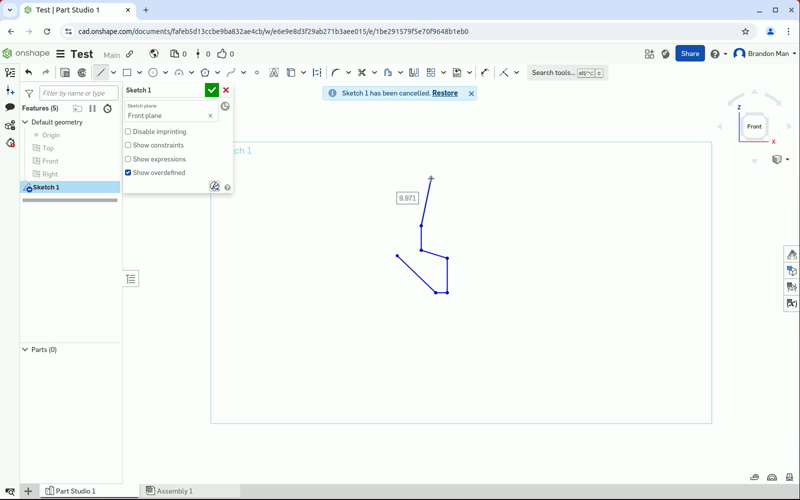
key_down(shift)
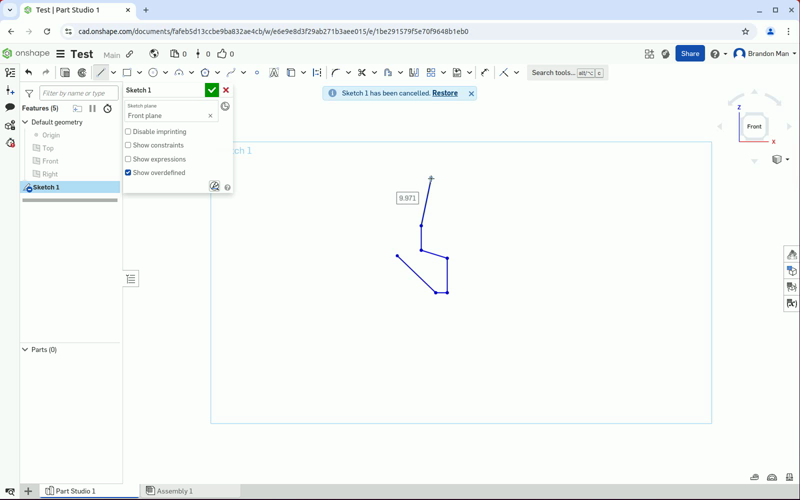
mouse_move(397, 233)
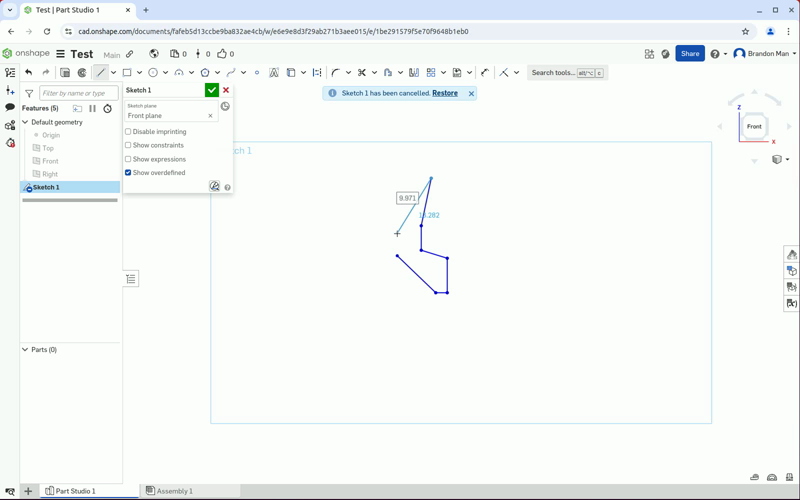
click(397, 233)
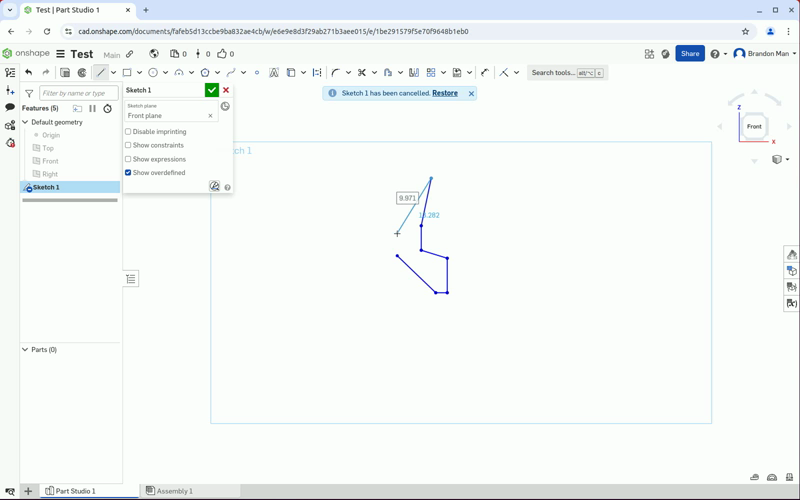
key_up(shift)
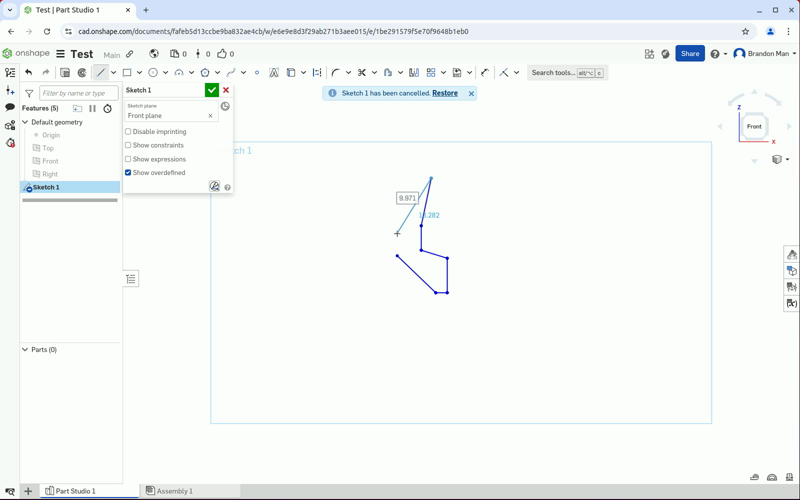
mouse_move(427, 233)
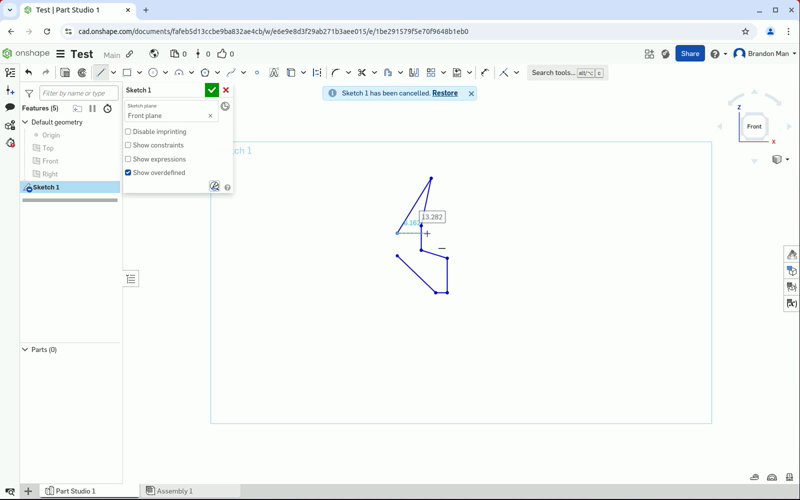
key_down(shift)
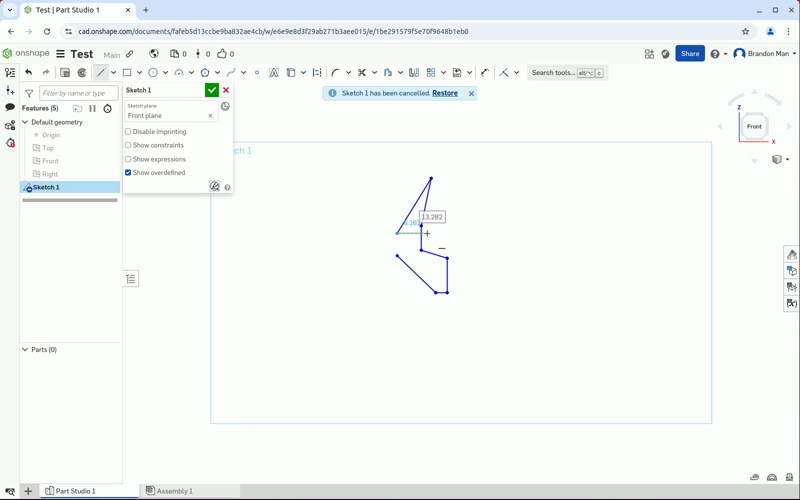
mouse_move(397, 255)
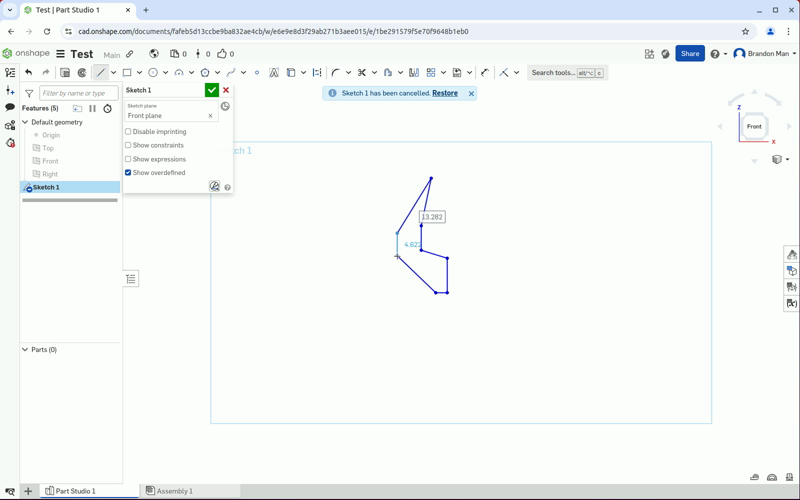
key_up(shift)
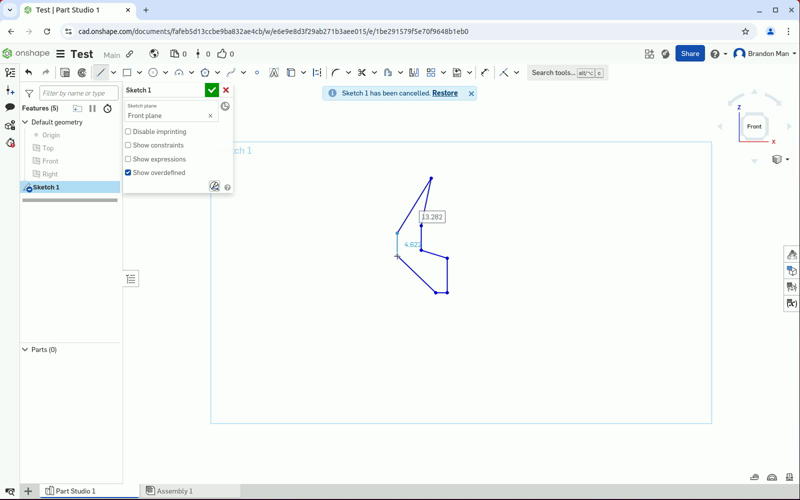
click(397, 255)
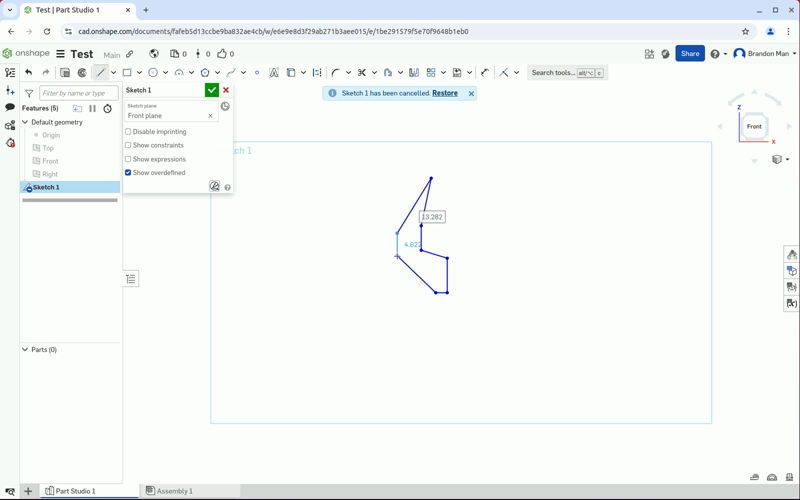
key(esc)
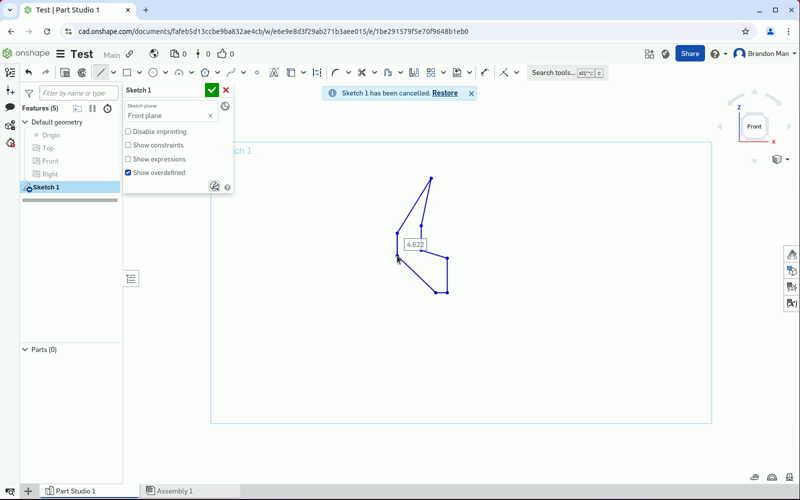
mouse_move(414, 265)
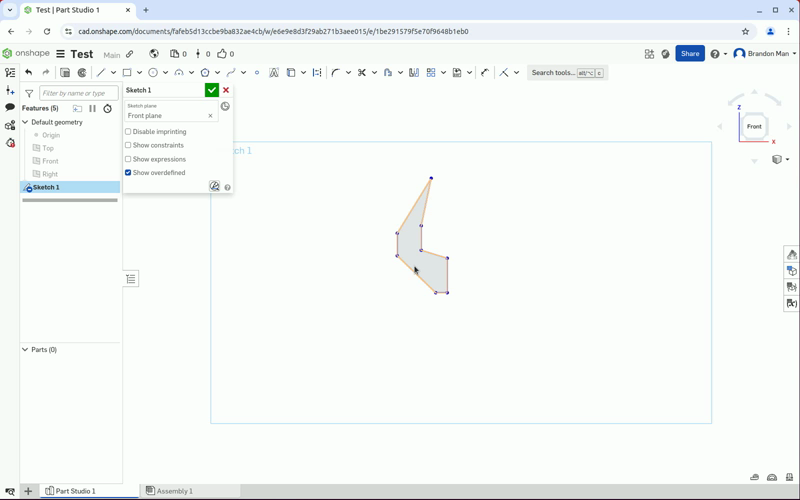
click(414, 265)
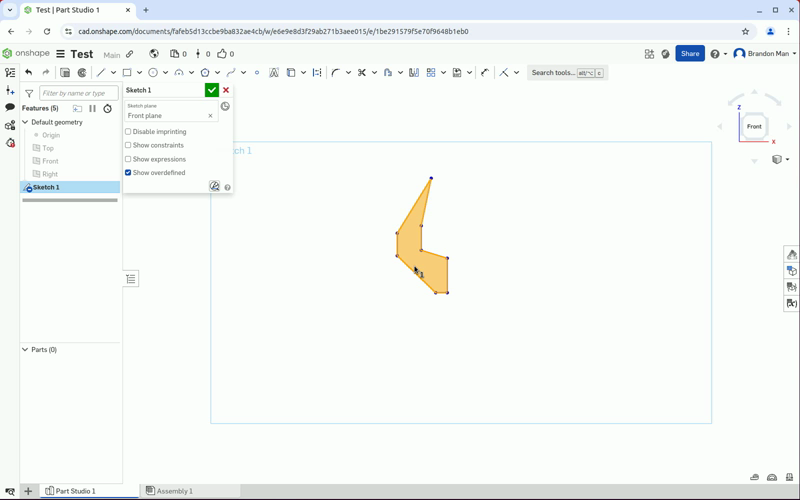
mouse_move(73, 352)
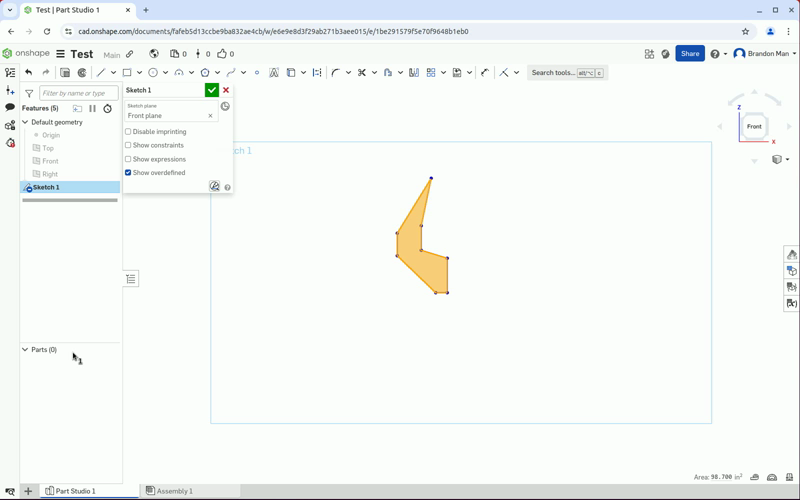
key(shift+y)
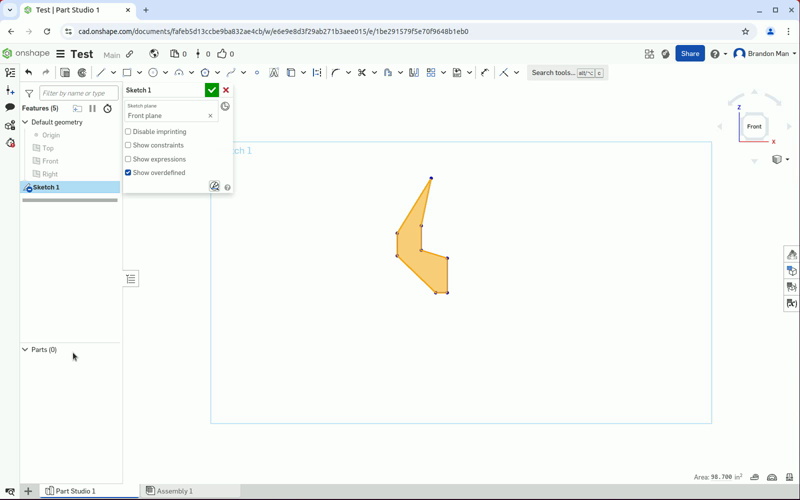
key(shift+e)
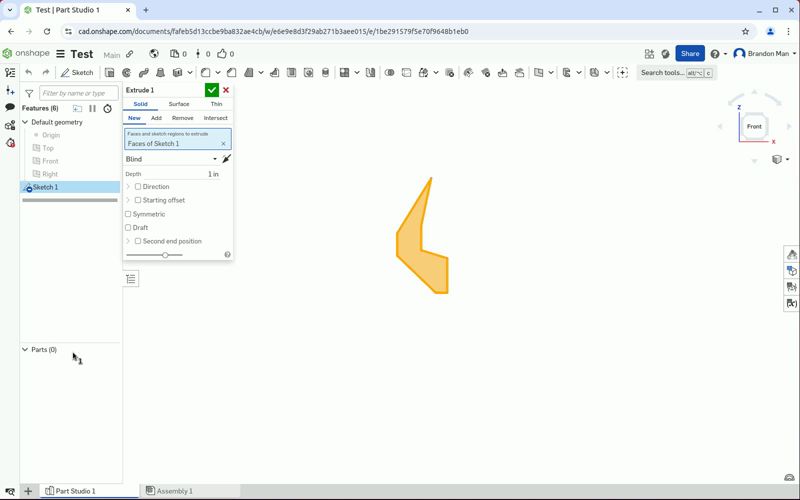
mouse_move(143, 106)
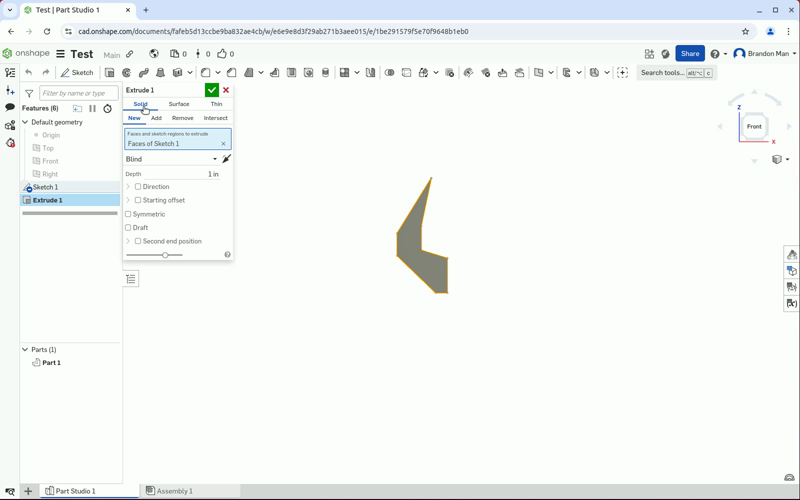
click(143, 106)
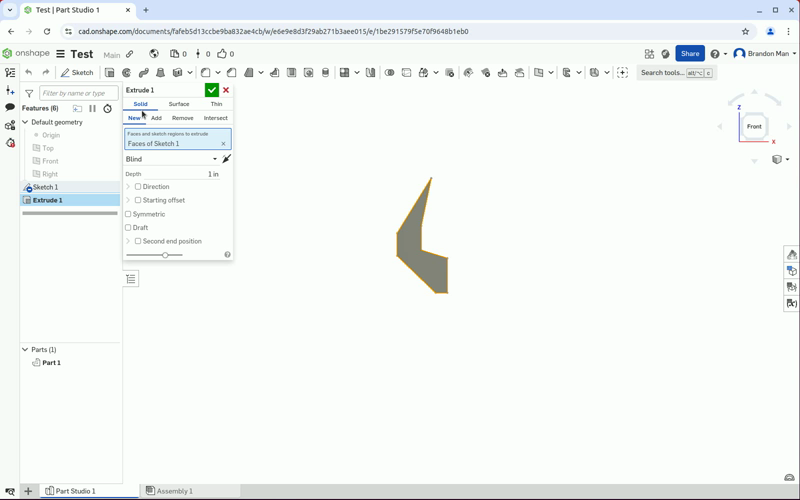
mouse_move(137, 120)
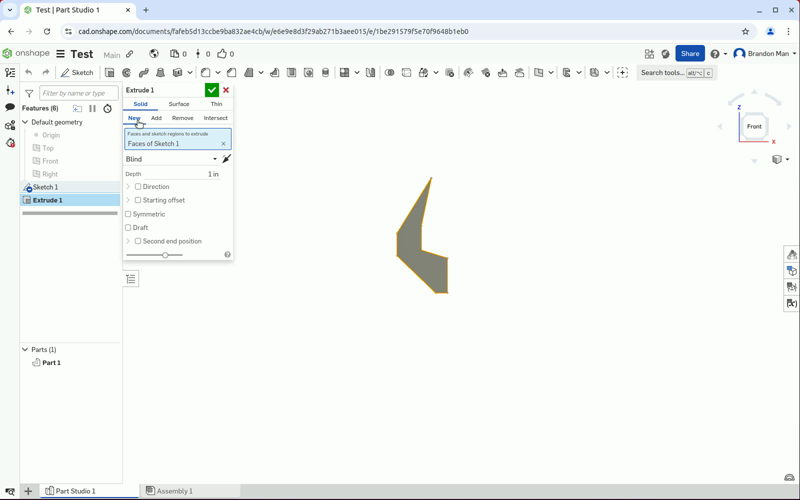
click(137, 120)
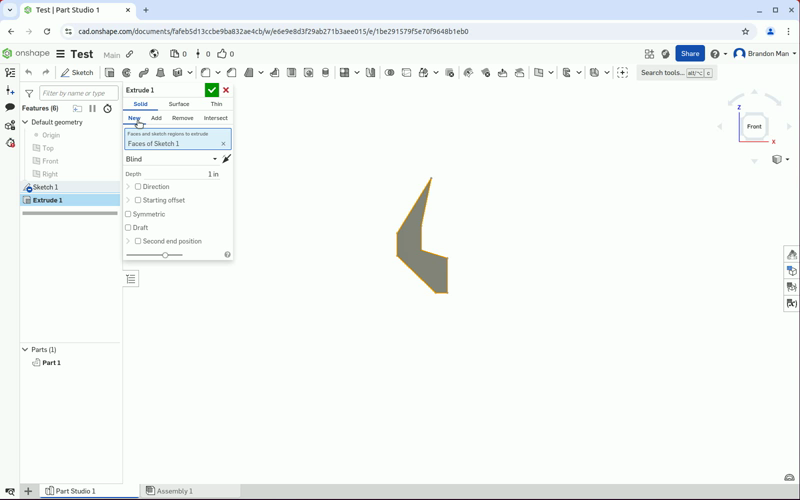
key(tab, 4)
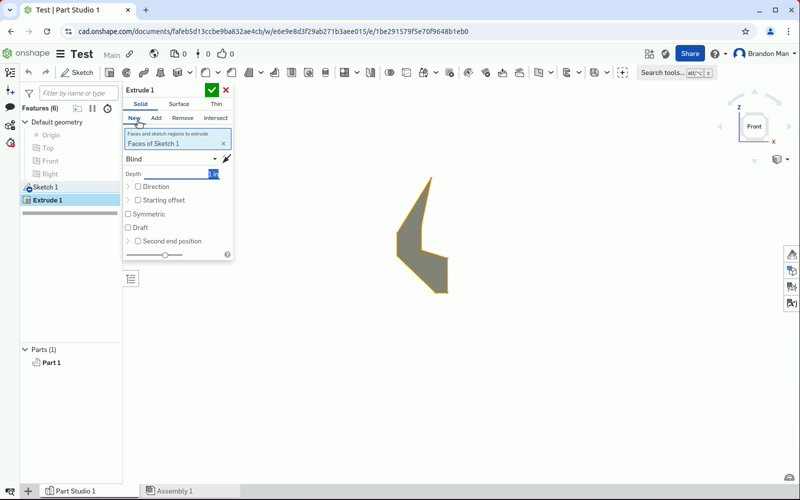
text(4.574)
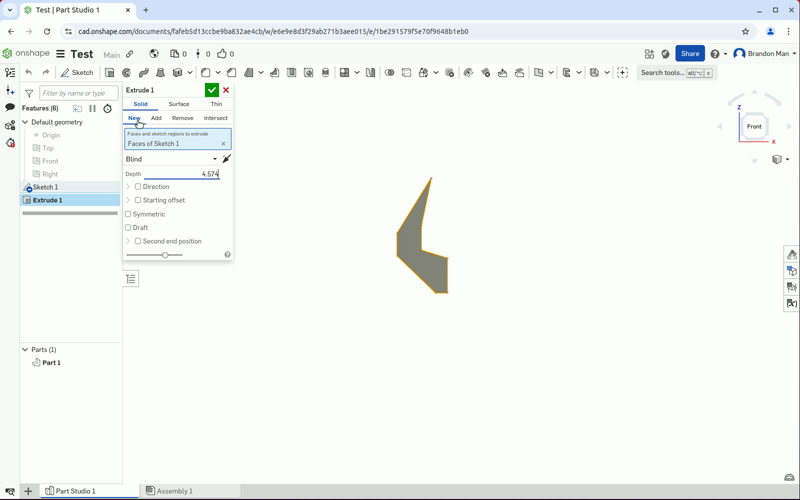
key(enter)
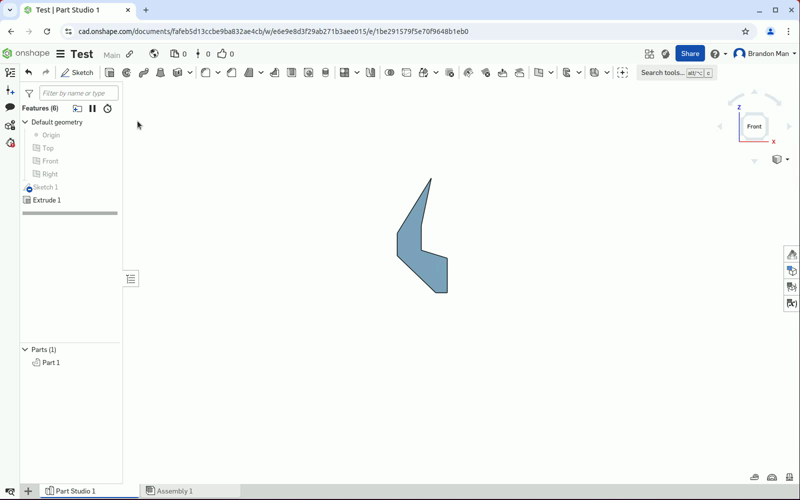
key(shift+h)
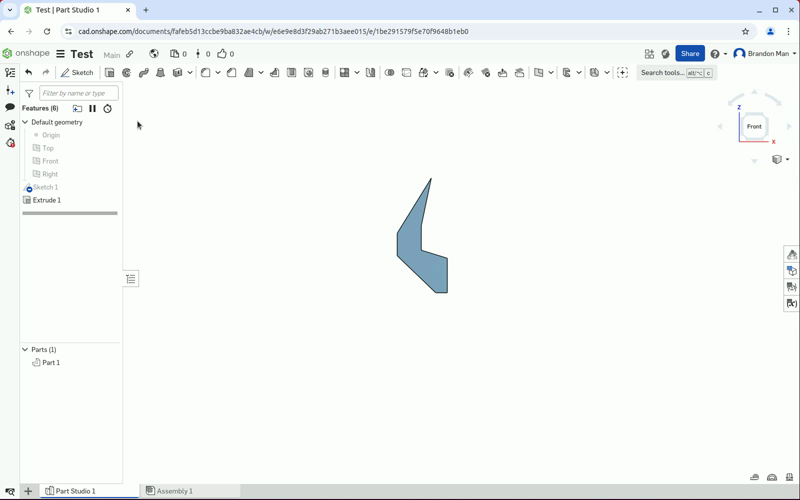
key(shift+h)
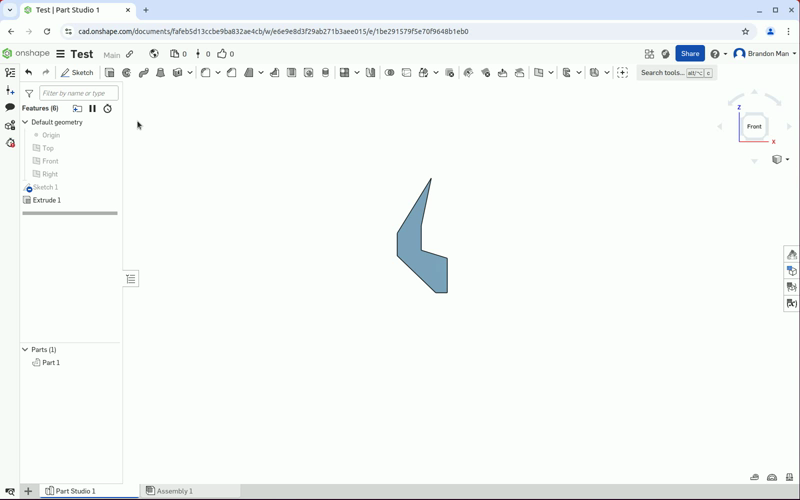
mouse_move(73, 189)
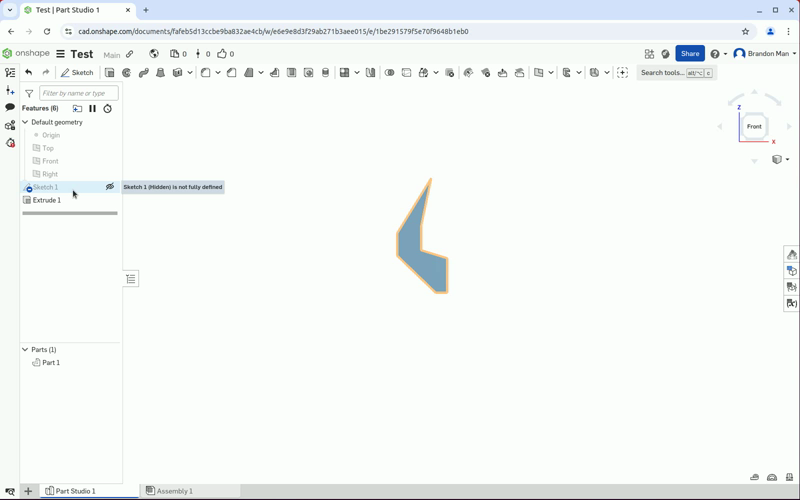
click(73, 189)
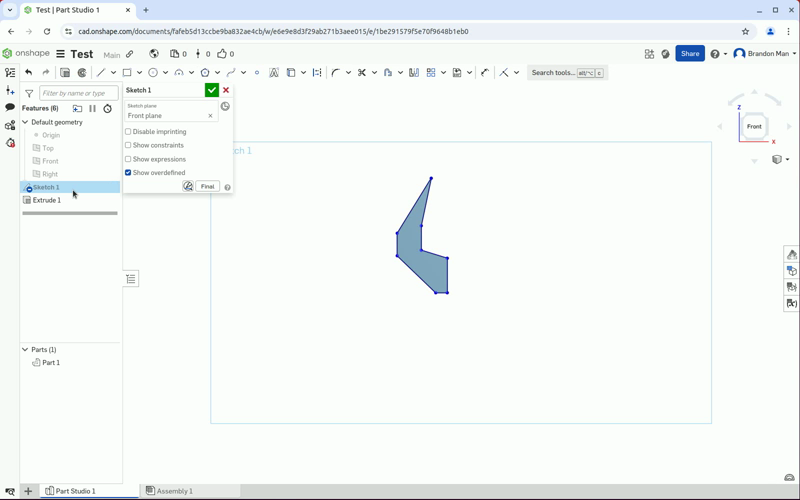
mouse_move(229, 92)
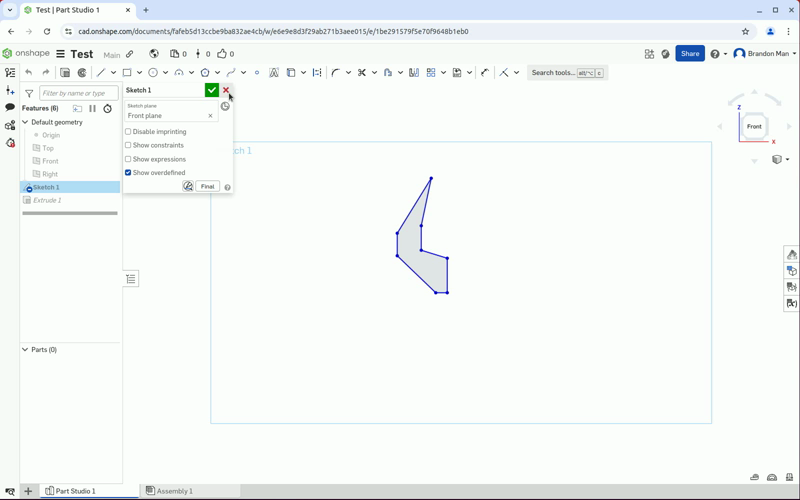
click(229, 92)
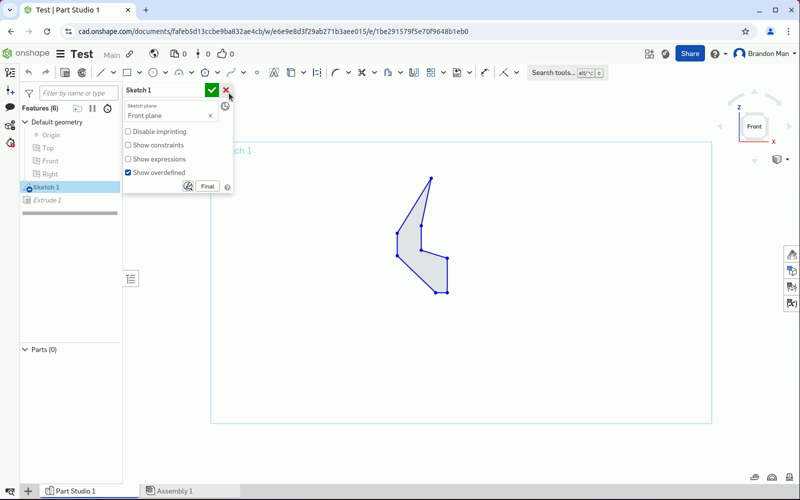
key(shift+s)
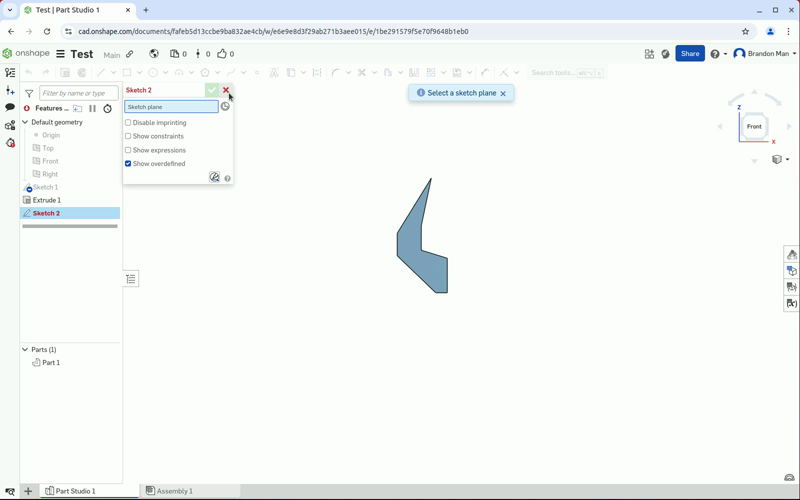
mouse_move(73, 163)
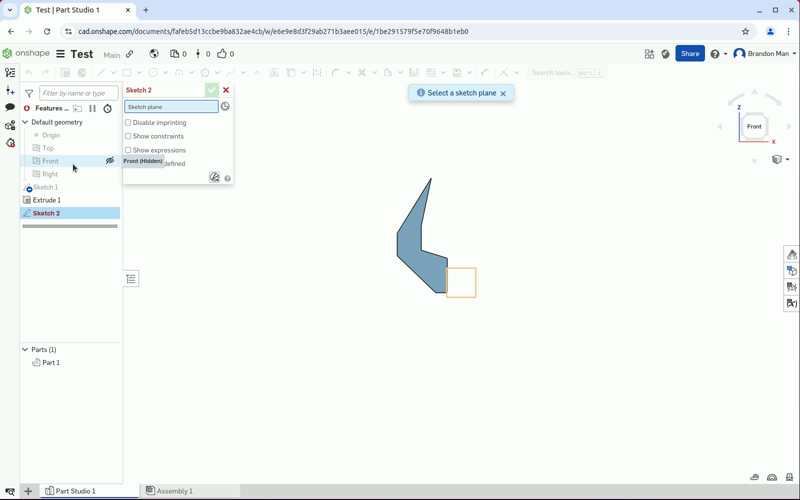
click(73, 163)
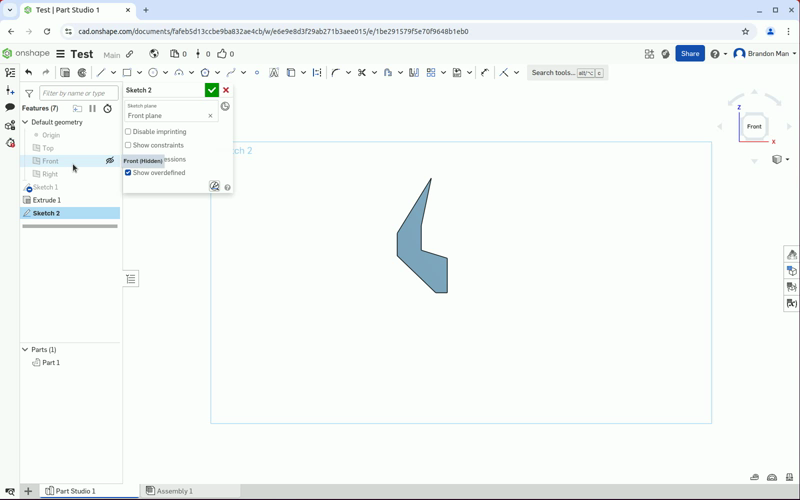
mouse_move(73, 352)
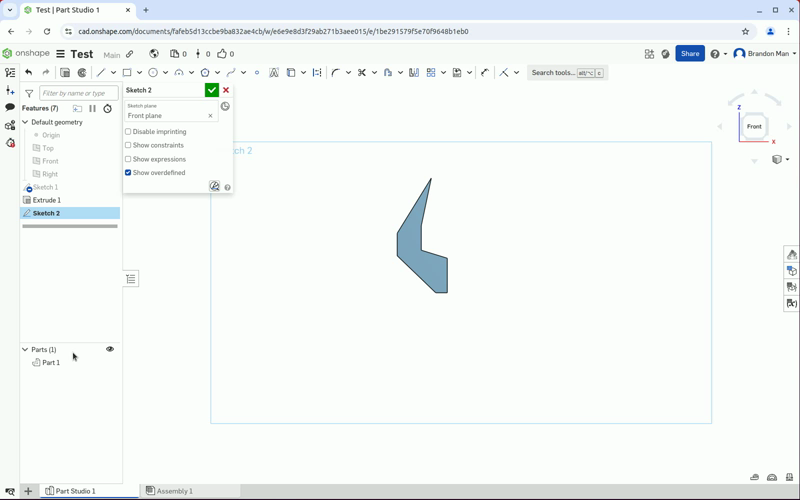
key(y)
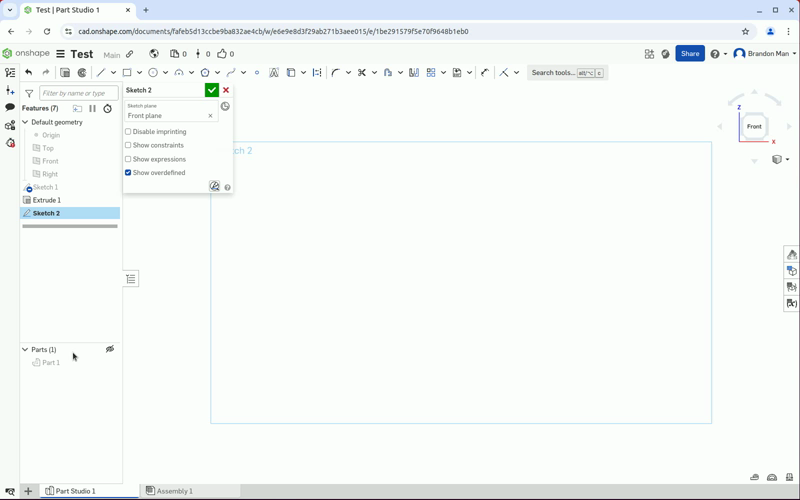
key(l)
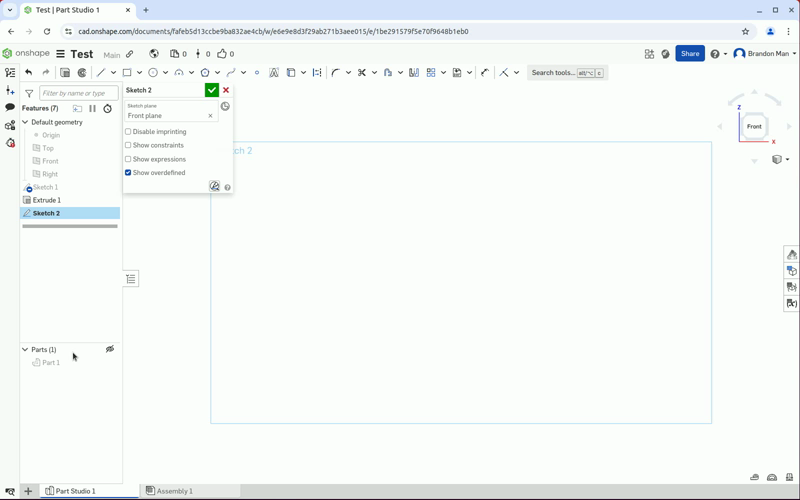
key_down(shift)
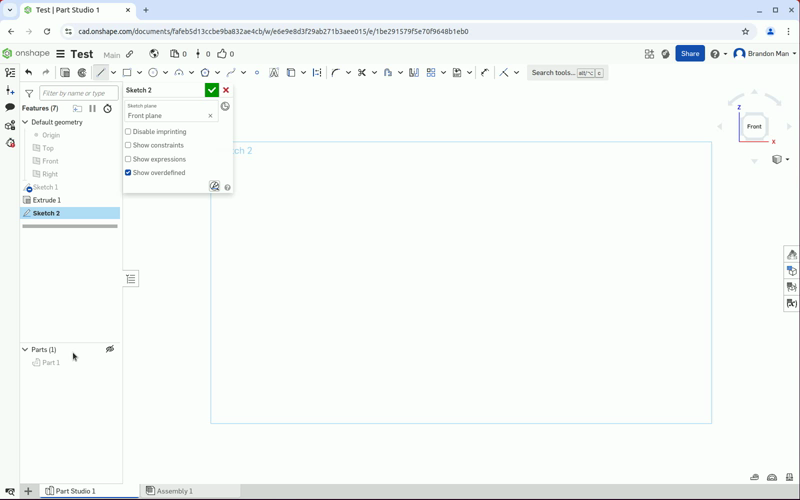
mouse_move(446, 292)
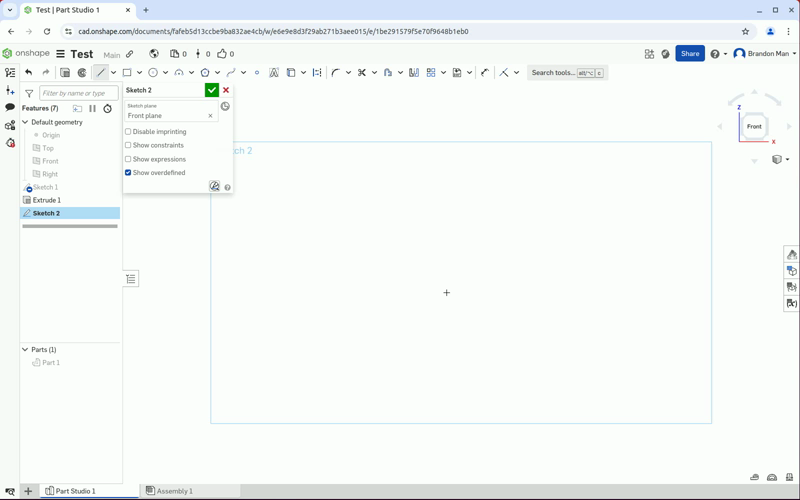
click(446, 292)
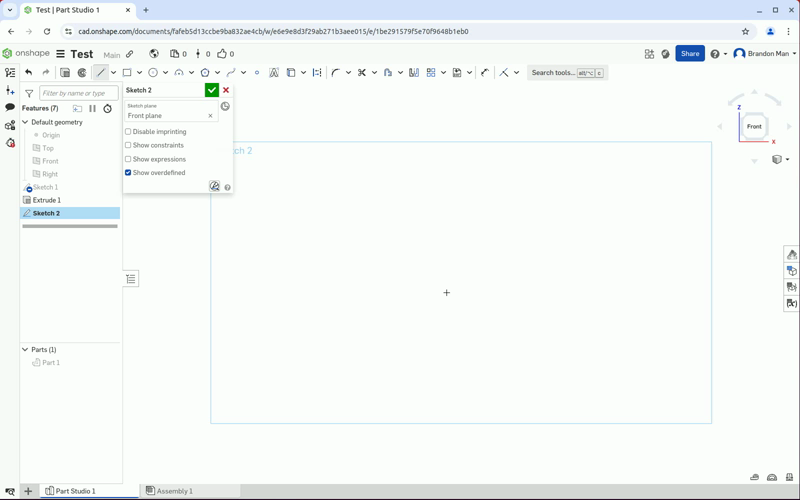
key_up(shift)
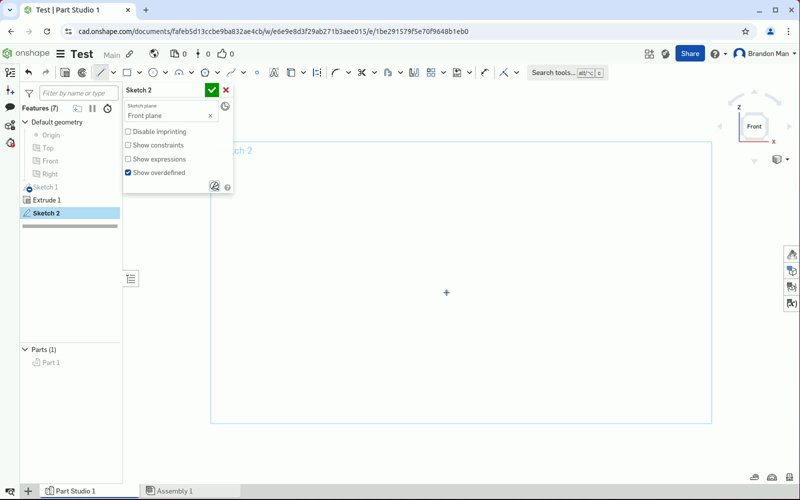
key_down(shift)
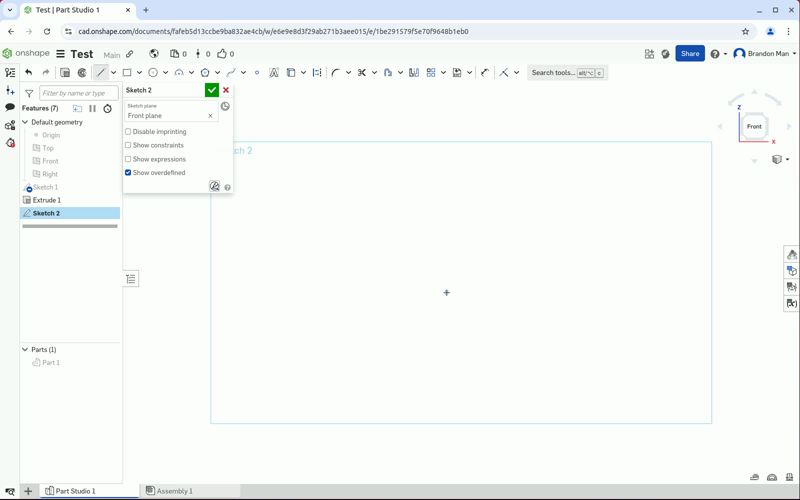
mouse_move(476, 292)
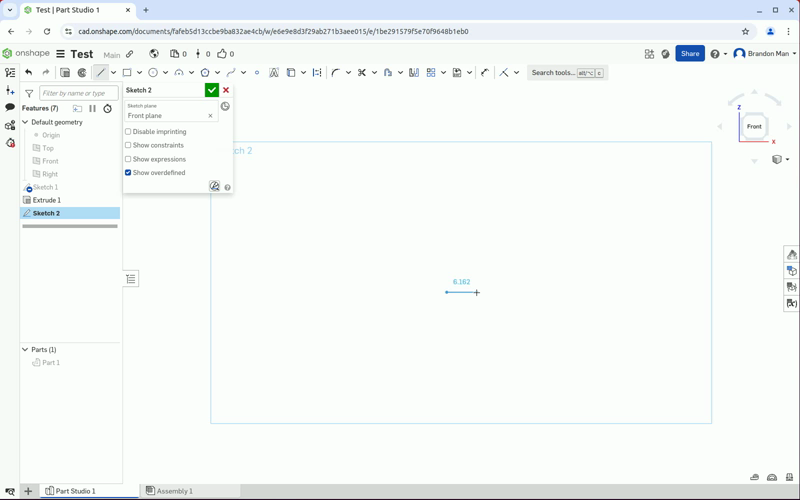
mouse_move(458, 292)
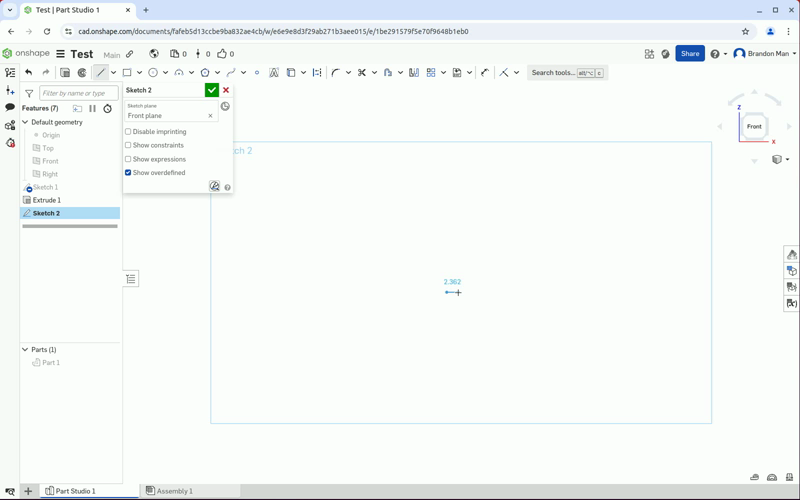
click(458, 292)
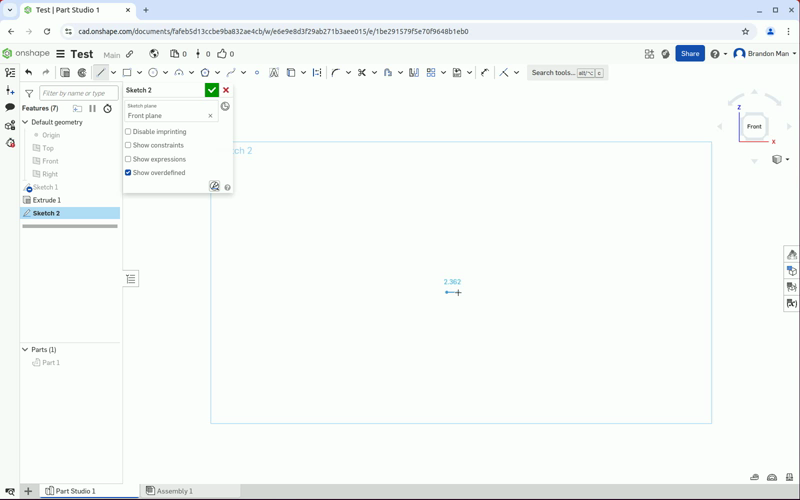
key_up(shift)
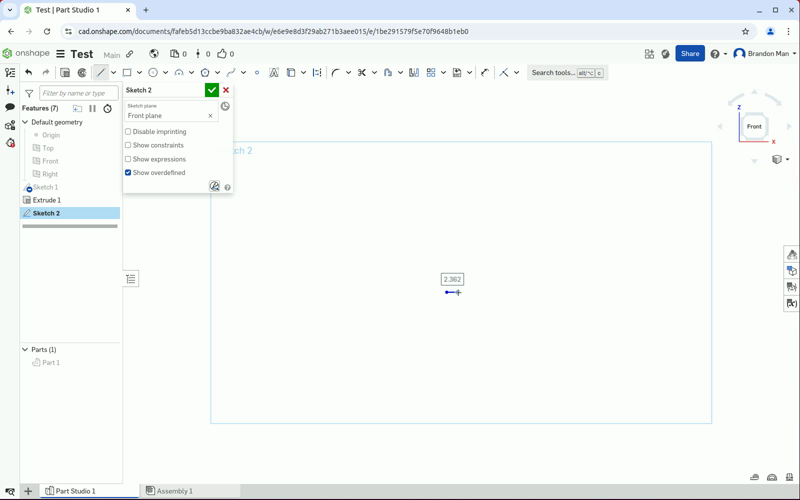
key_down(shift)
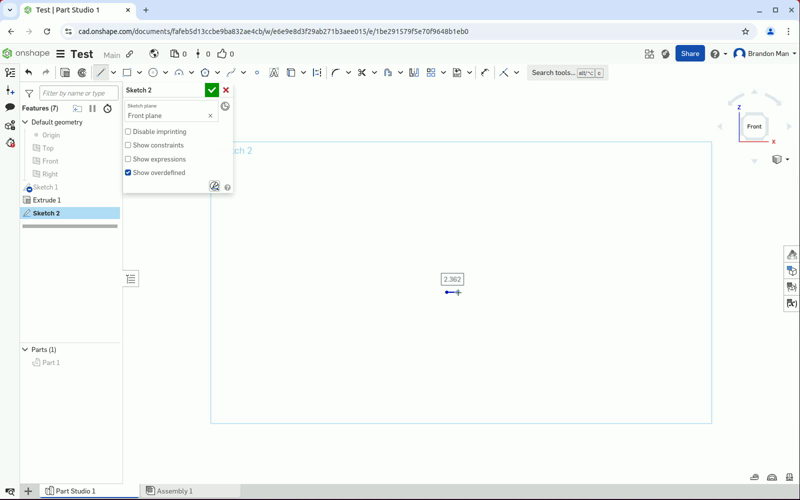
mouse_move(488, 292)
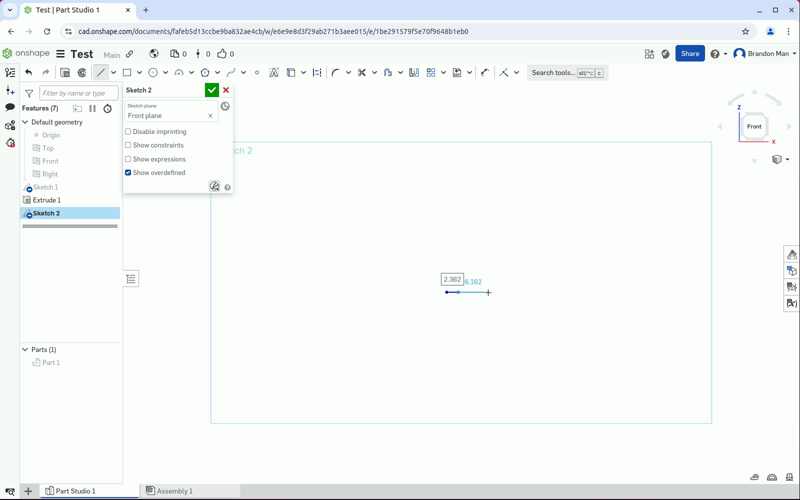
mouse_move(491, 251)
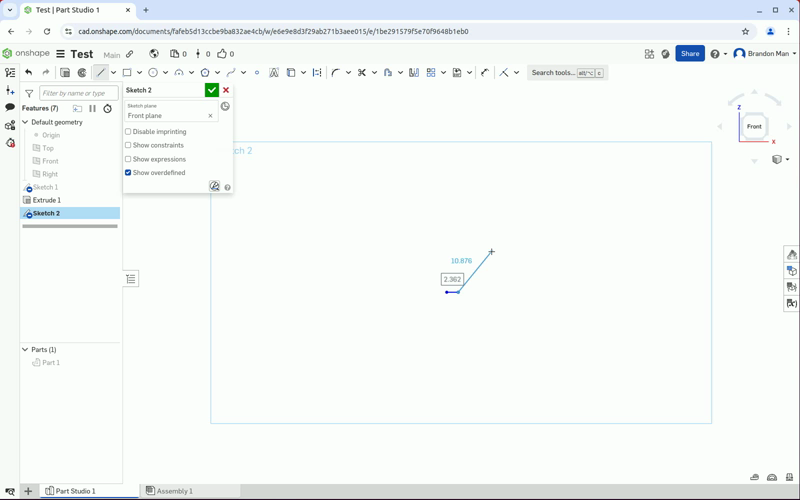
click(491, 251)
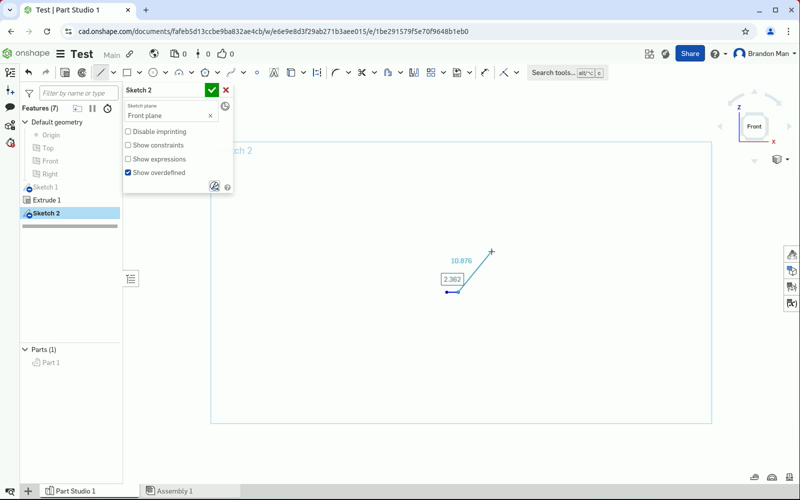
key_up(shift)
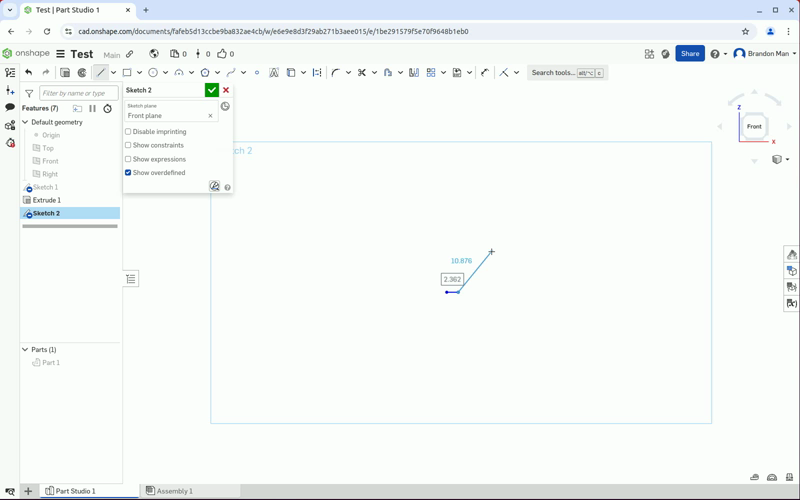
key_down(shift)
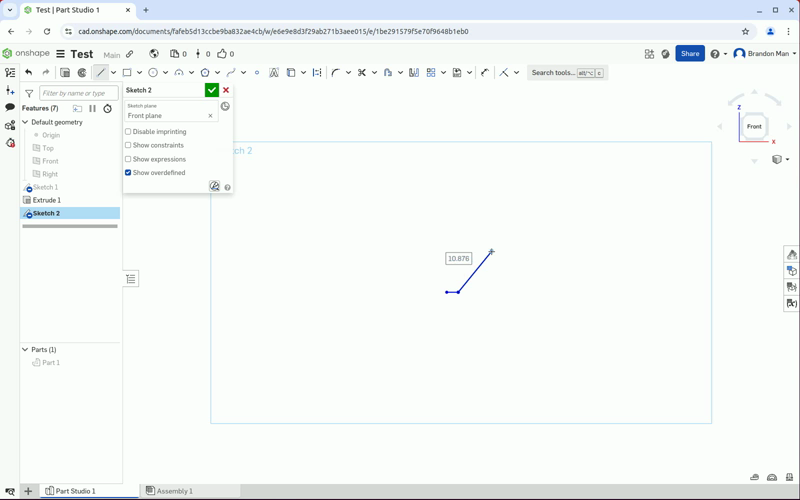
mouse_move(521, 251)
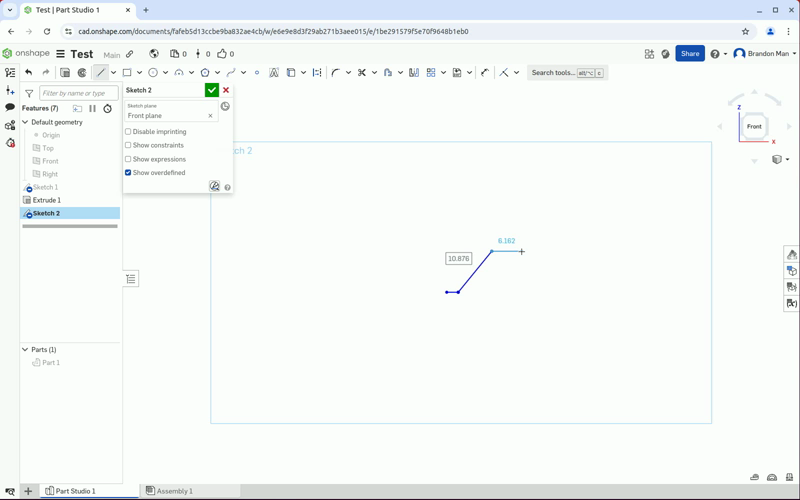
mouse_move(491, 229)
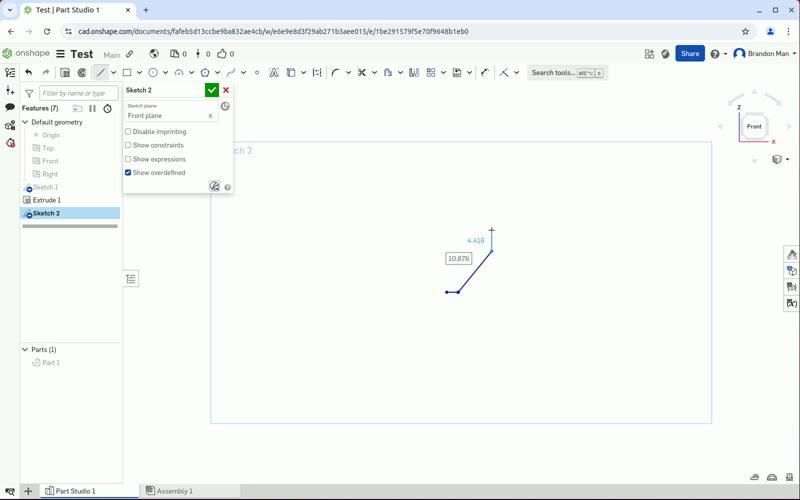
click(491, 229)
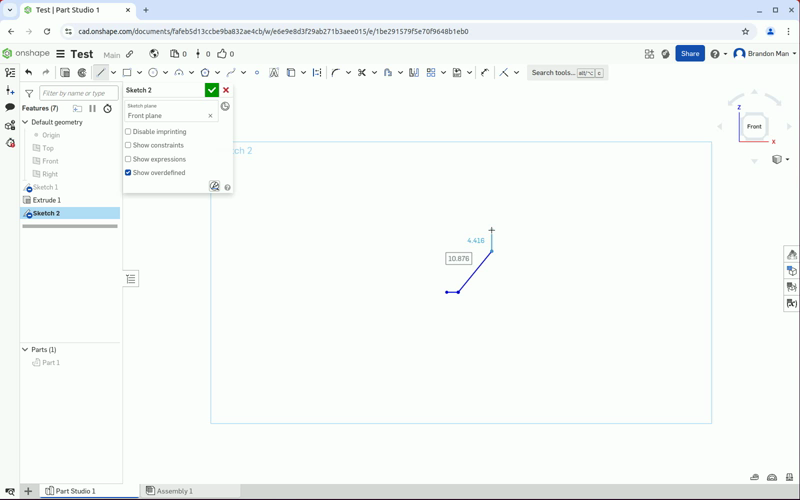
key_up(shift)
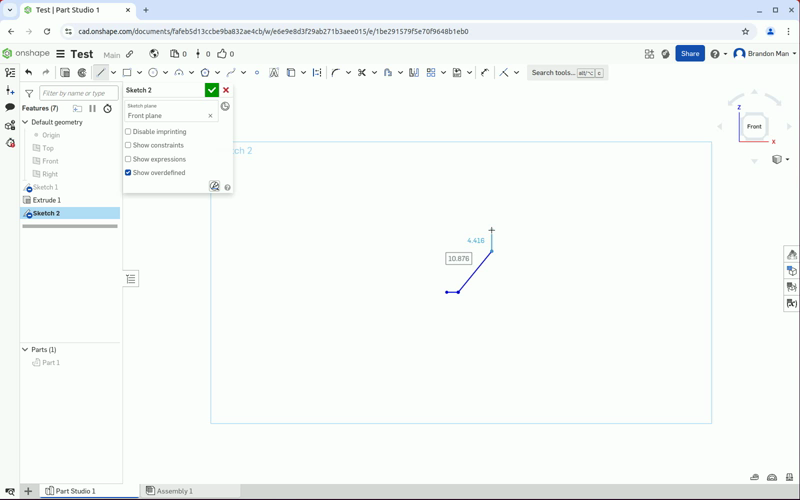
key_down(shift)
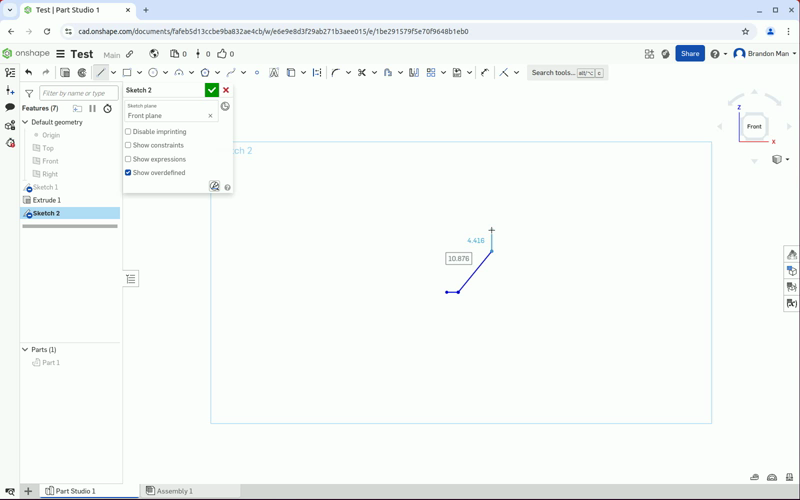
mouse_move(460, 170)
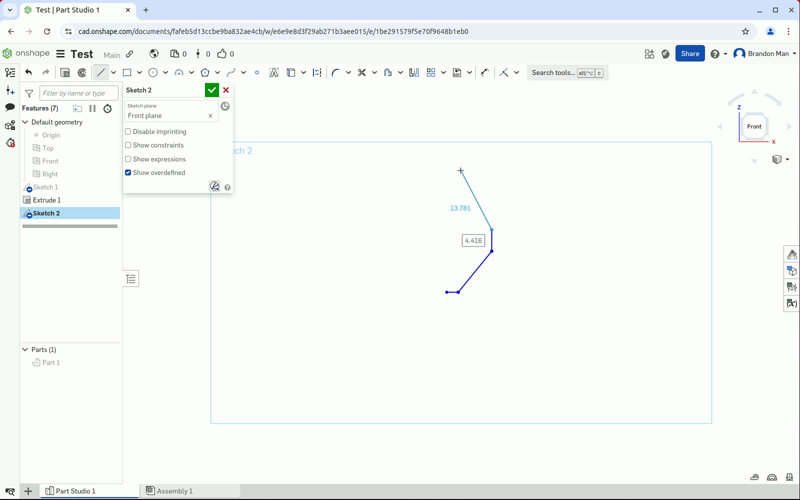
click(460, 170)
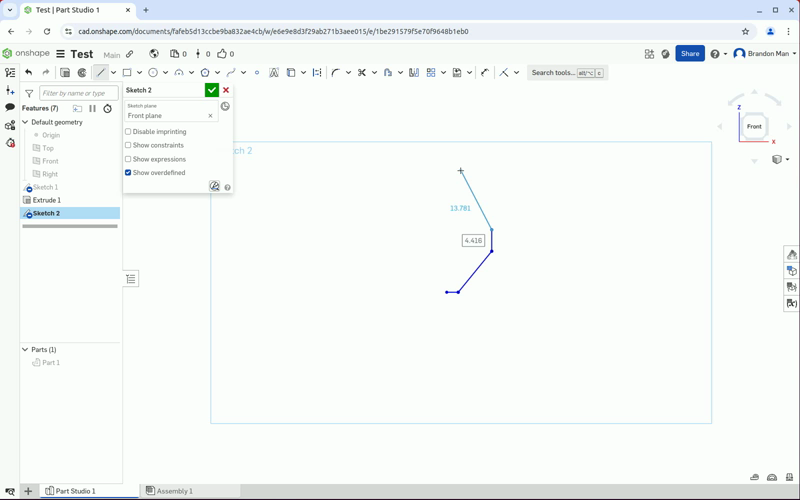
key_up(shift)
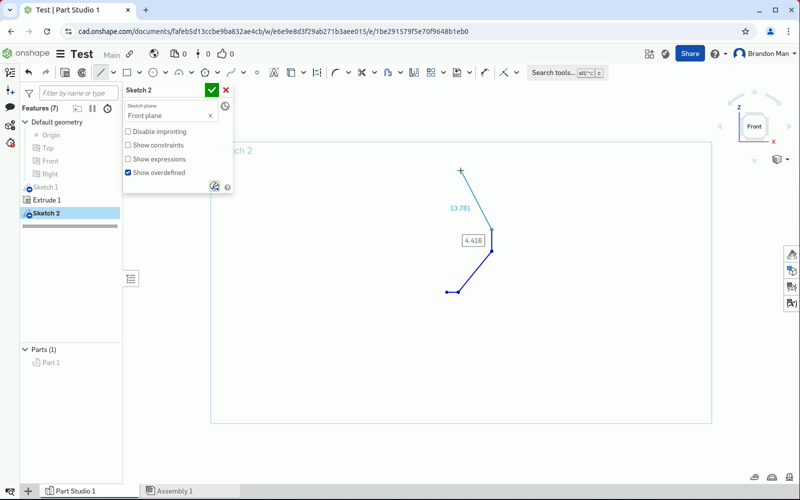
key_down(shift)
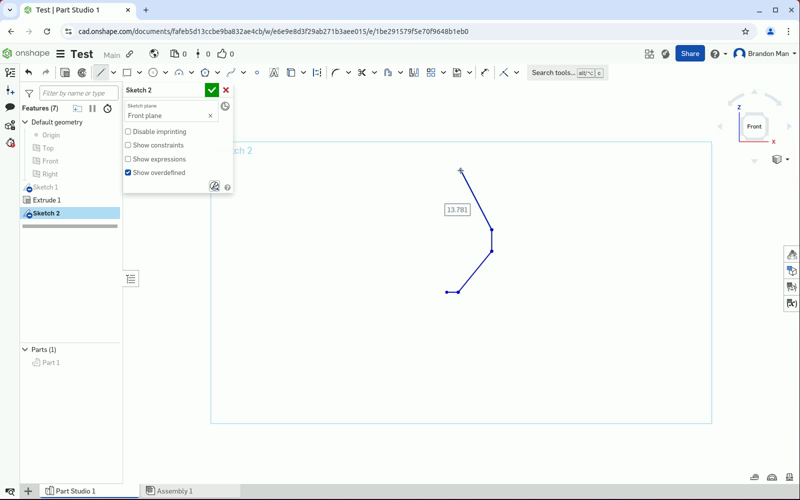
mouse_move(490, 170)
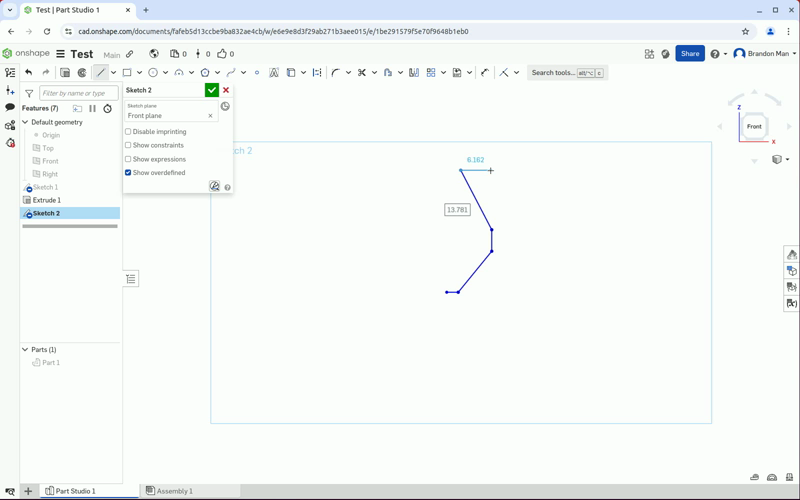
mouse_move(468, 217)
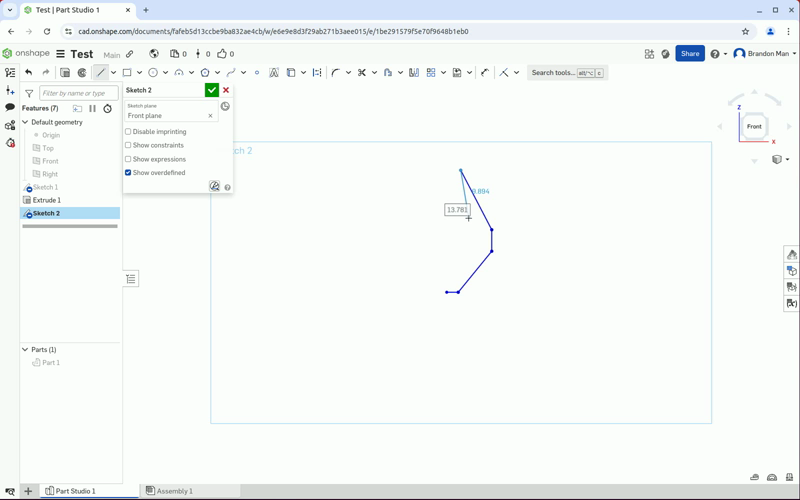
click(468, 217)
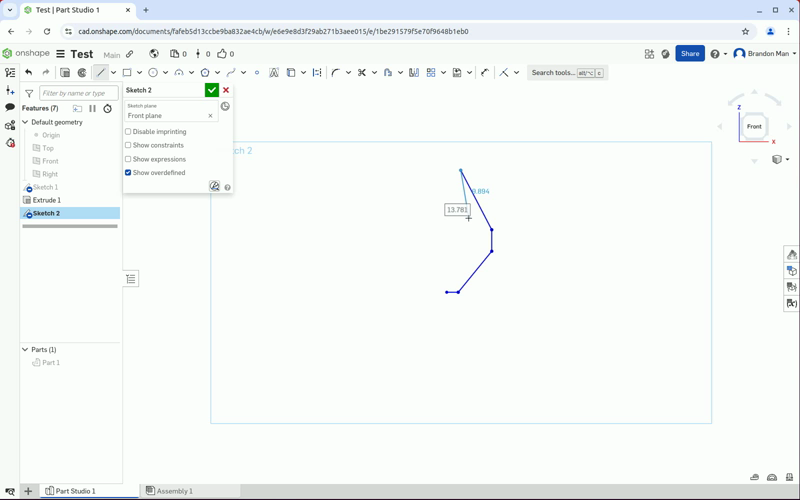
key_up(shift)
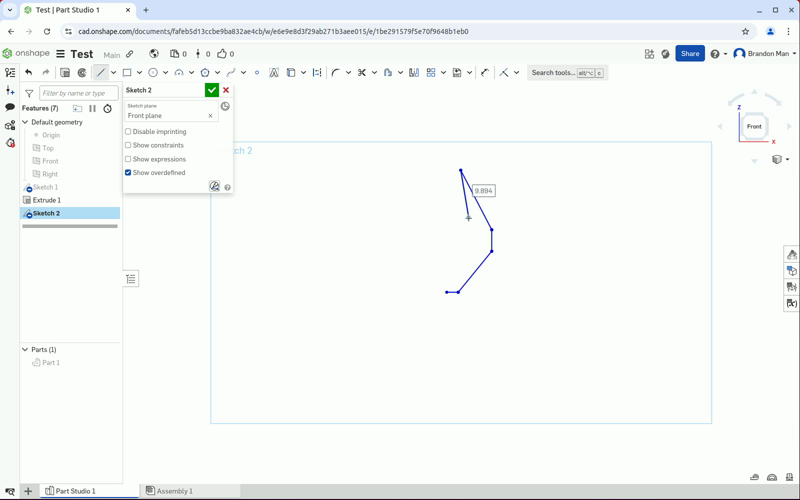
key_down(shift)
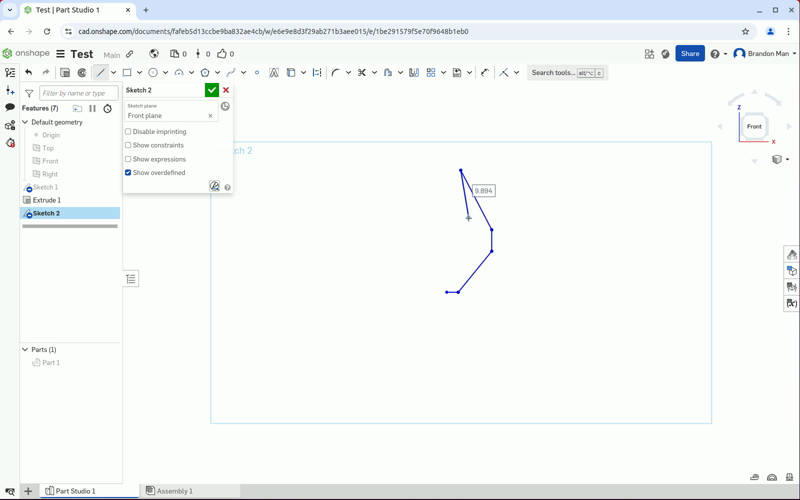
mouse_move(498, 217)
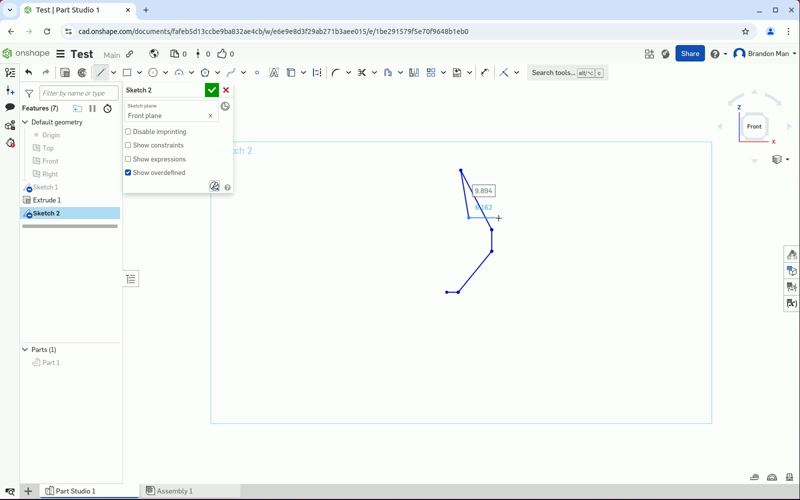
mouse_move(468, 242)
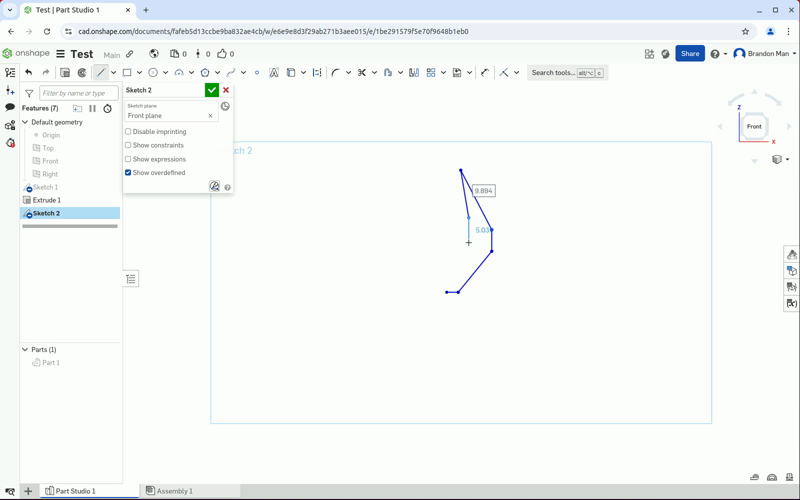
click(468, 242)
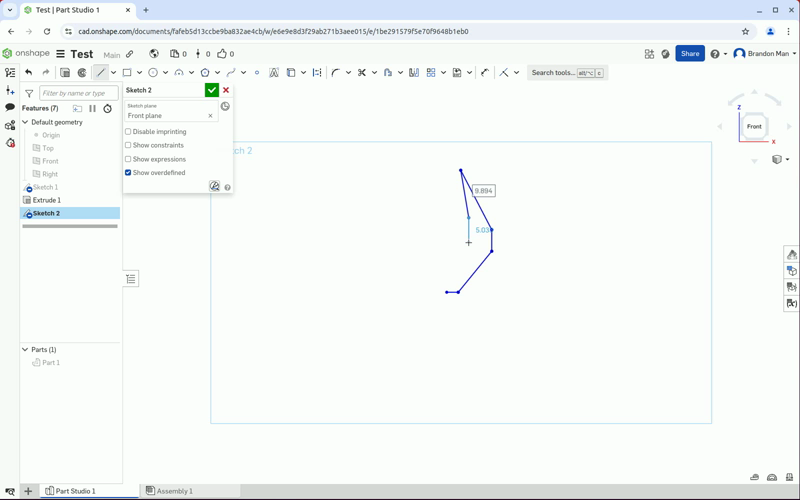
key_up(shift)
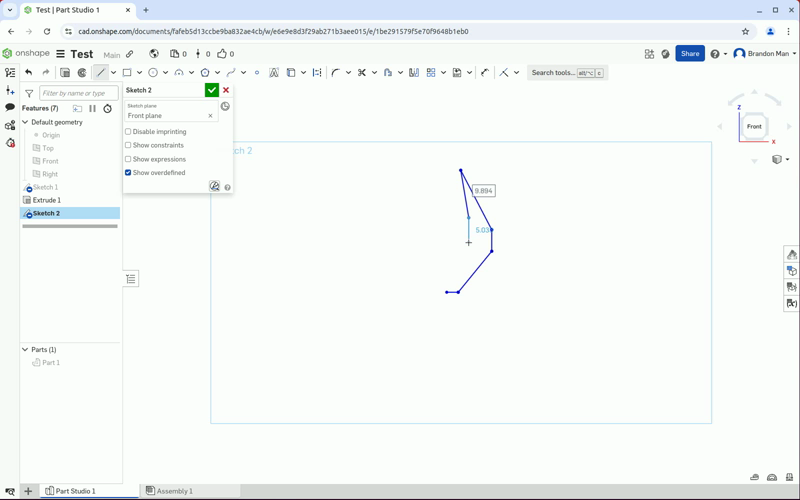
key_down(shift)
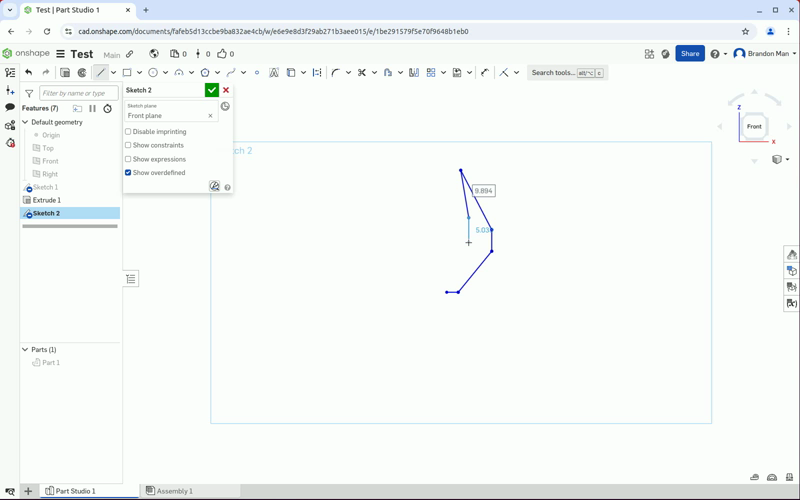
mouse_move(498, 242)
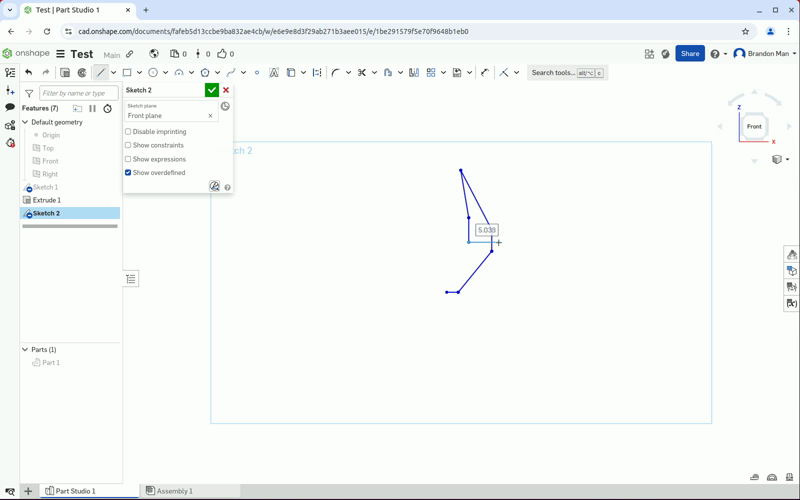
mouse_move(446, 258)
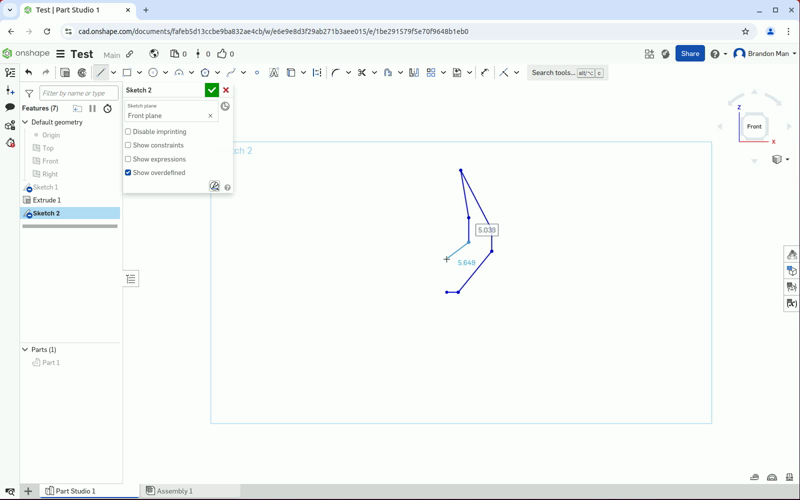
click(446, 258)
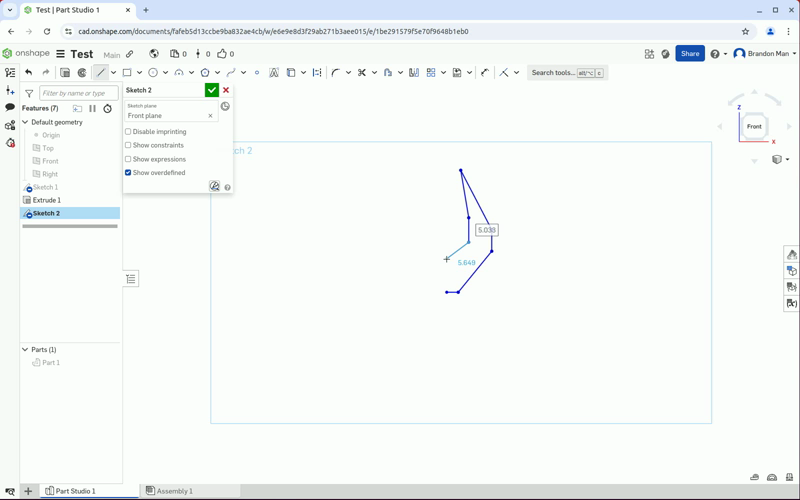
key_up(shift)
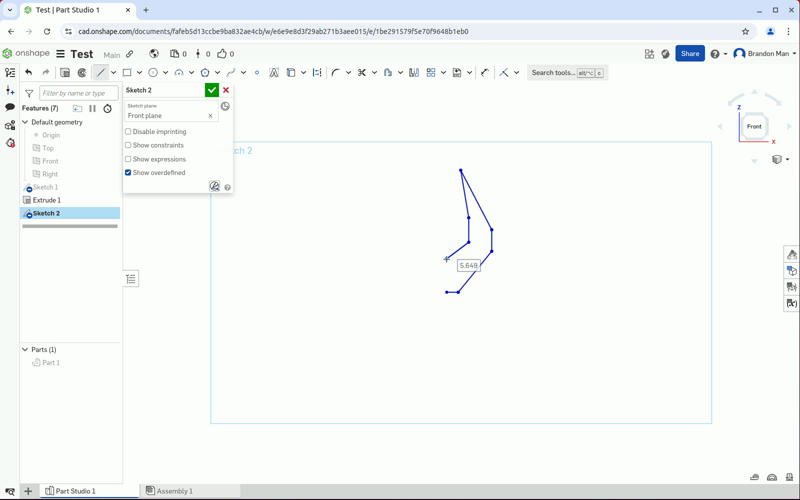
mouse_move(476, 258)
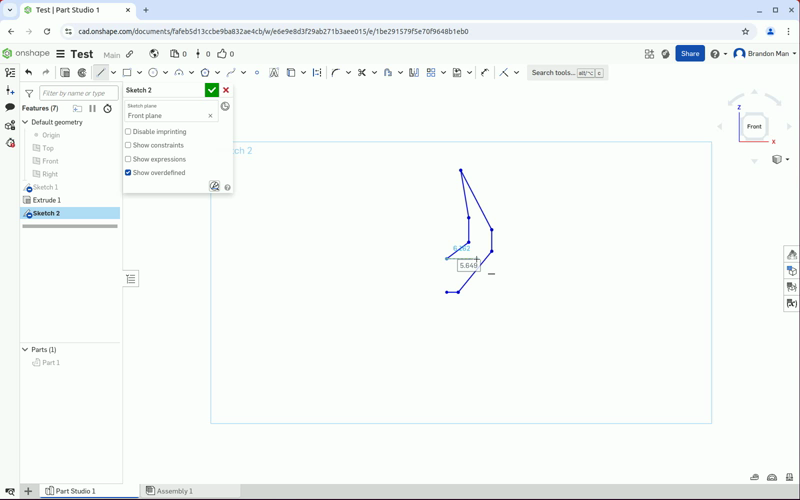
key_down(shift)
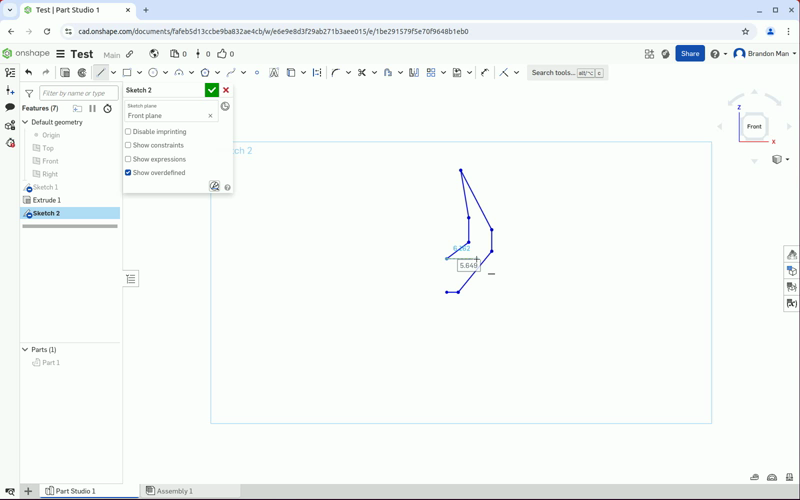
mouse_move(446, 292)
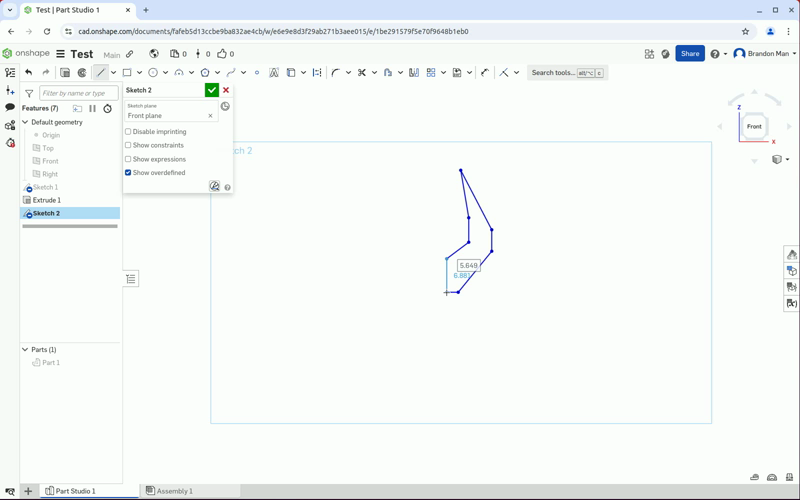
key_up(shift)
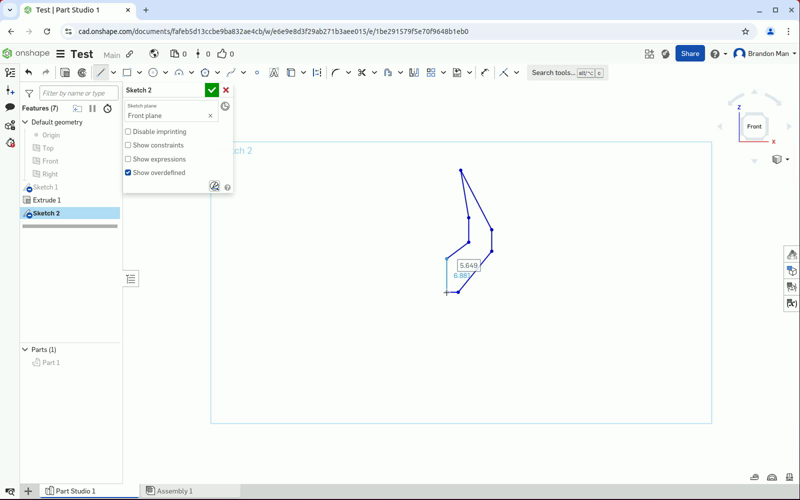
click(446, 292)
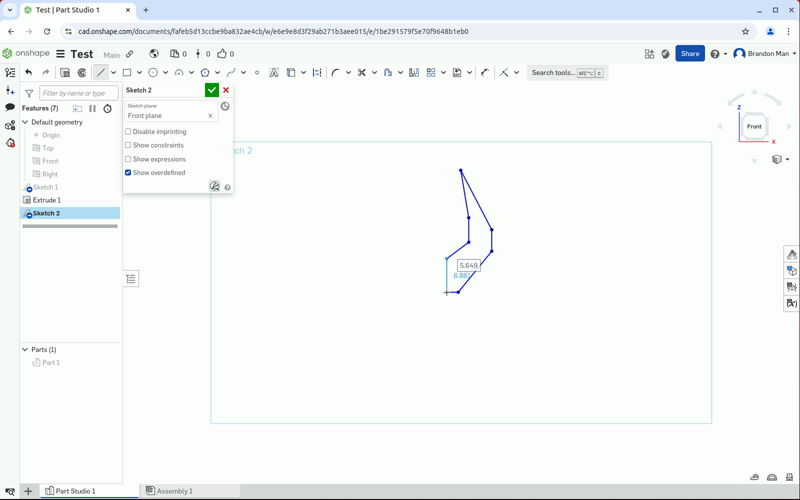
key(esc)
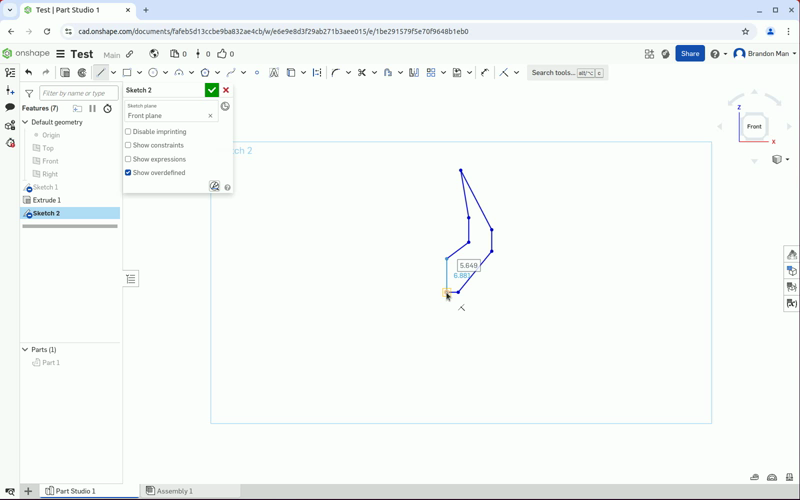
mouse_move(473, 254)
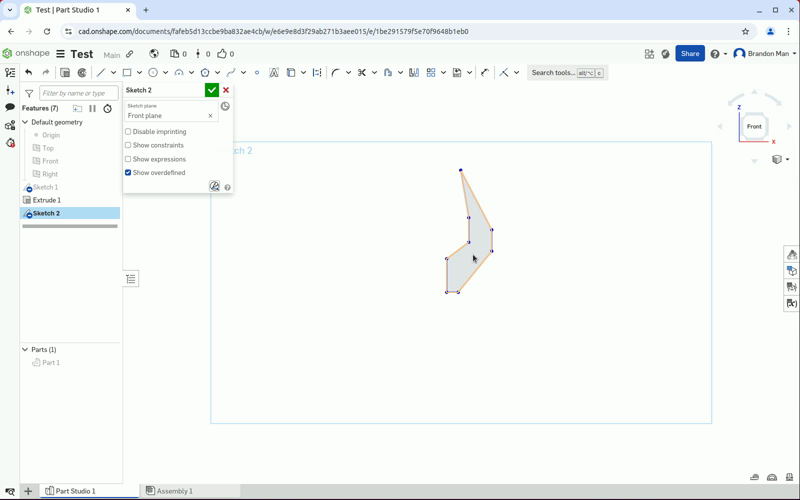
click(473, 254)
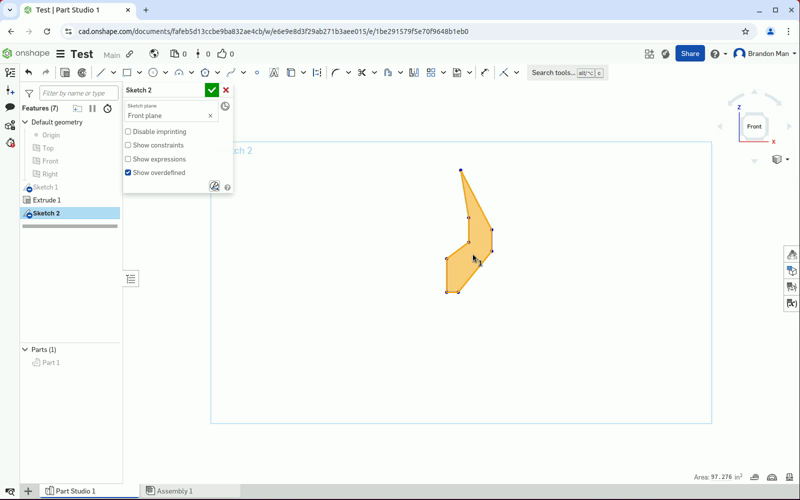
mouse_move(73, 352)
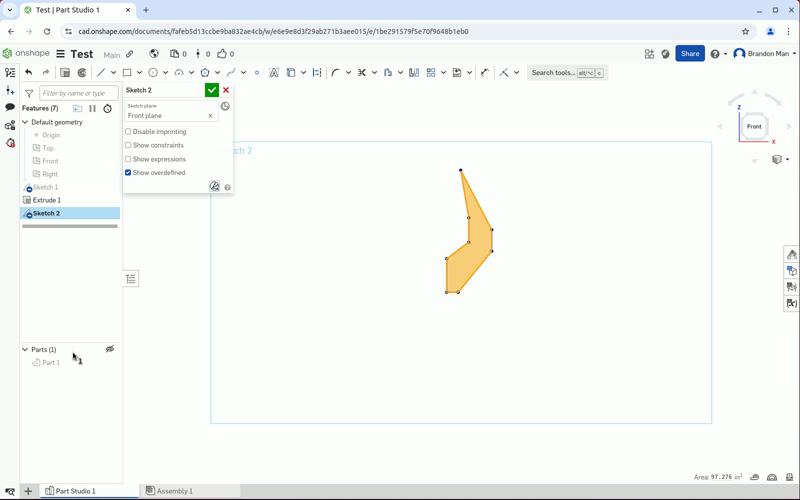
key(shift+y)
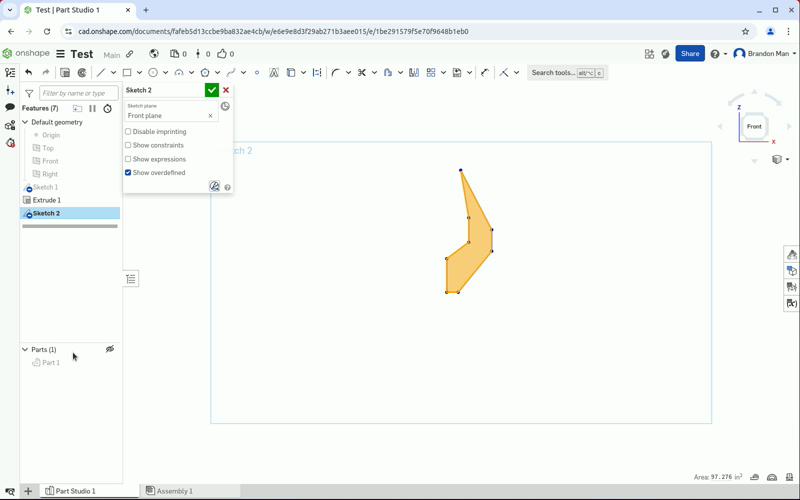
key(shift+e)
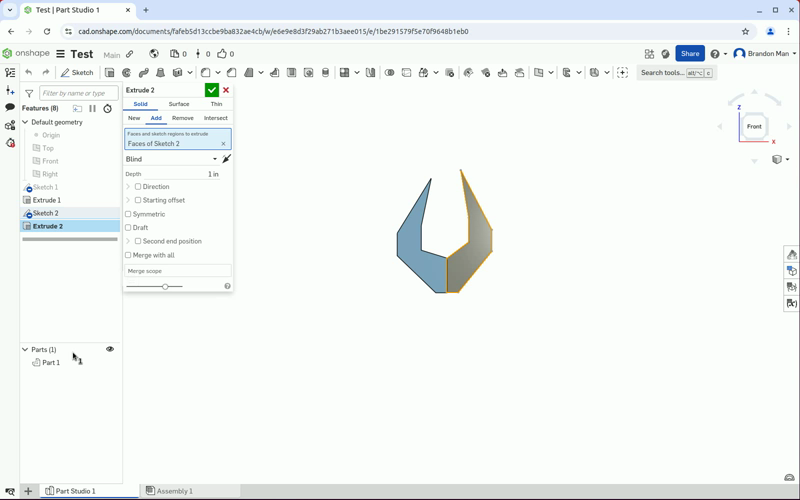
mouse_move(143, 106)
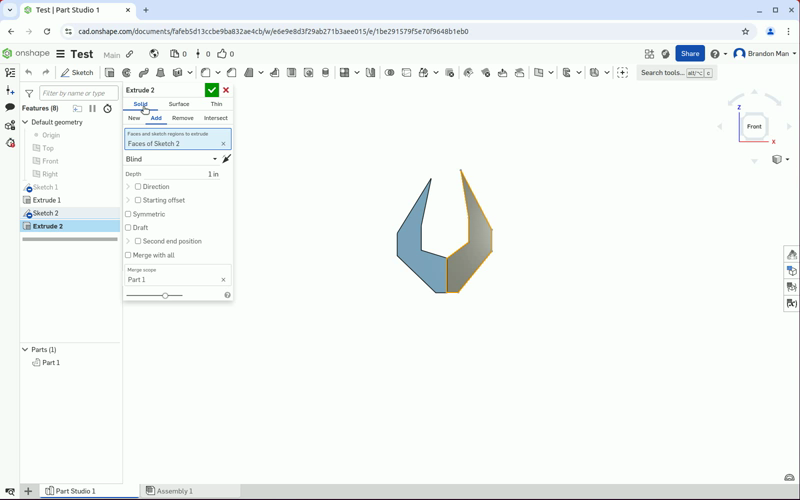
click(143, 106)
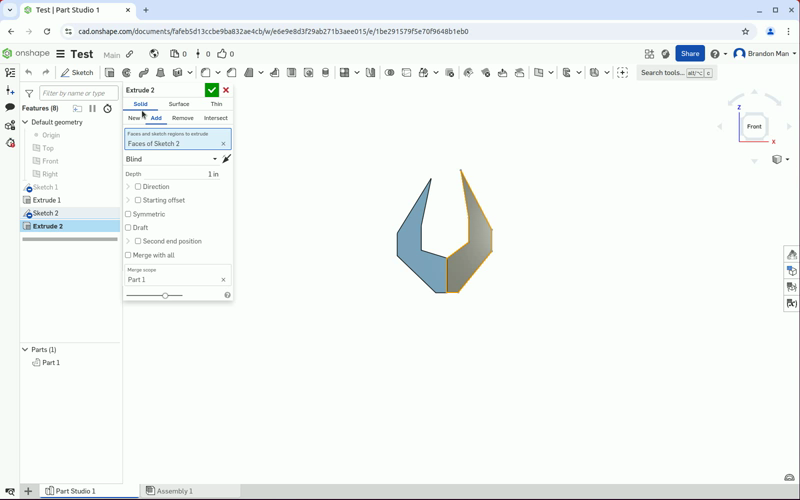
mouse_move(137, 120)
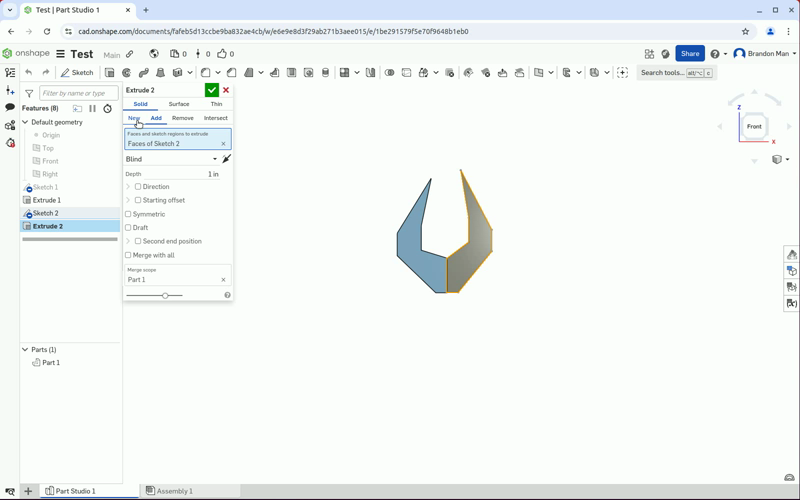
click(137, 120)
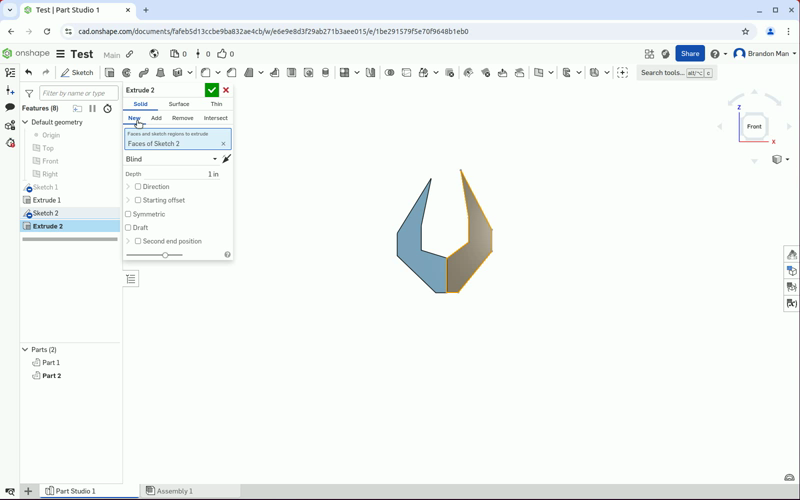
key(tab, 4)
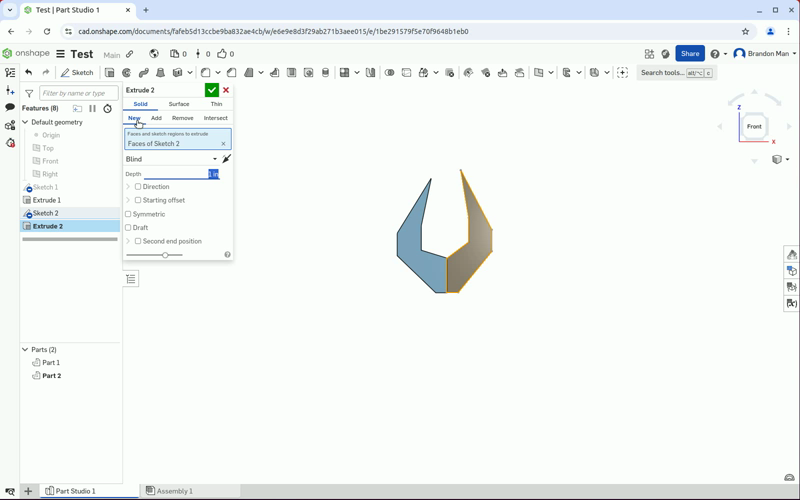
text(4.574)
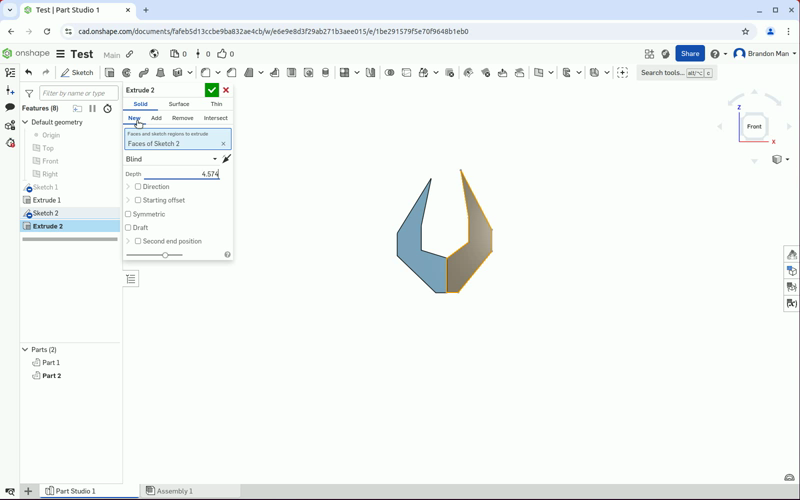
key(enter)
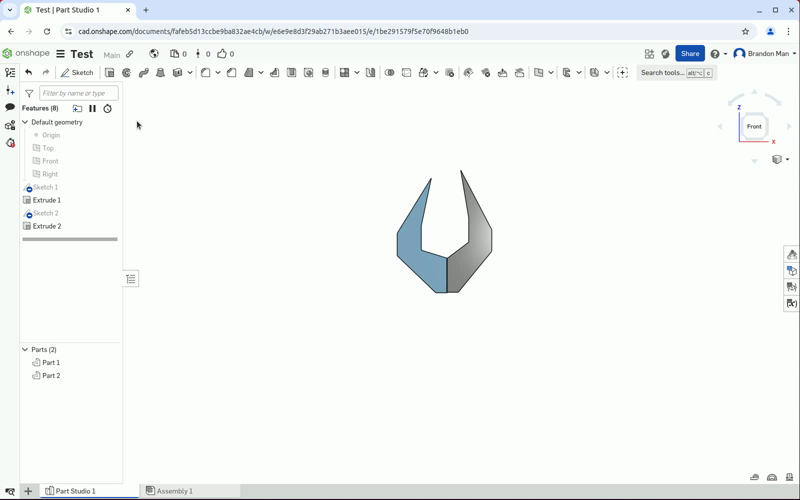
key(shift+h)
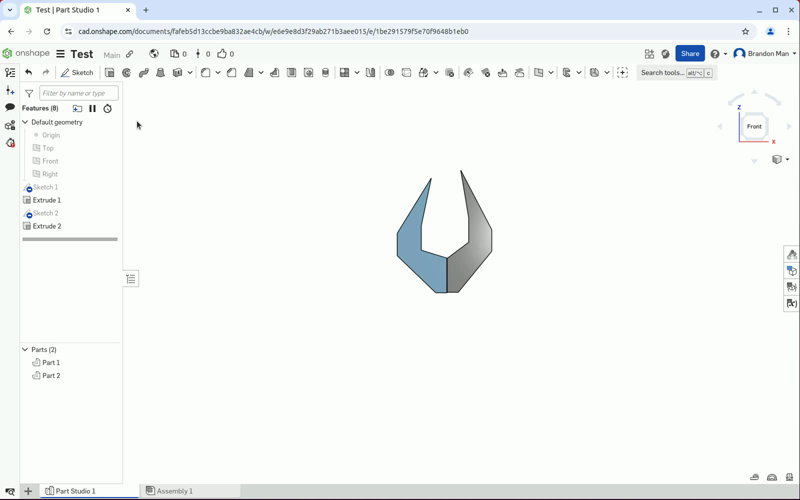
key(shift+h)
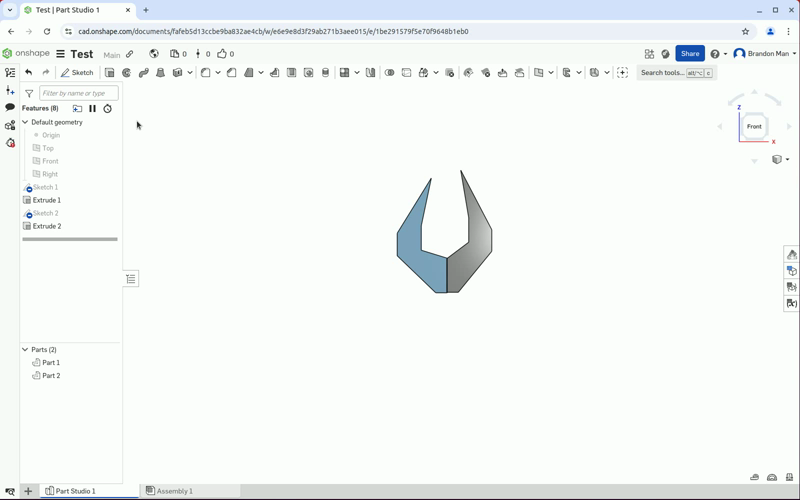
mouse_move(73, 189)
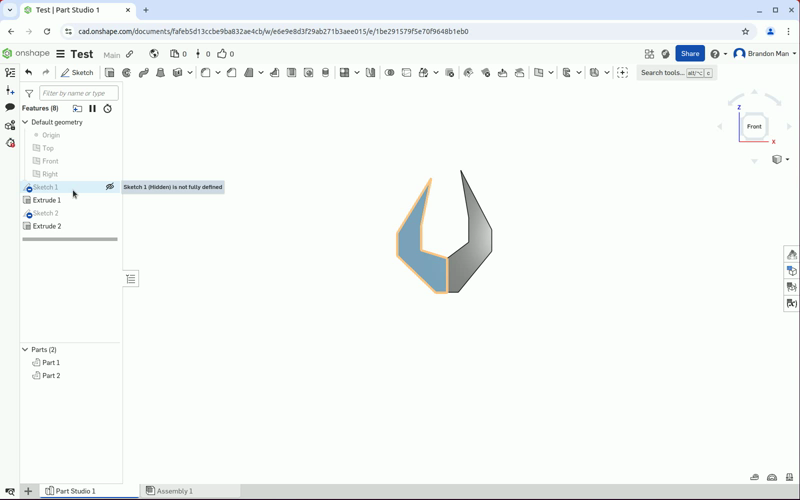
click(73, 189)
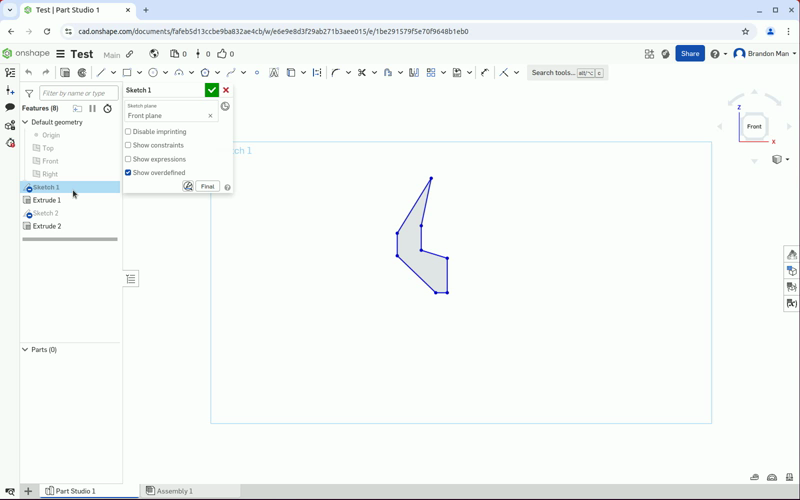
mouse_move(229, 92)
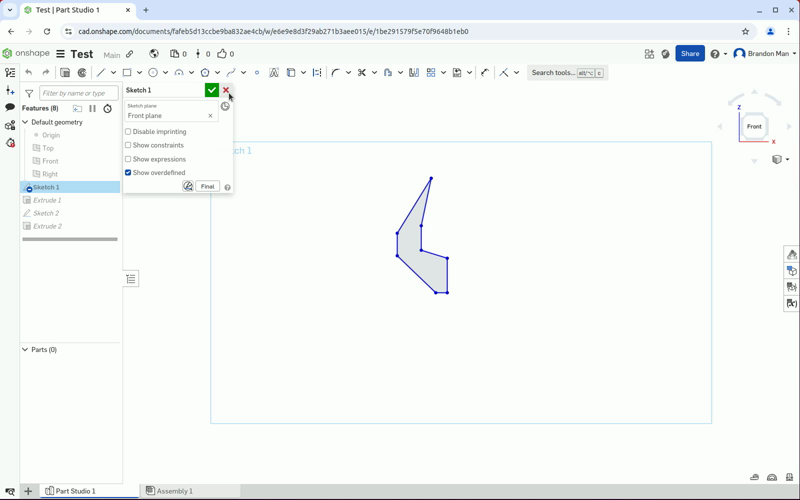
click(229, 92)
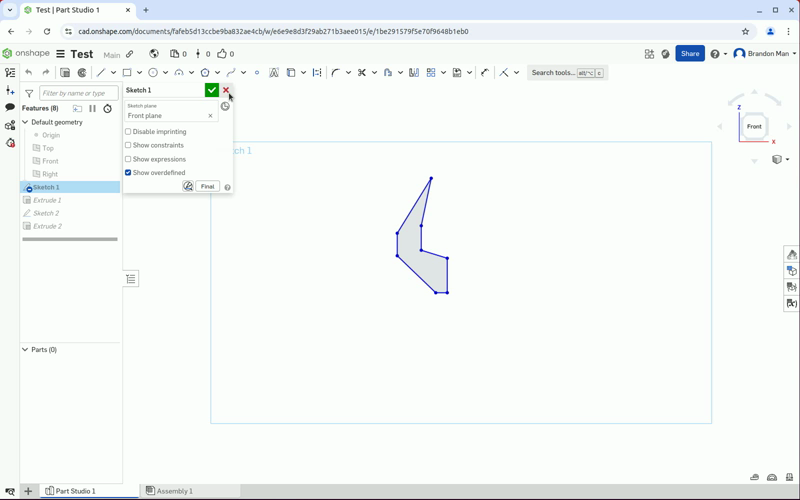
key(shift+s)
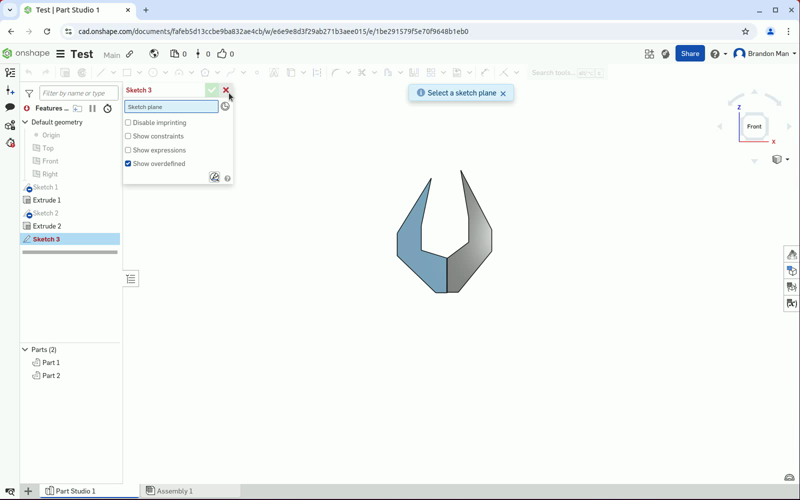
mouse_move(73, 163)
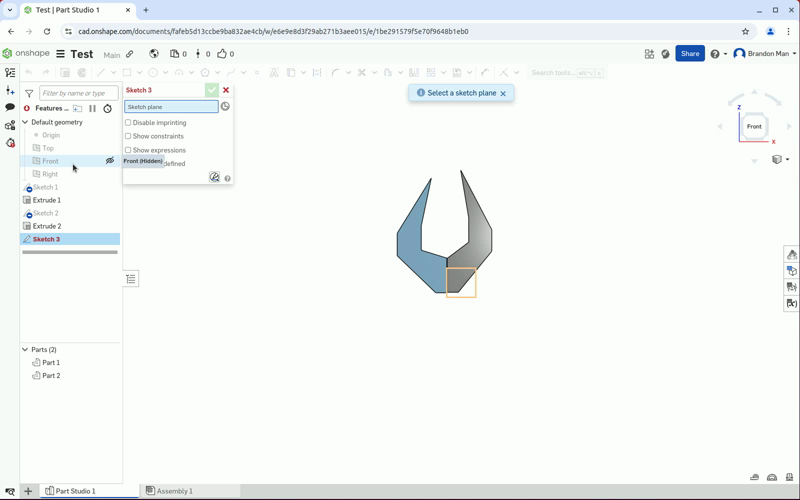
click(73, 163)
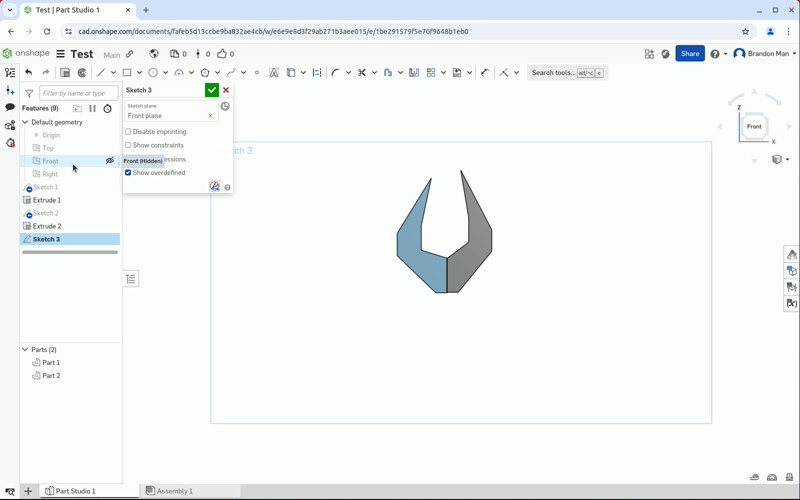
mouse_move(73, 352)
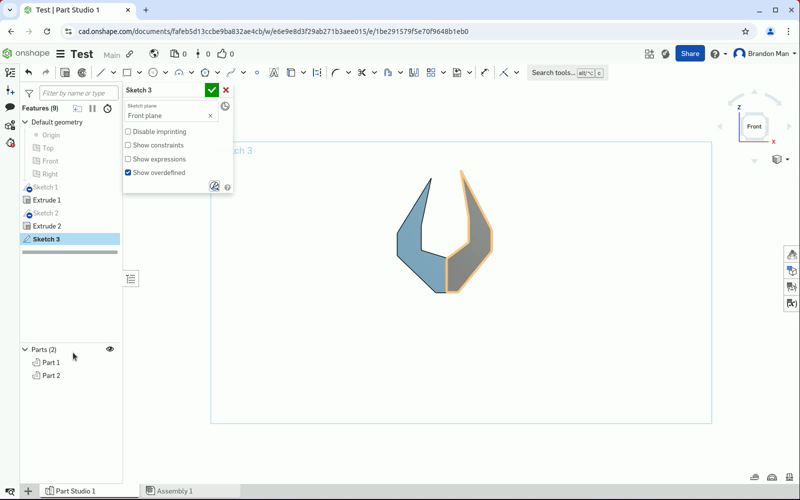
key(y)
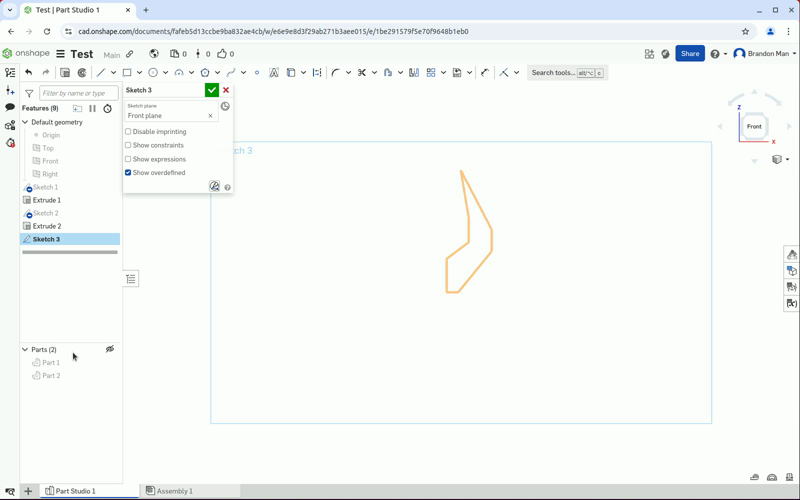
key(l)
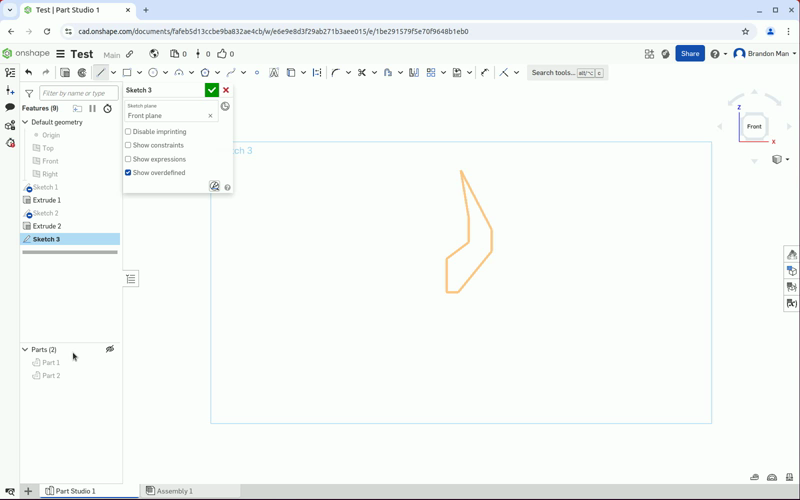
key_down(shift)
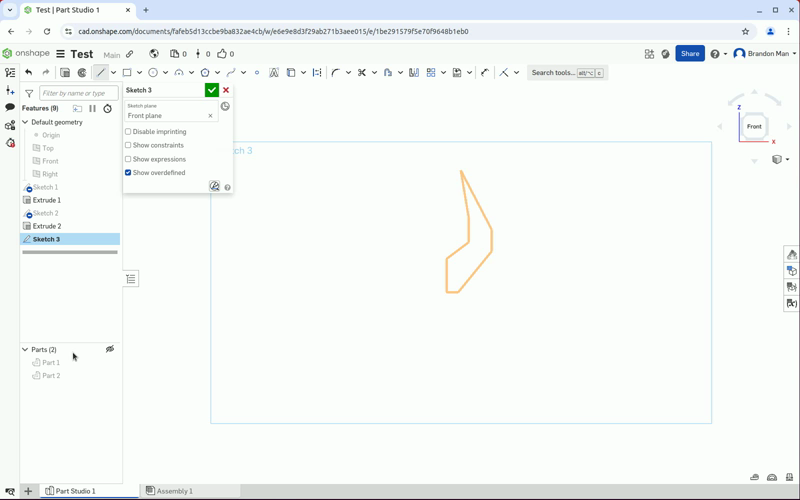
mouse_move(436, 304)
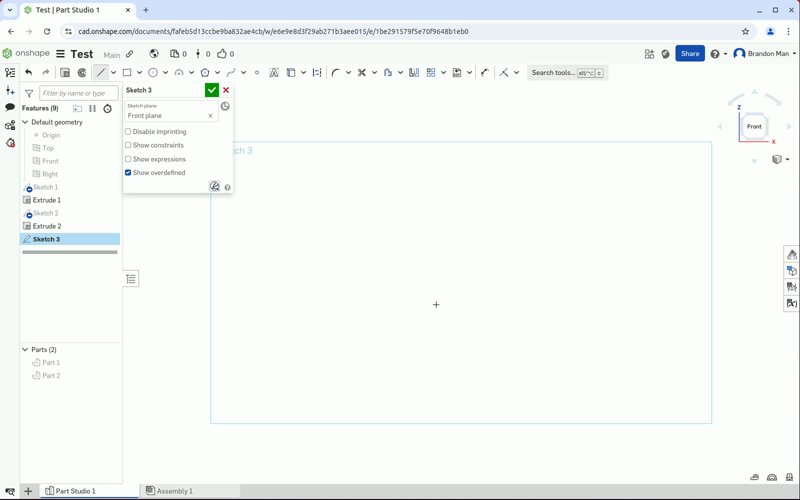
click(436, 304)
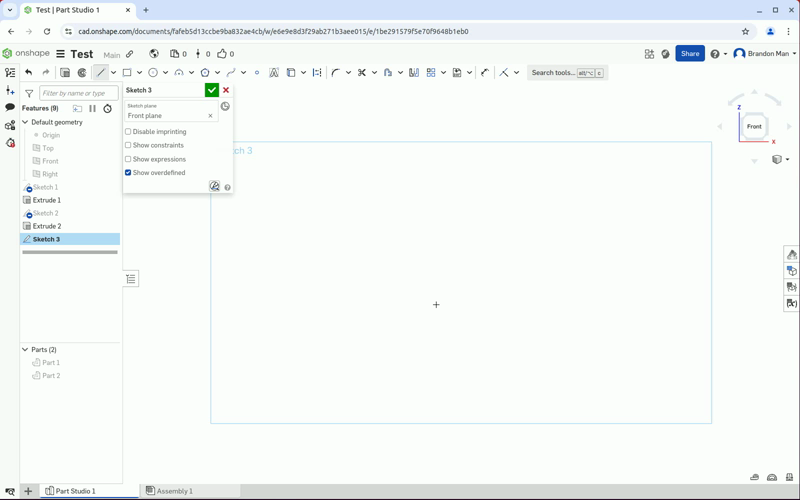
key_up(shift)
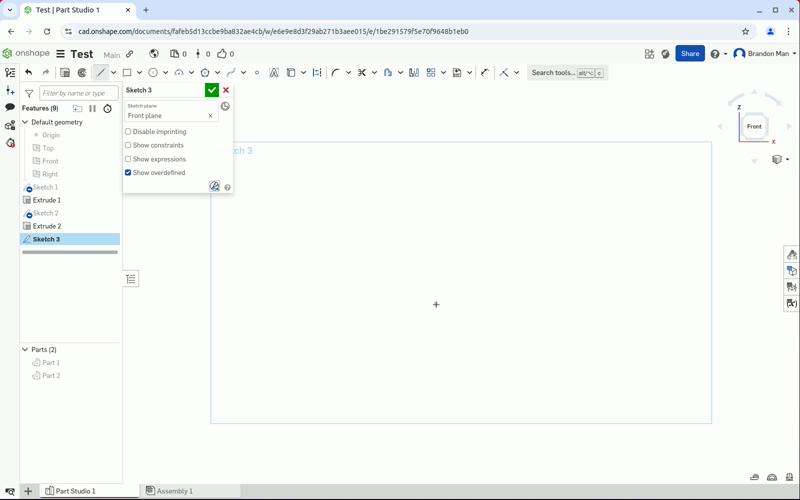
key_down(shift)
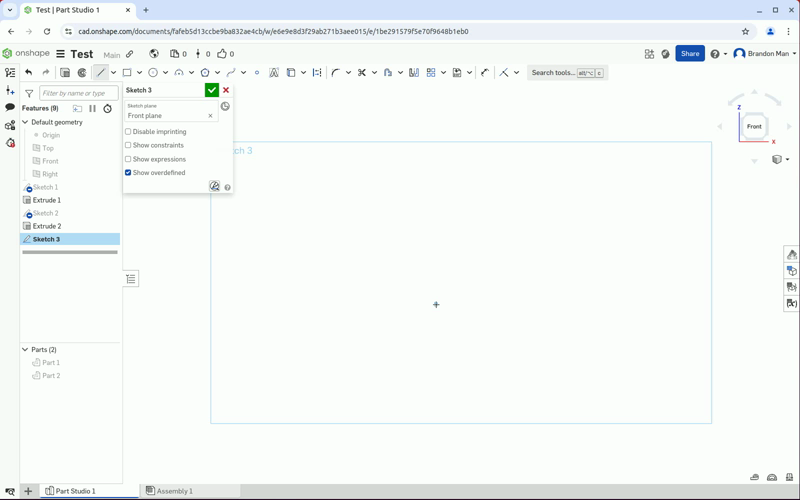
mouse_move(466, 304)
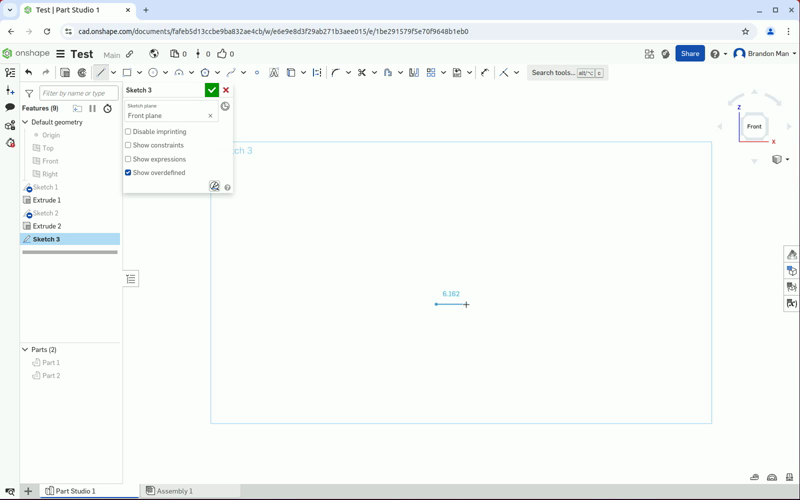
mouse_move(459, 304)
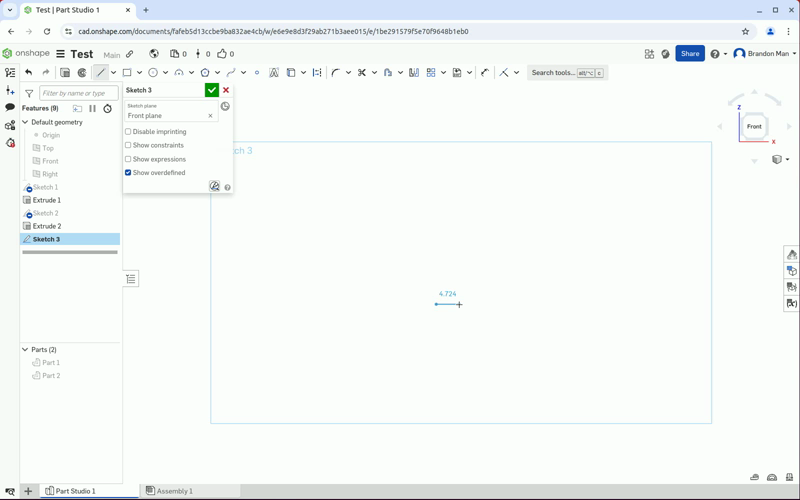
click(459, 304)
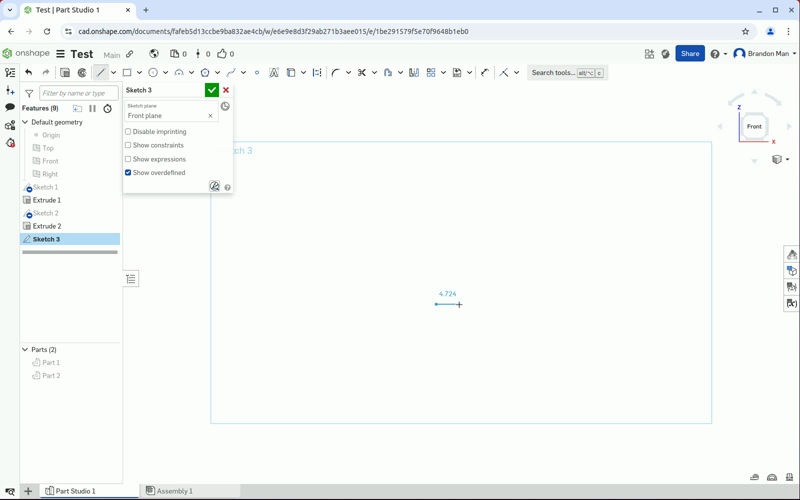
key_up(shift)
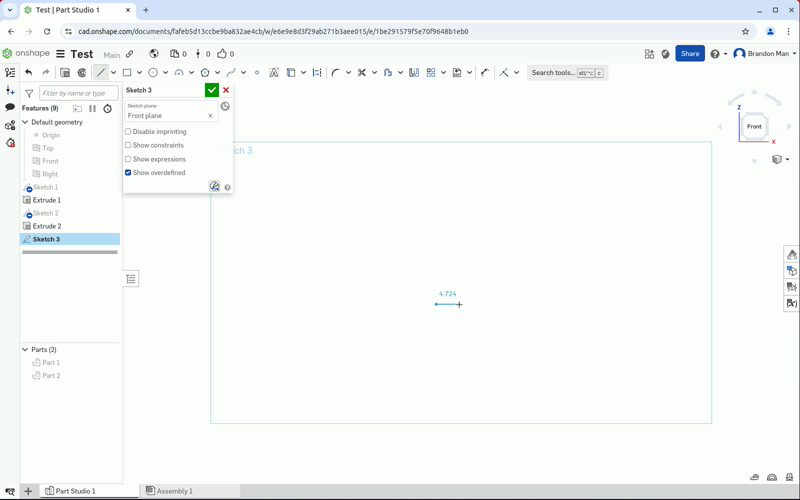
key_down(shift)
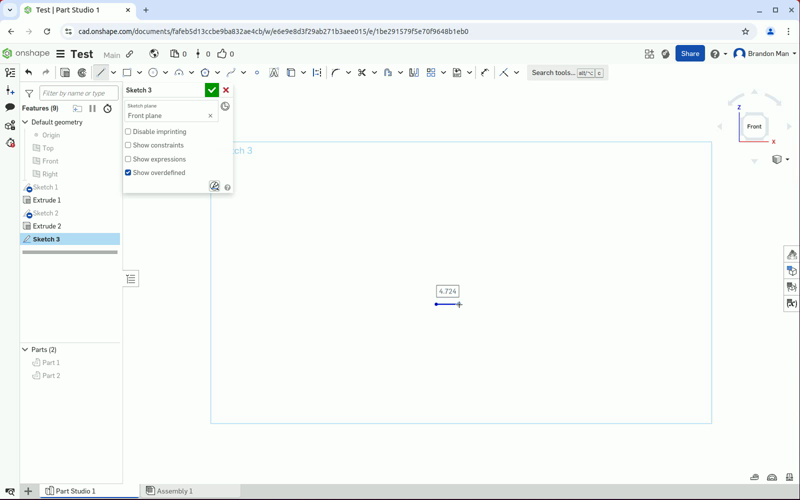
mouse_move(489, 304)
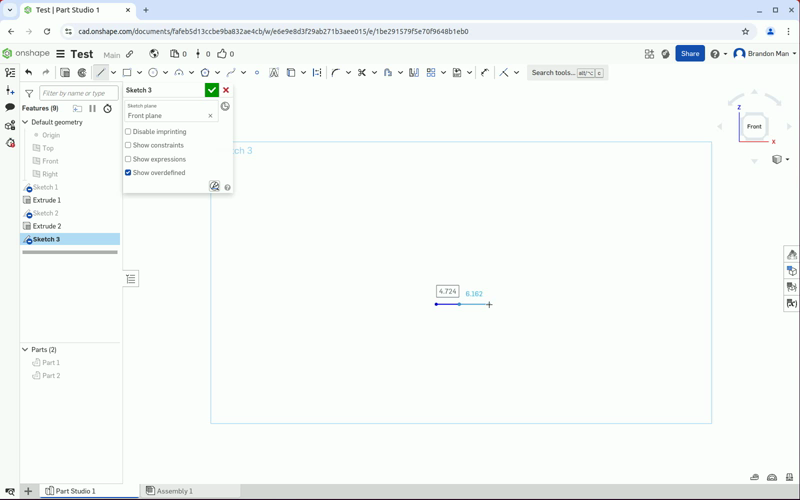
mouse_move(459, 292)
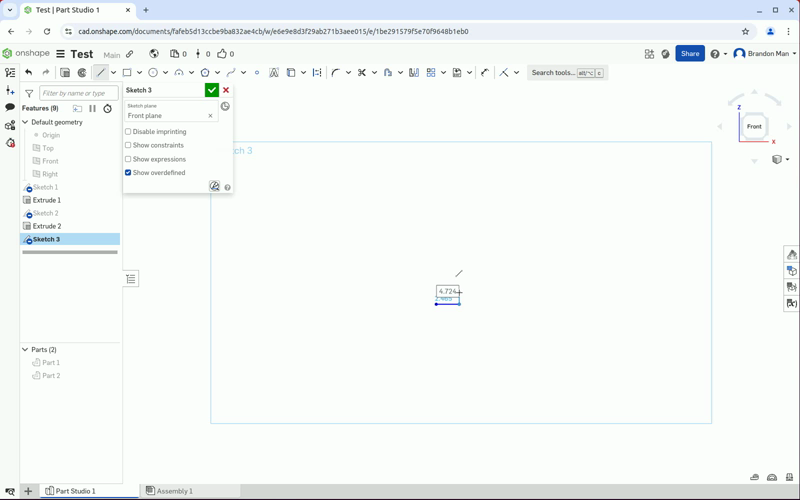
click(459, 292)
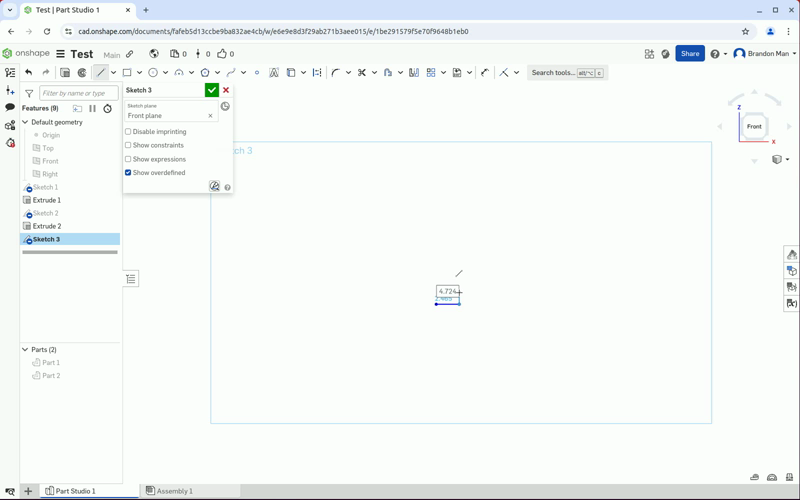
key_up(shift)
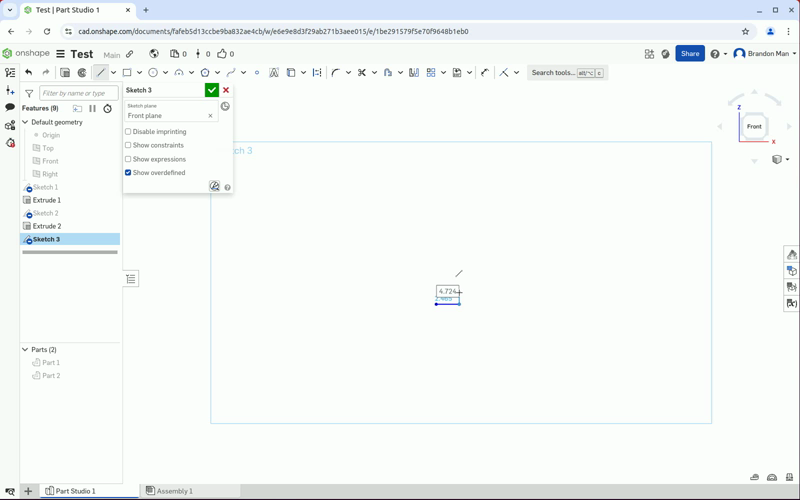
key_down(shift)
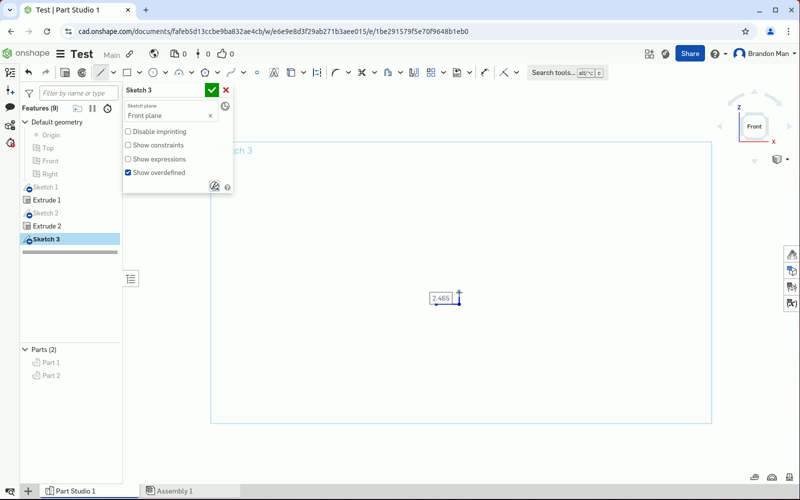
mouse_move(489, 292)
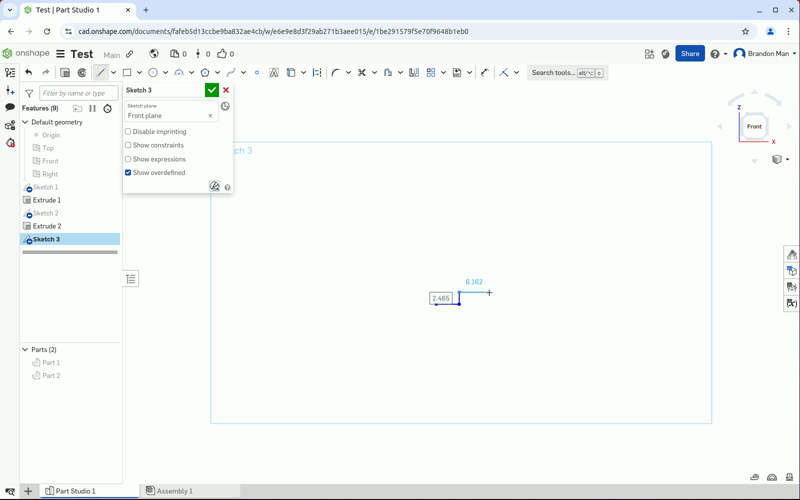
mouse_move(436, 292)
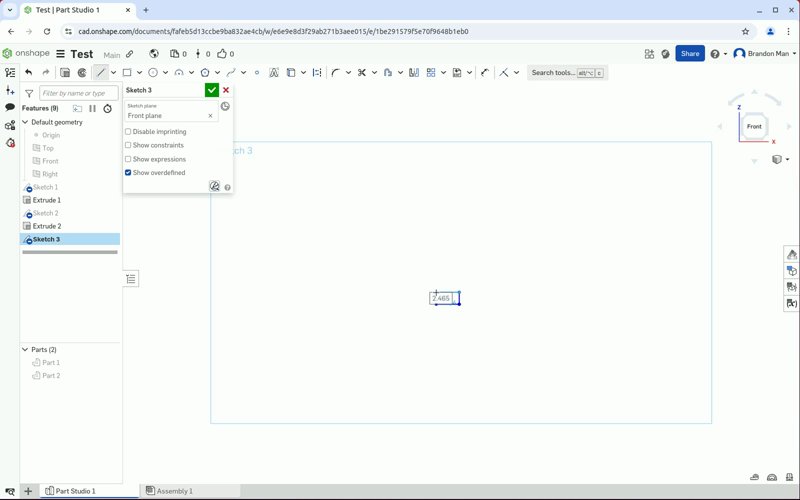
click(436, 292)
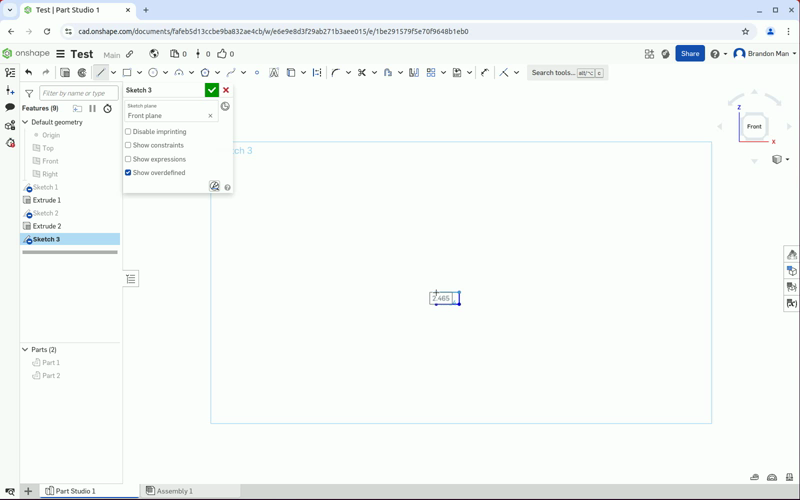
key_up(shift)
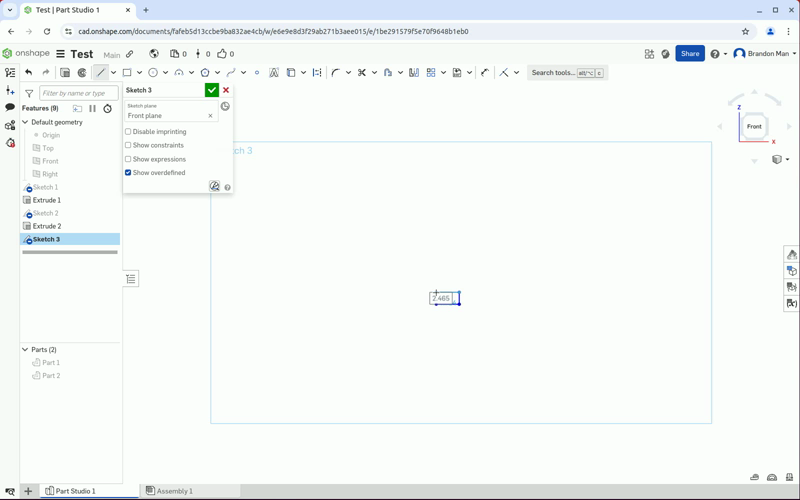
mouse_move(466, 292)
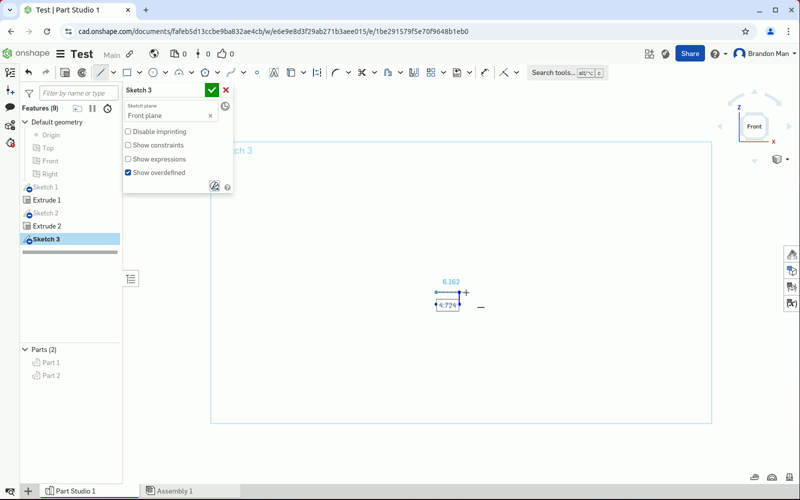
key_down(shift)
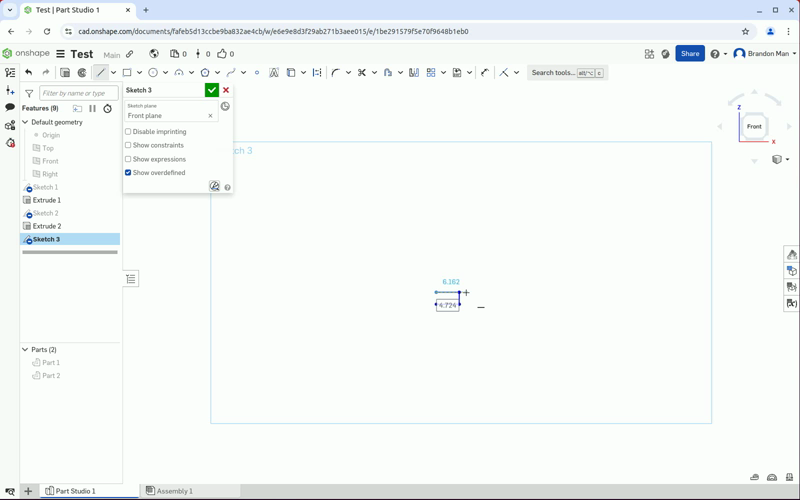
mouse_move(436, 304)
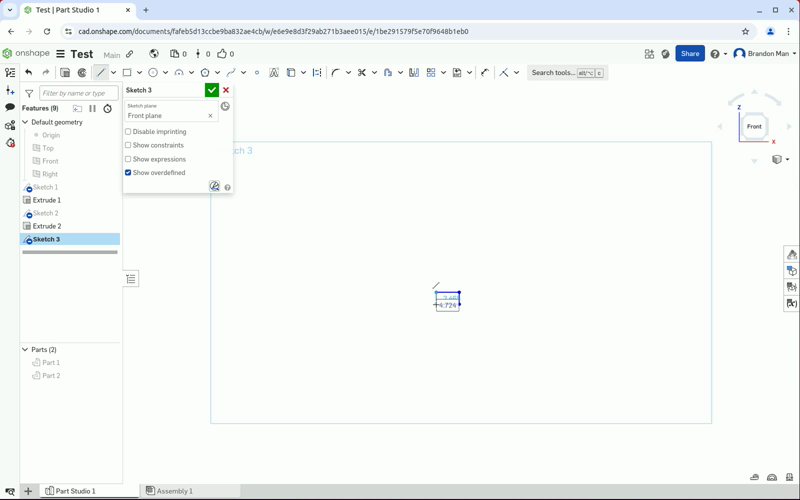
key_up(shift)
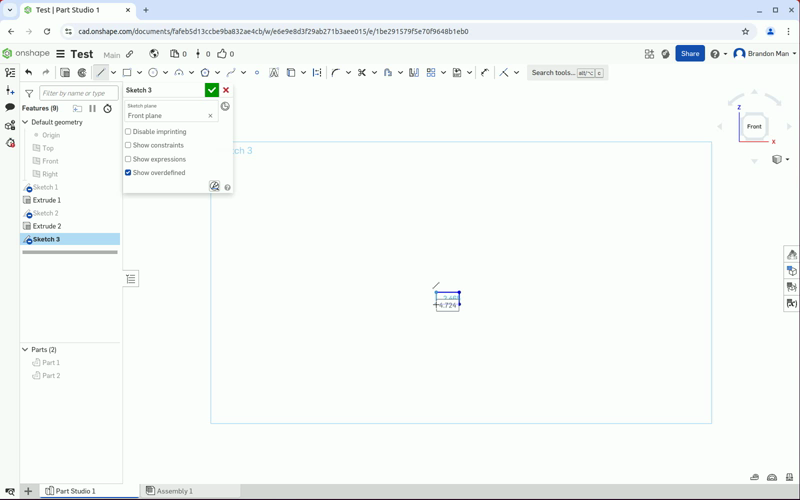
click(436, 304)
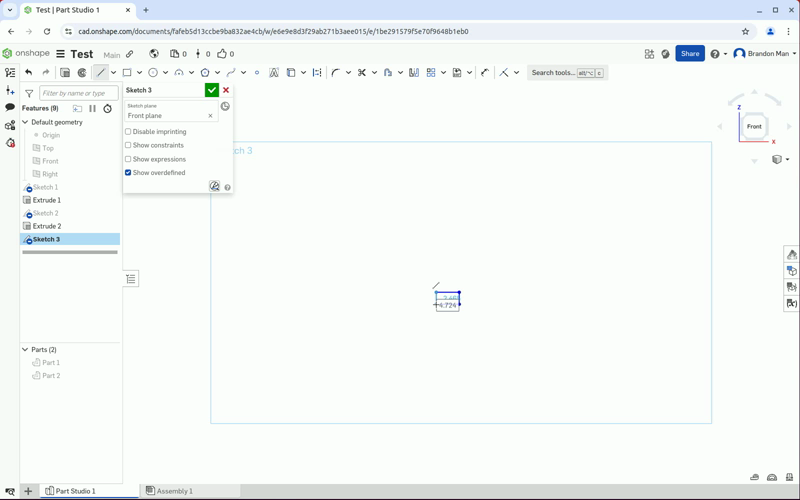
key(esc)
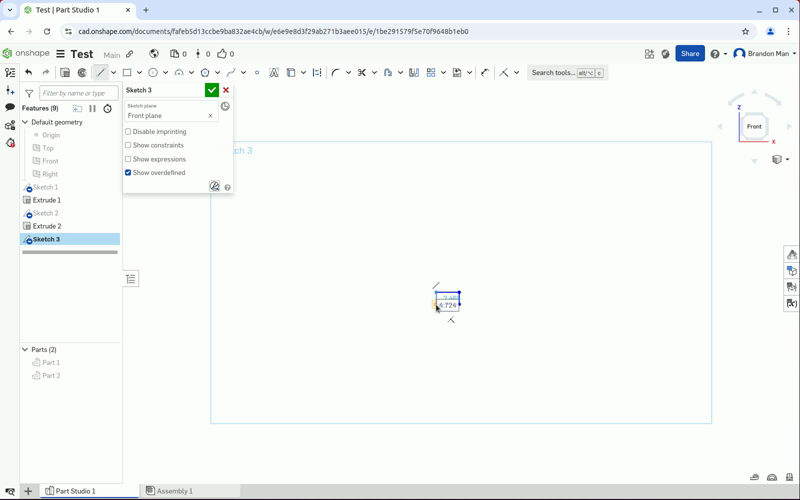
mouse_move(454, 299)
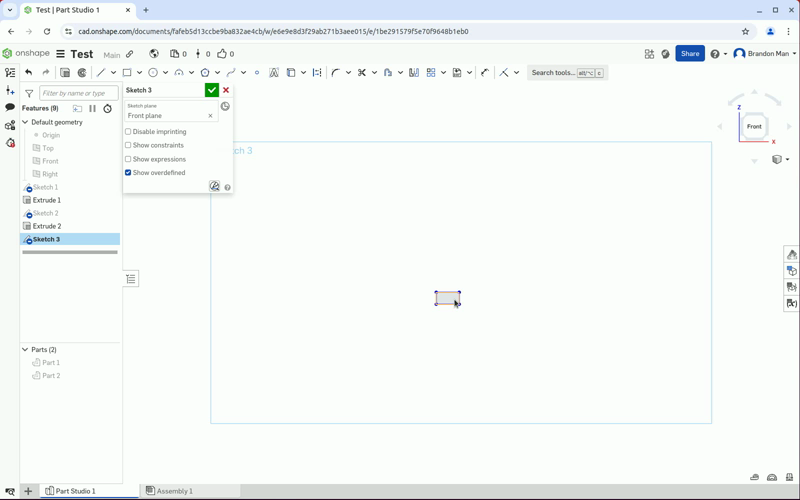
scroll(6)
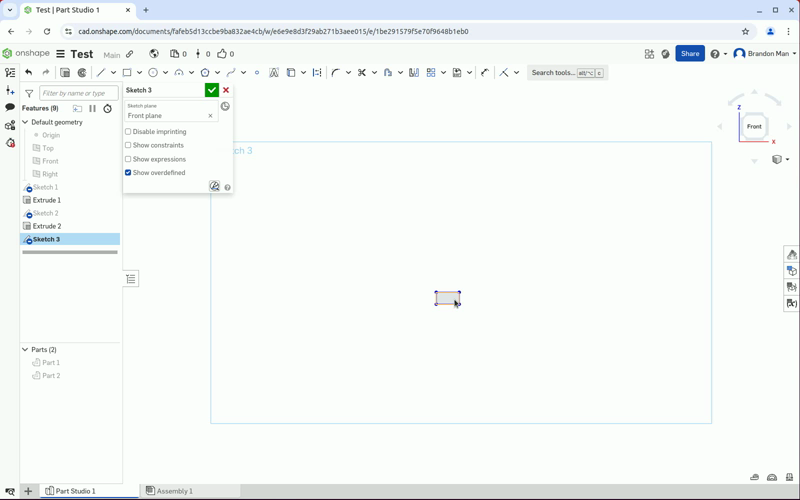
scroll(6)
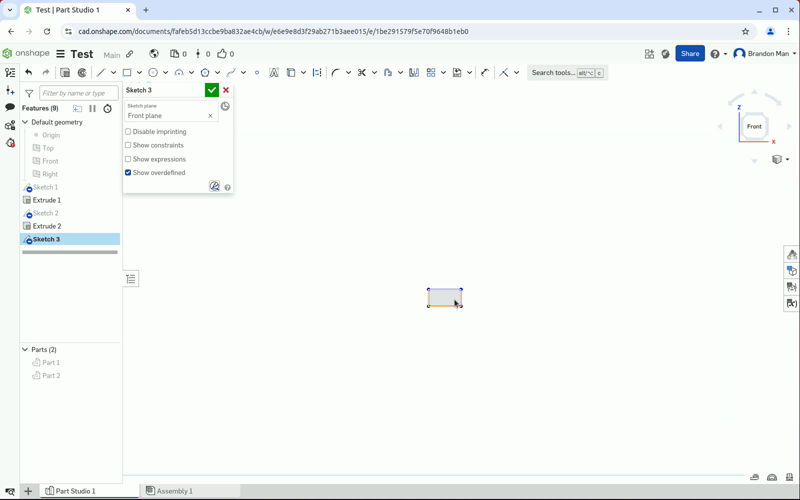
scroll(6)
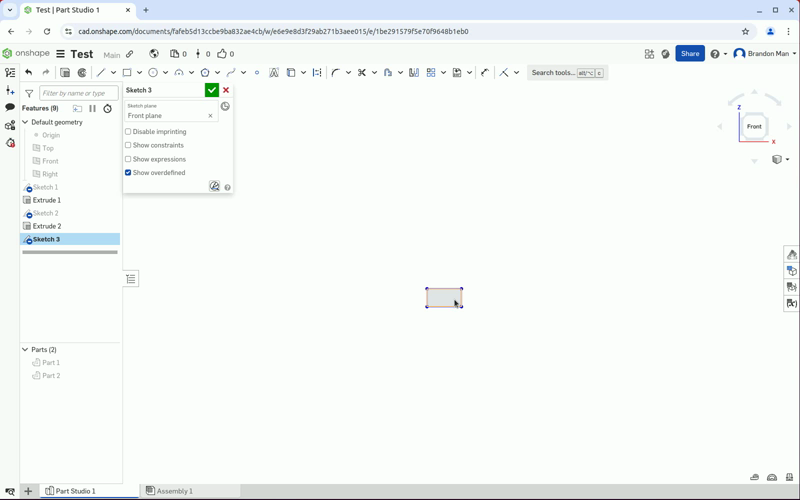
scroll(6)
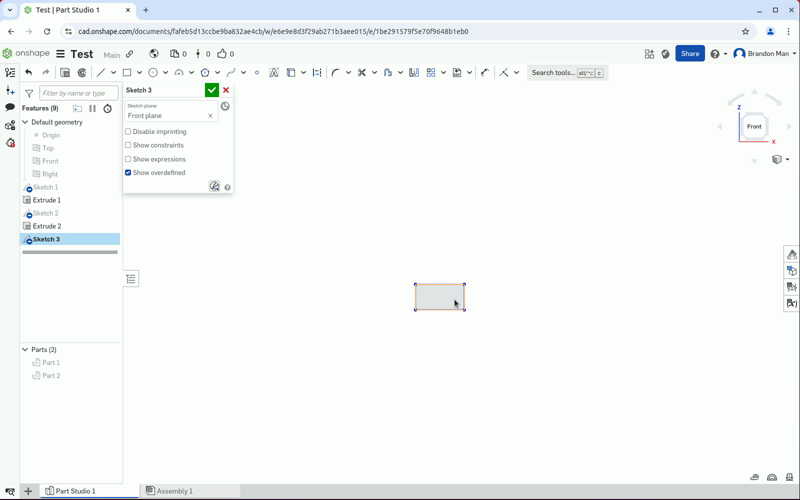
scroll(6)
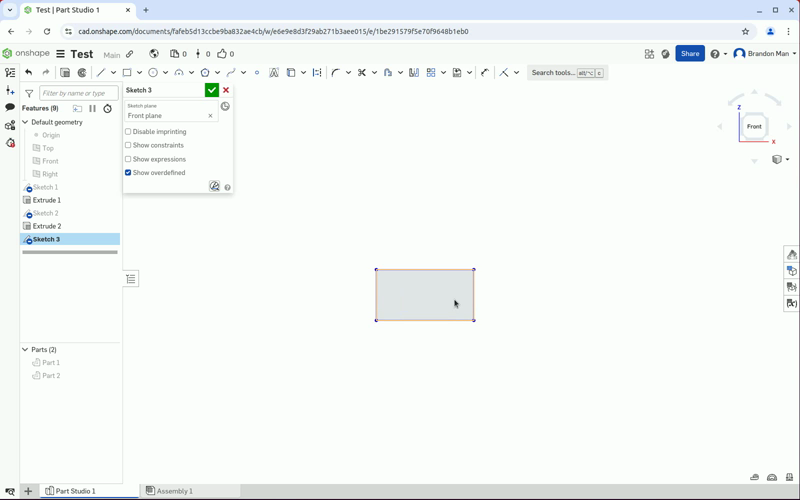
scroll(6)
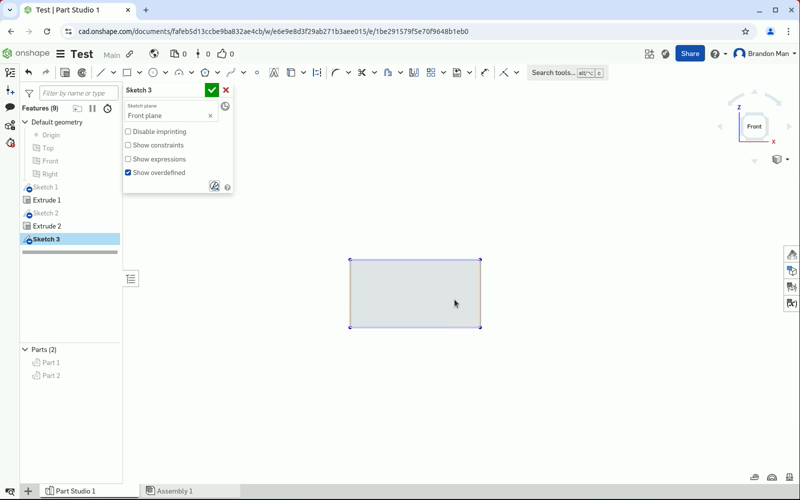
scroll(6)
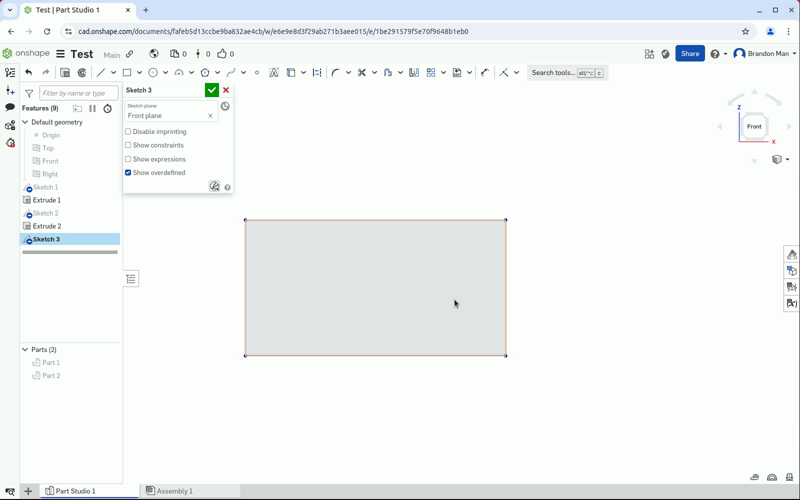
click(454, 299)
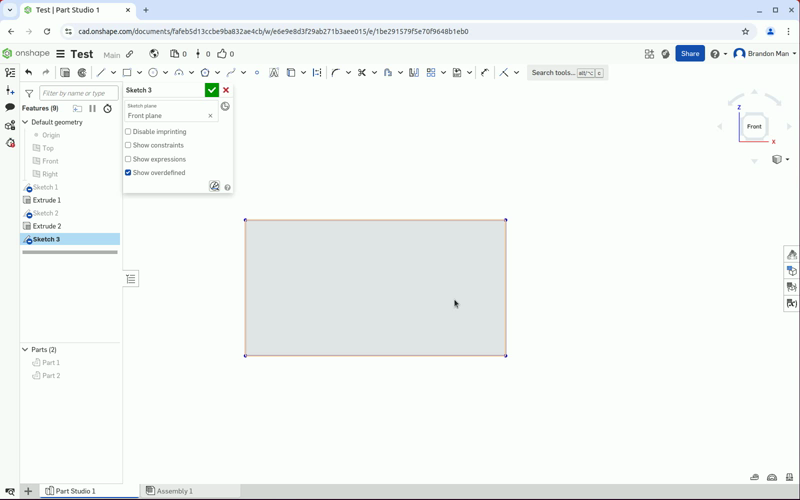
scroll(-6)
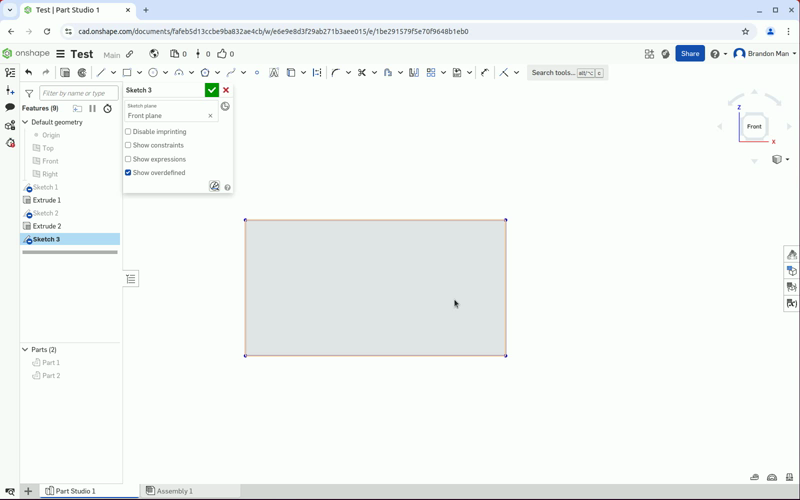
scroll(-6)
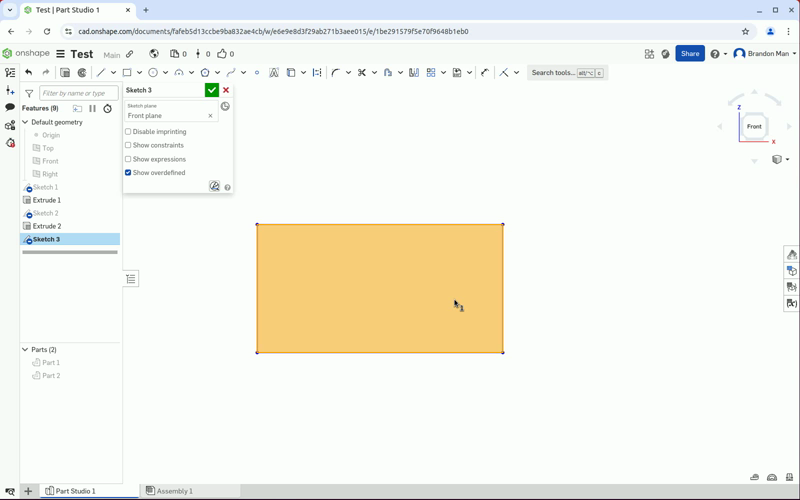
scroll(-6)
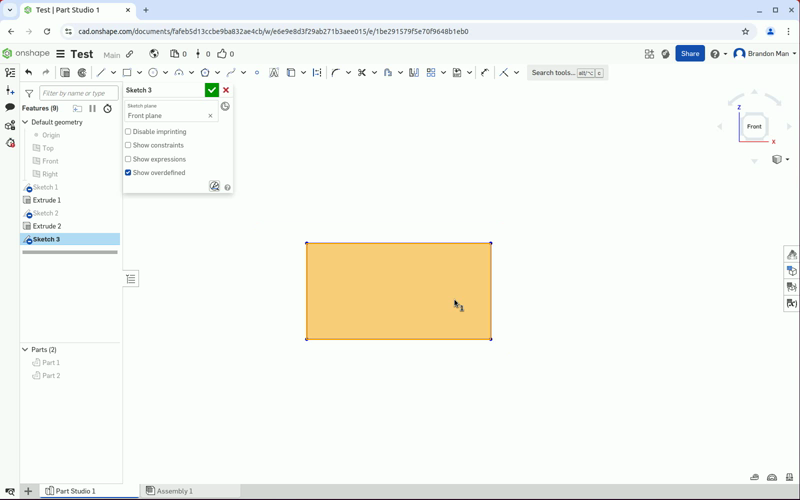
scroll(-6)
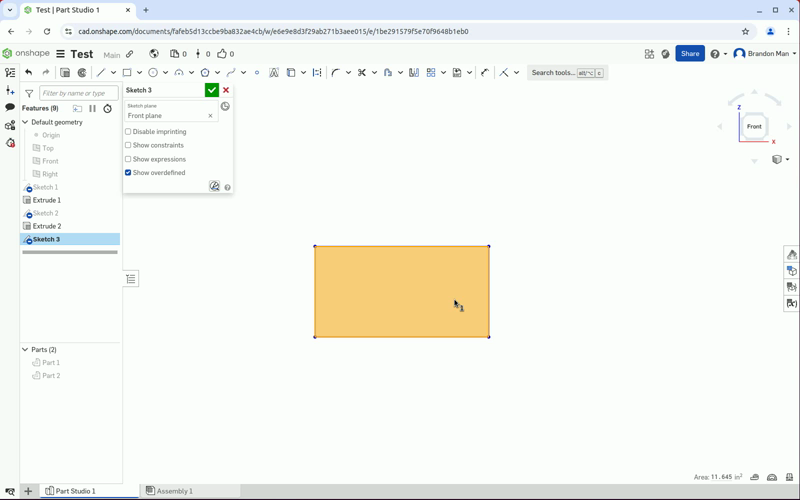
scroll(-6)
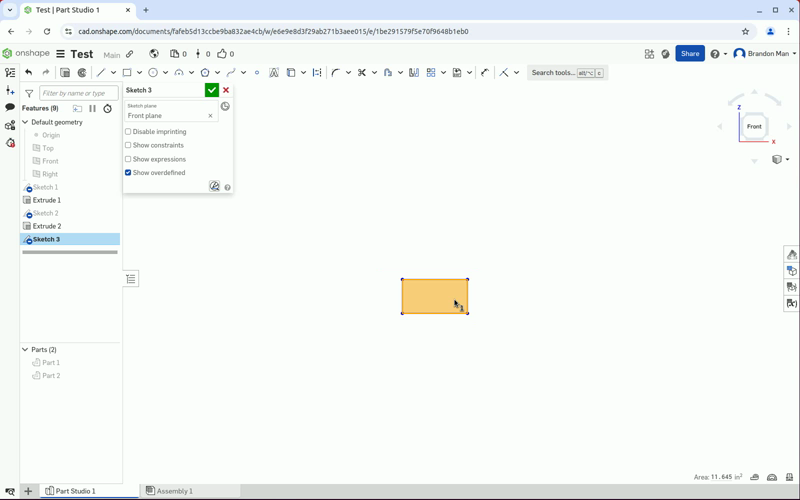
scroll(-6)
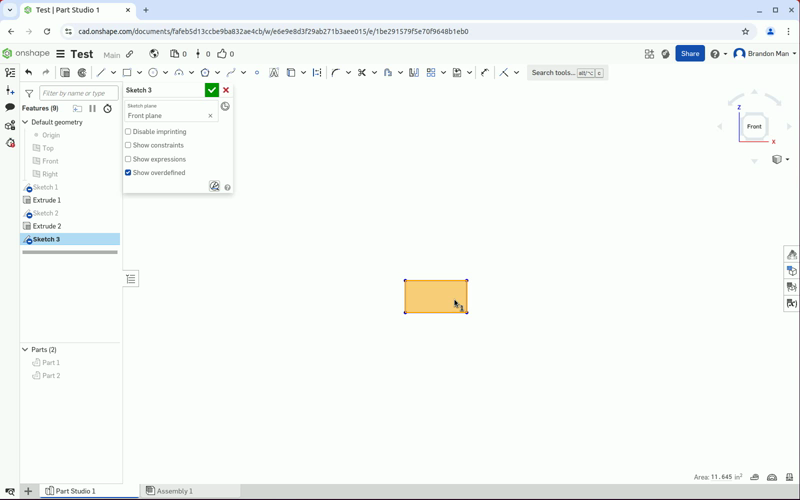
scroll(-6)
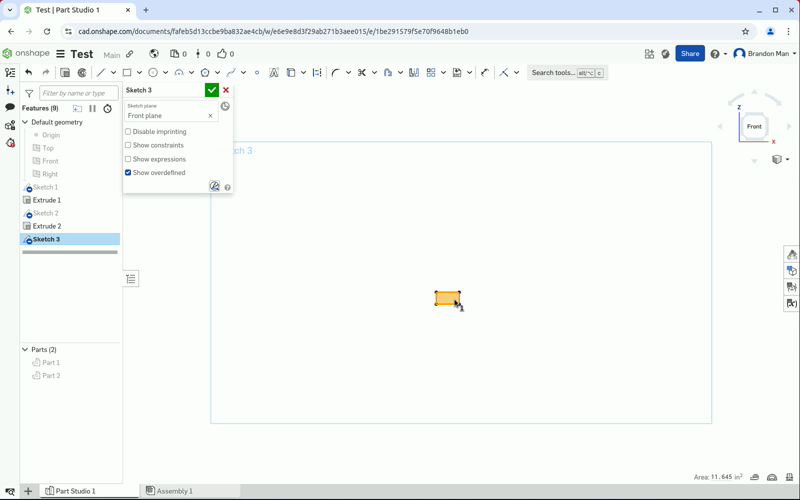
mouse_move(73, 352)
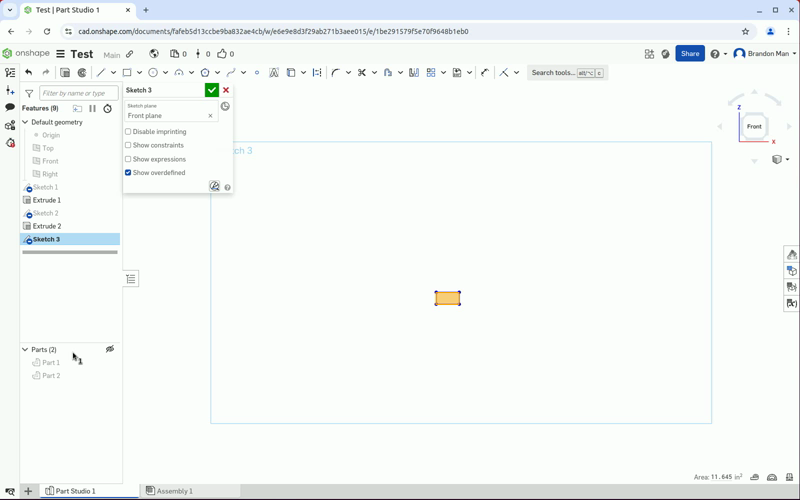
key(shift+y)
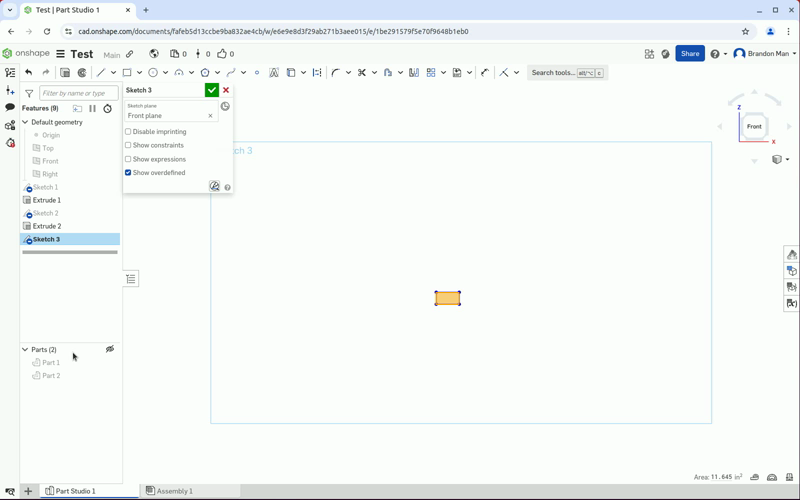
key(shift+e)
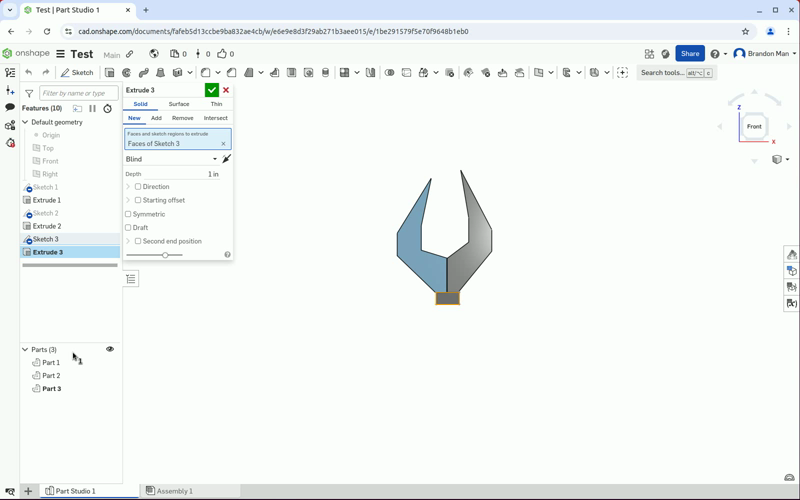
mouse_move(143, 106)
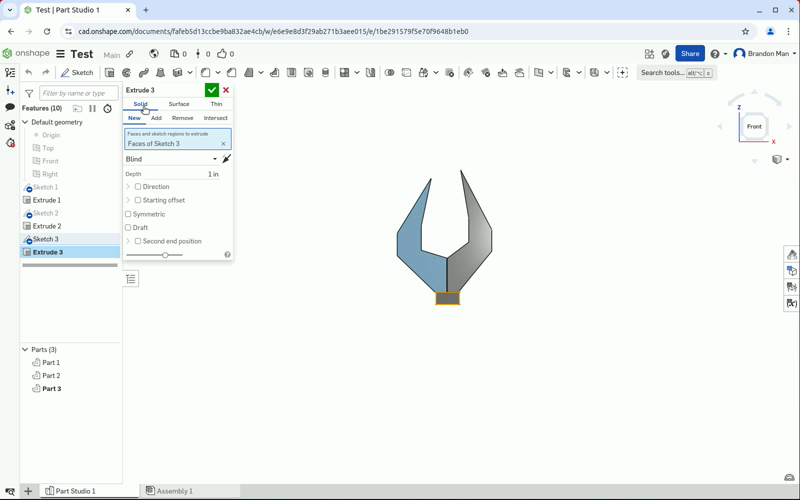
click(143, 106)
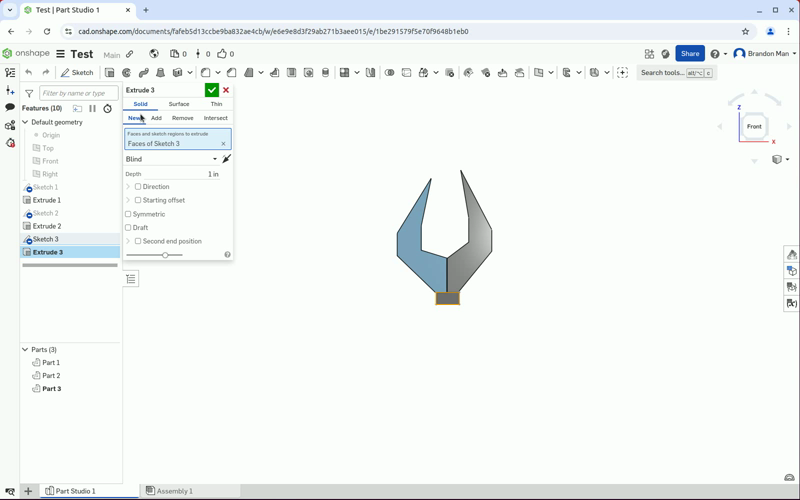
mouse_move(137, 120)
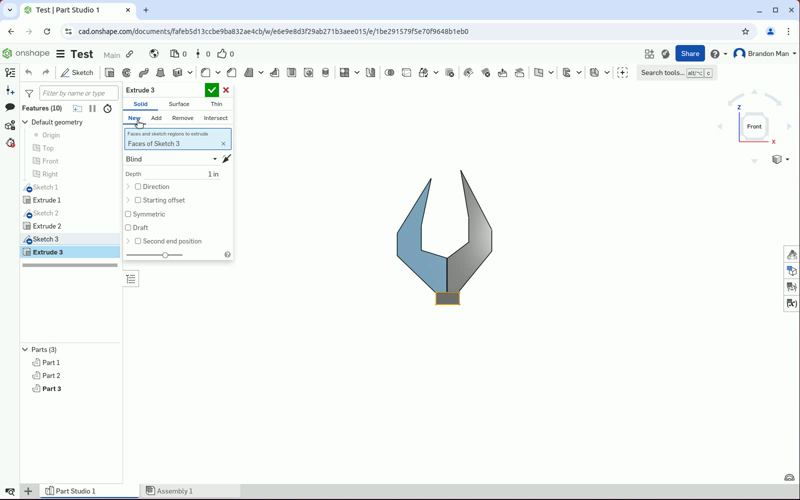
click(137, 120)
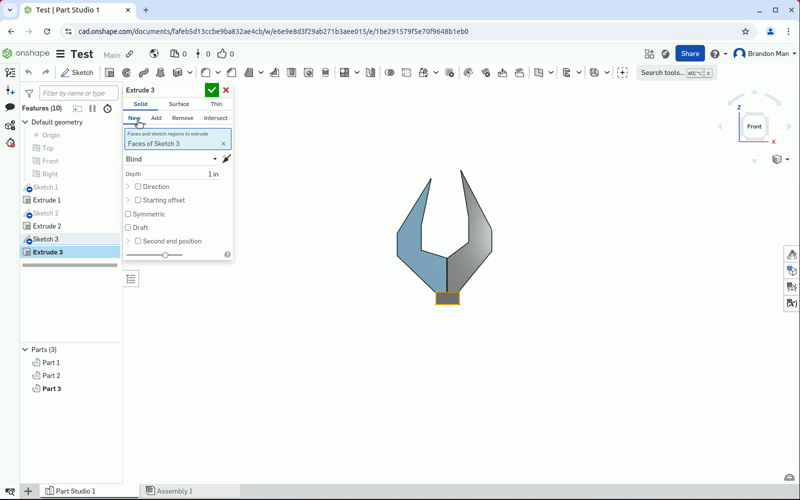
key(tab, 4)
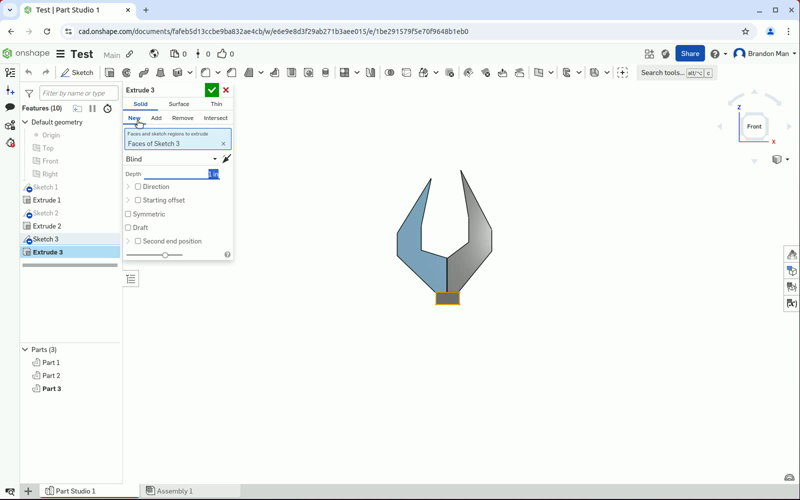
text(4.574)
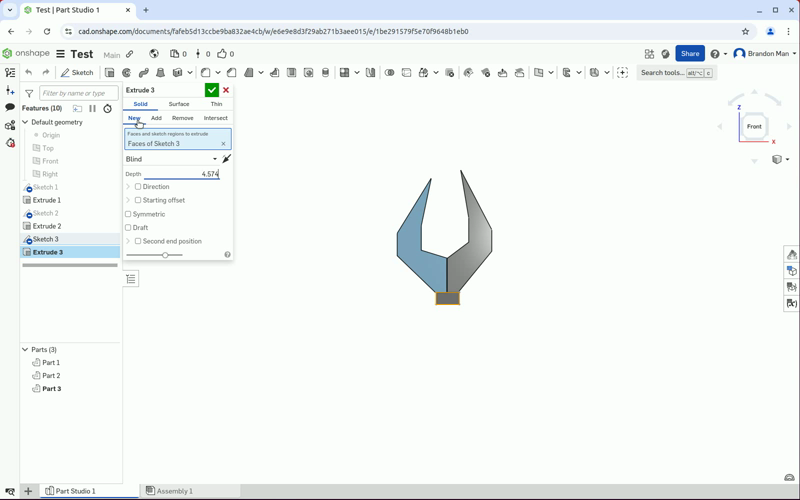
key(enter)
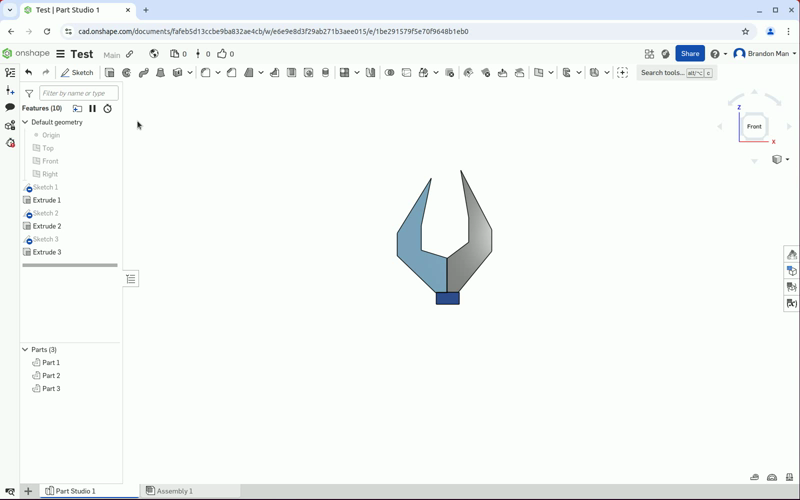
key(shift+h)
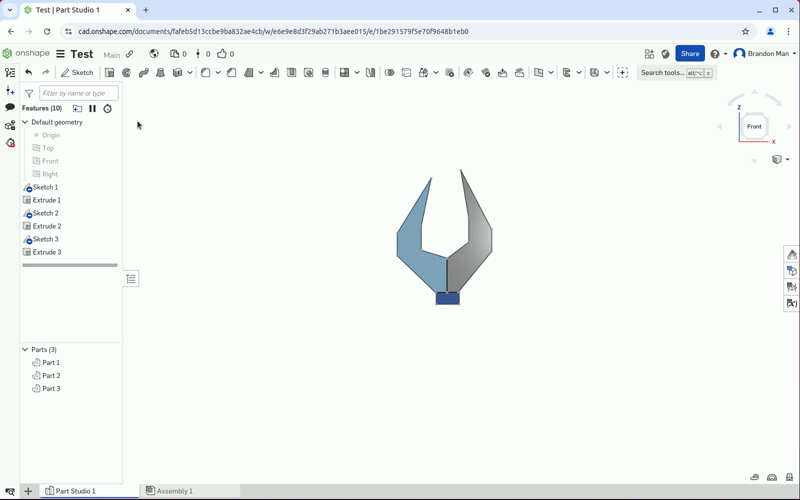
key(shift+h)
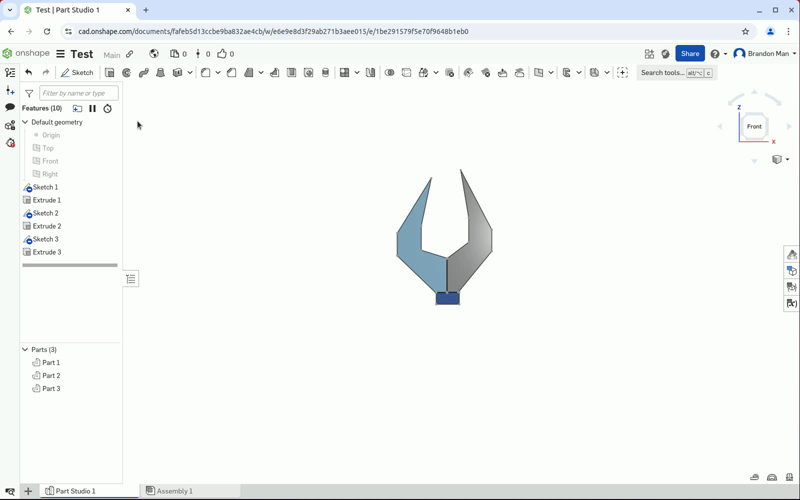
key(shift+7)
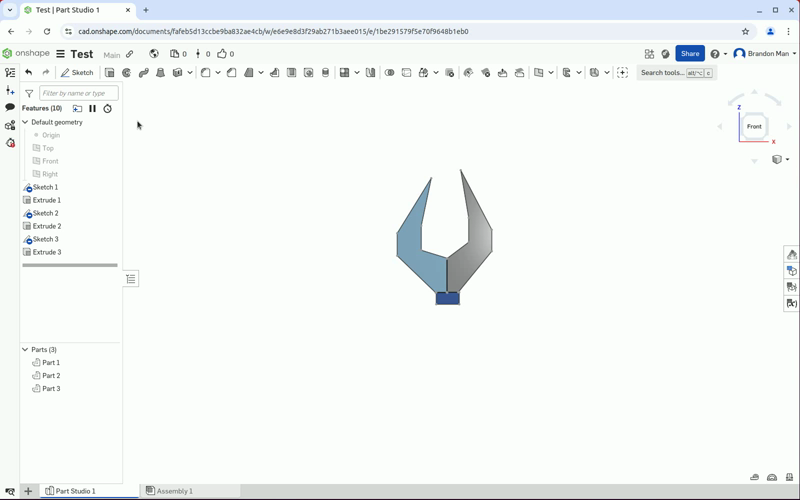
key(left, 2)
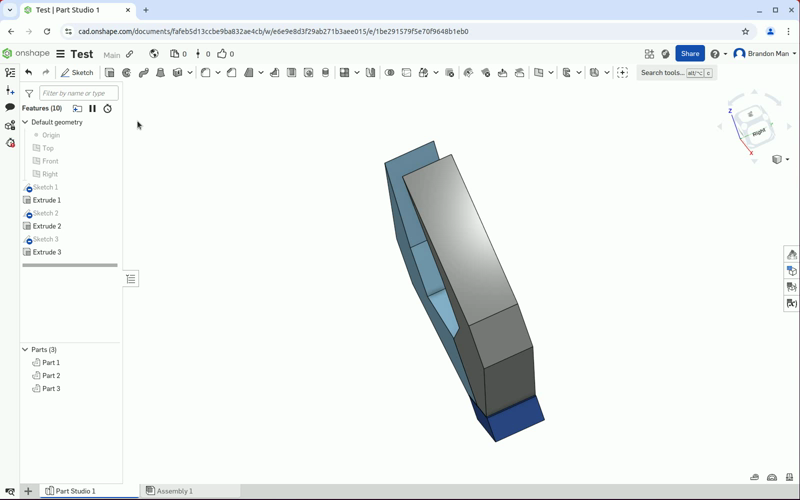
key(down, 2)
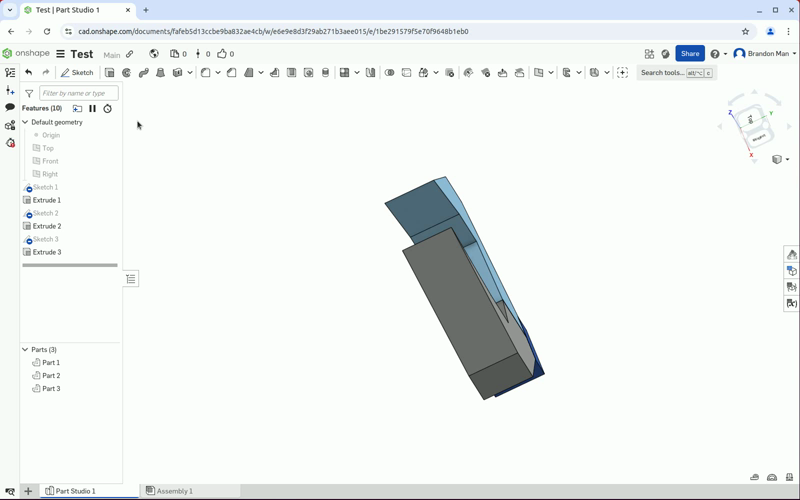
key(up, 2)
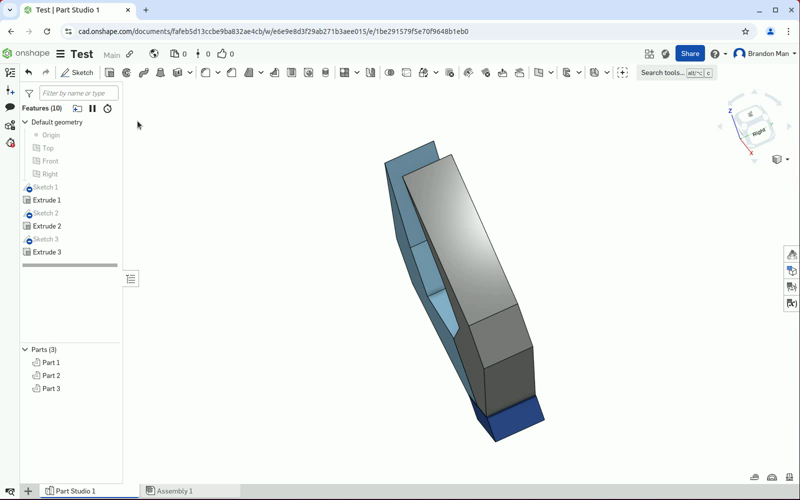
key(right, 2)
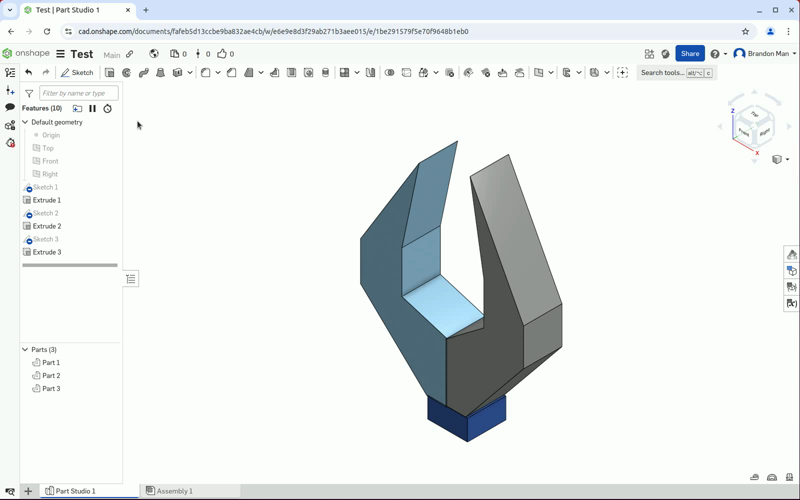
mouse_move(73, 189)
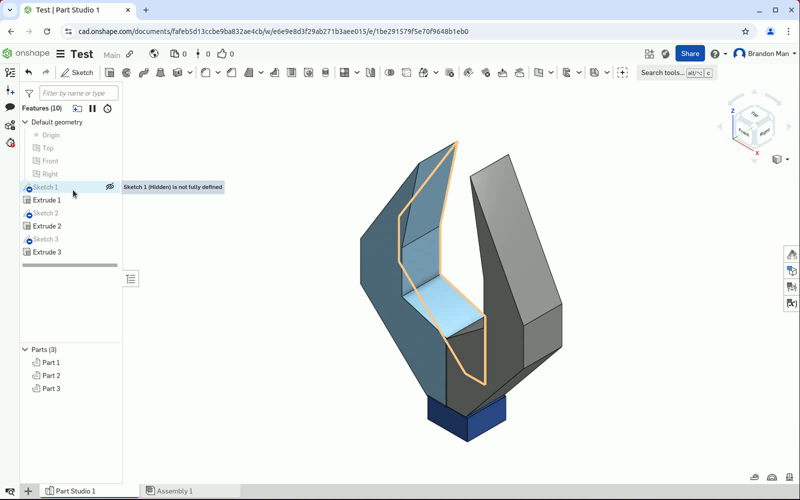
click(73, 189)